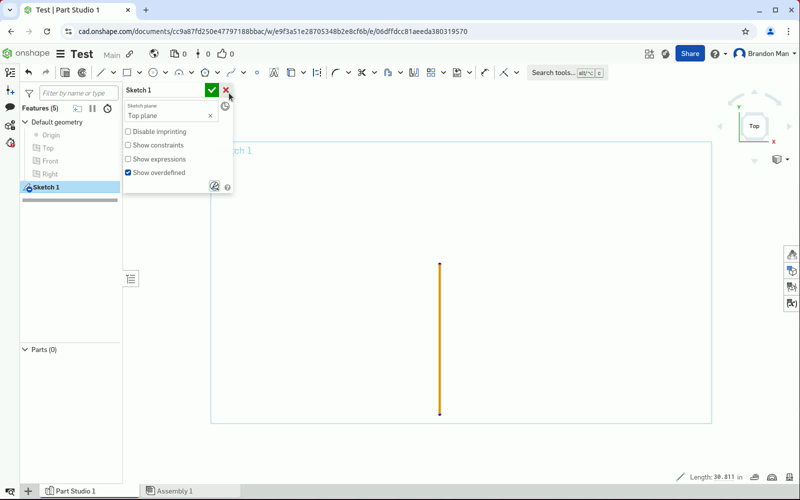
key(shift+h)
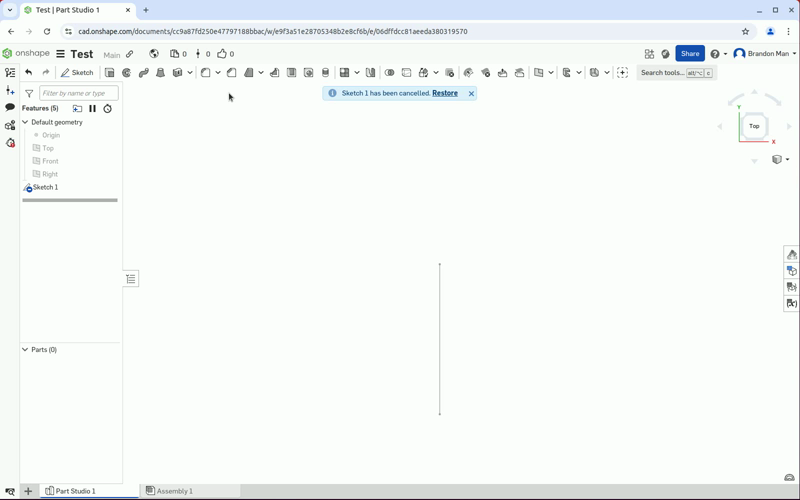
mouse_move(73, 352)
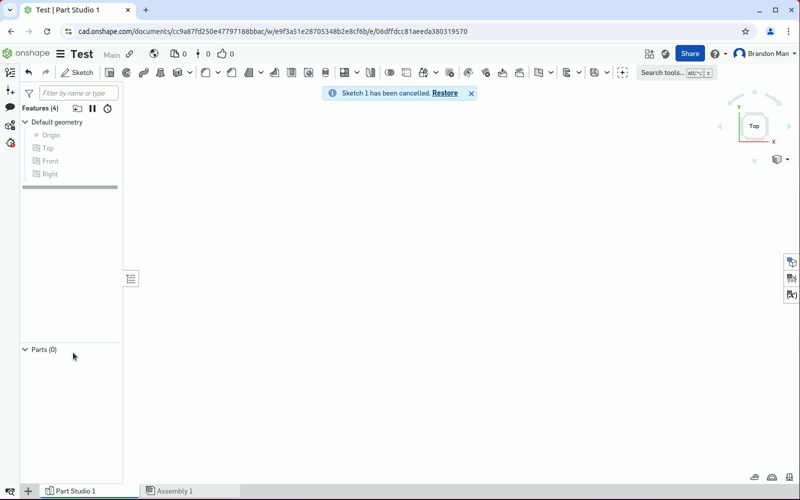
key(y)
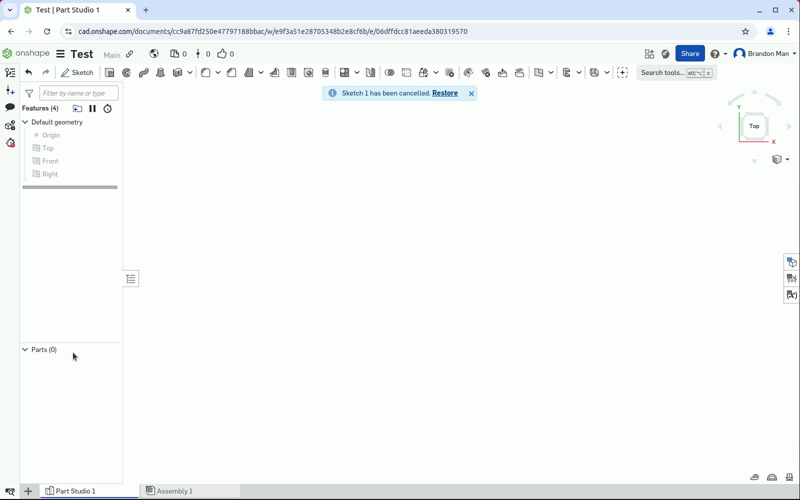
key(shift+p)
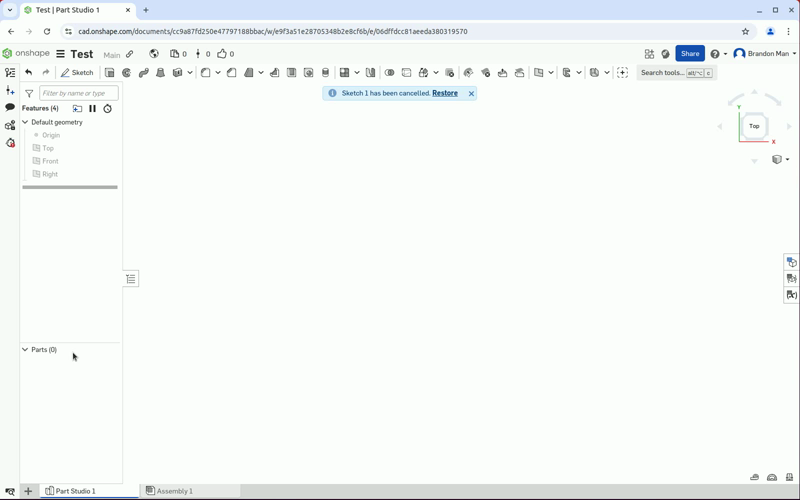
key(space)
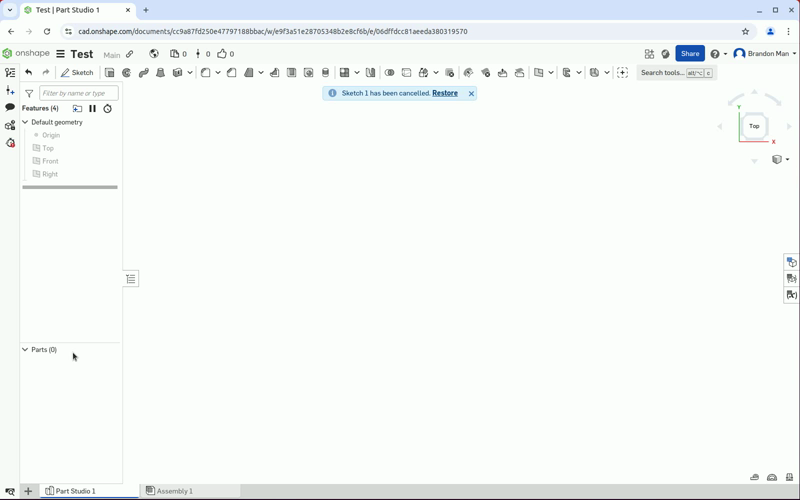
key_down(shift)
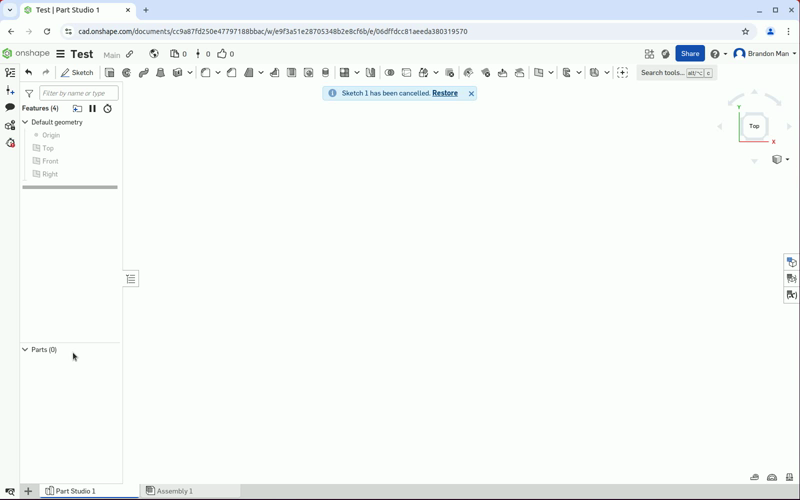
key(up)
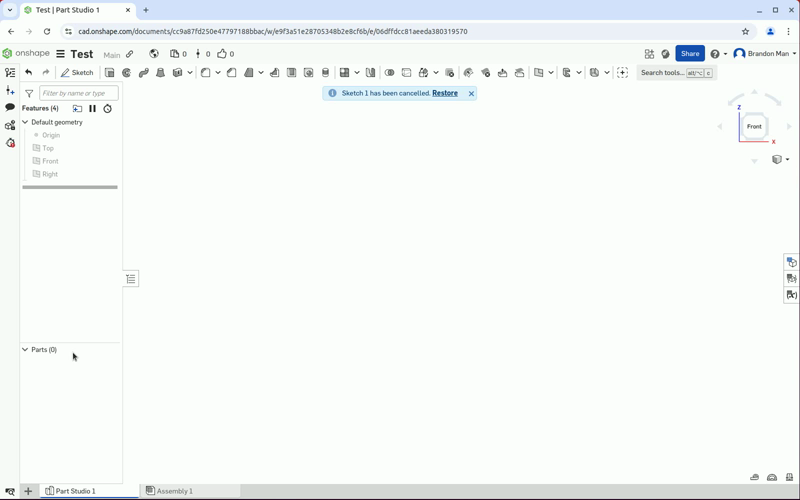
key_up(shift)
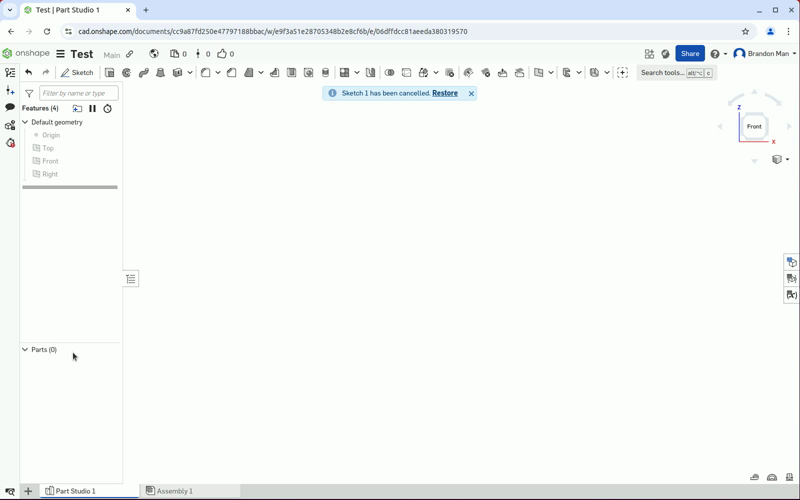
mouse_move(73, 352)
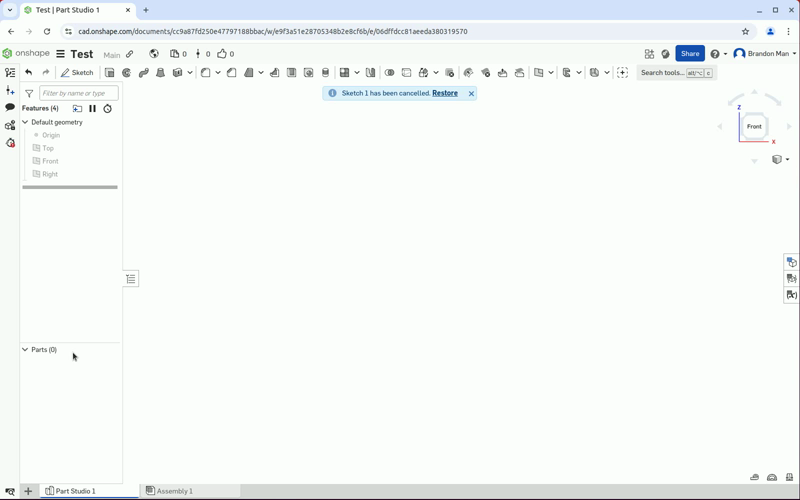
key(shift+y)
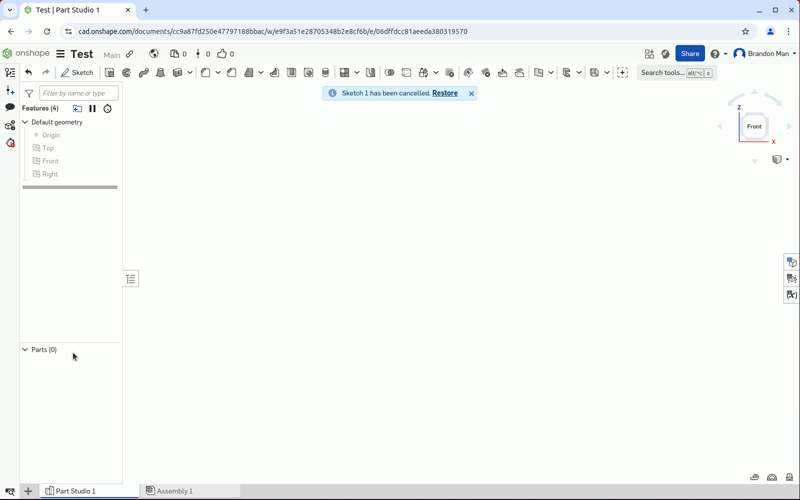
key(shift+s)
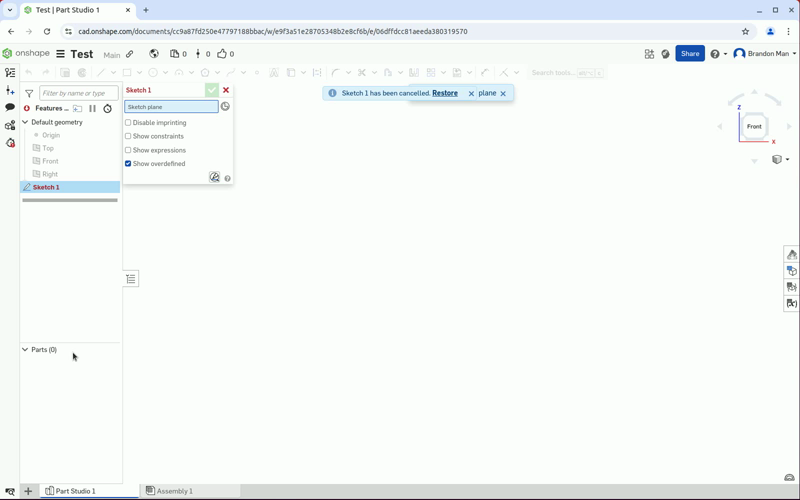
mouse_move(73, 163)
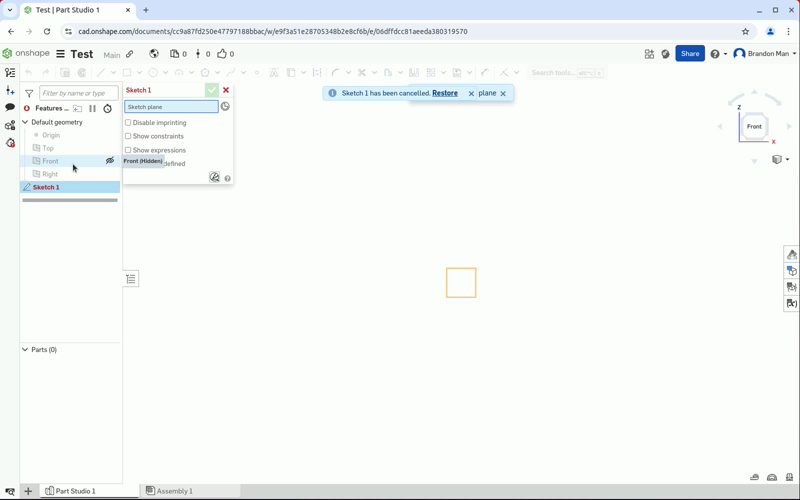
click(73, 163)
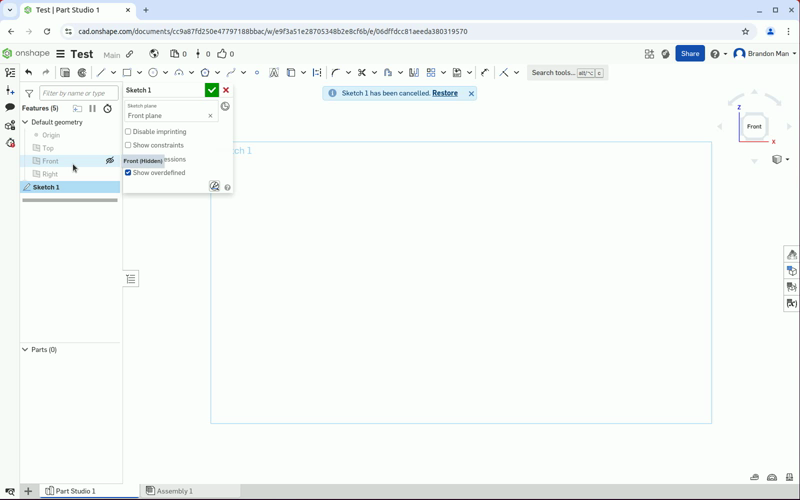
mouse_move(73, 352)
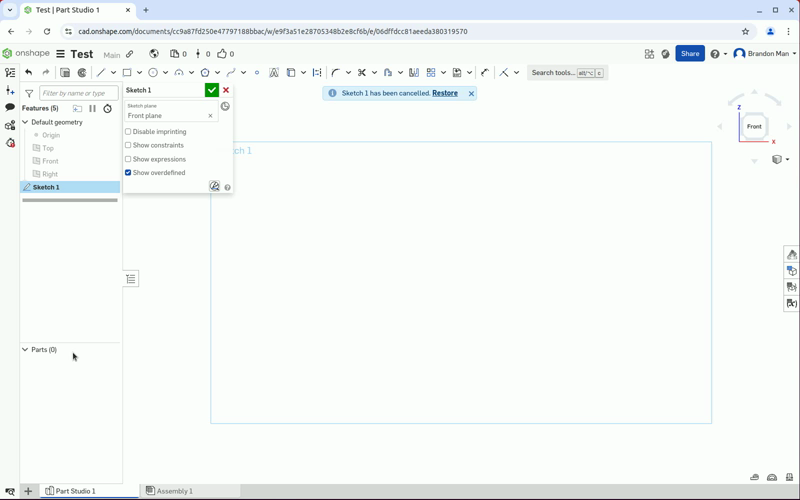
key(y)
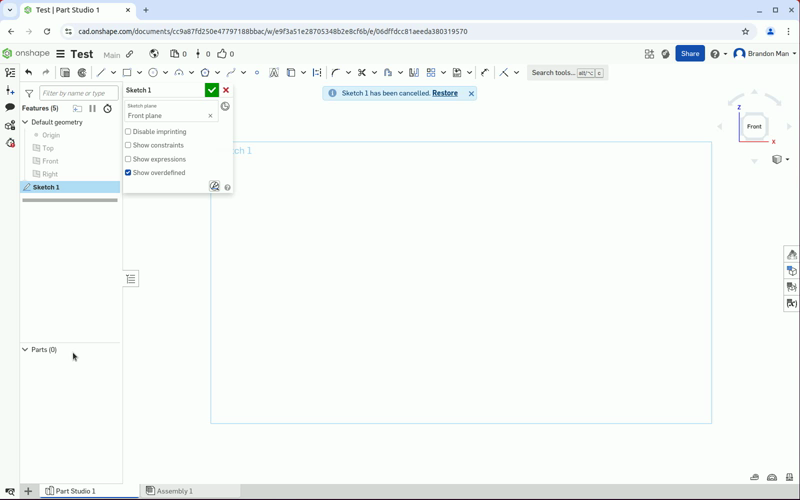
key(l)
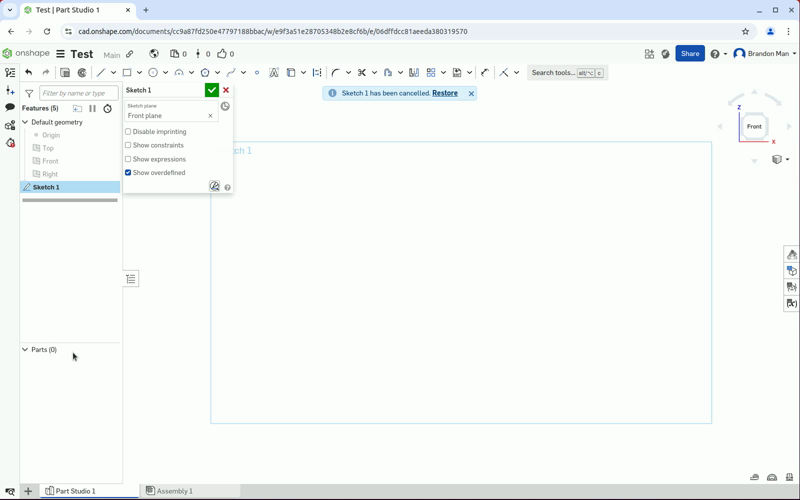
key_down(shift)
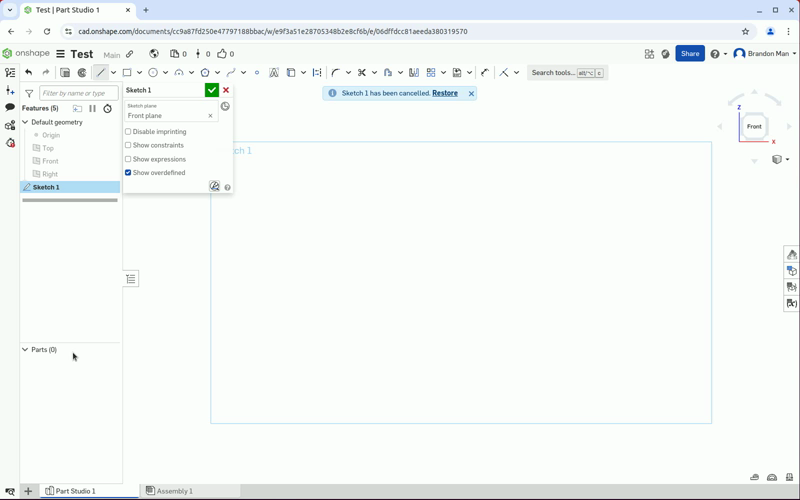
mouse_move(460, 264)
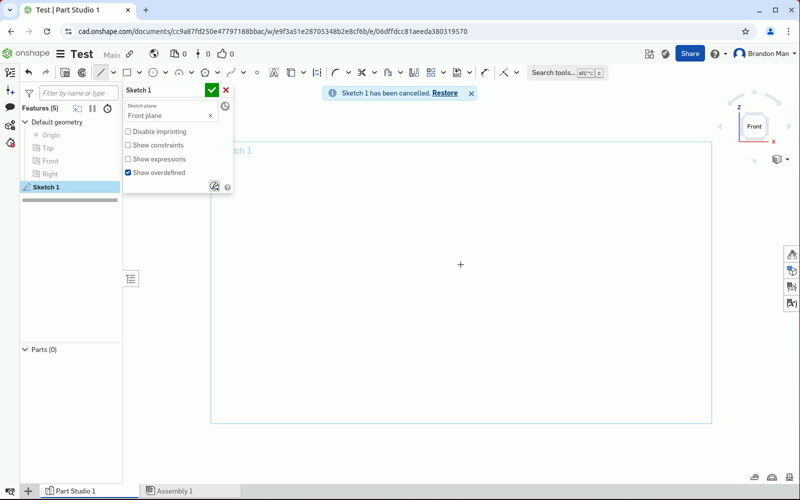
click(460, 264)
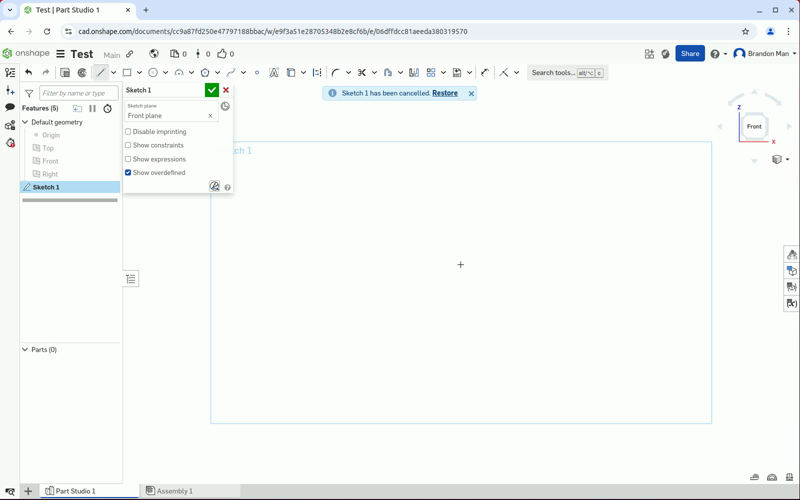
key_up(shift)
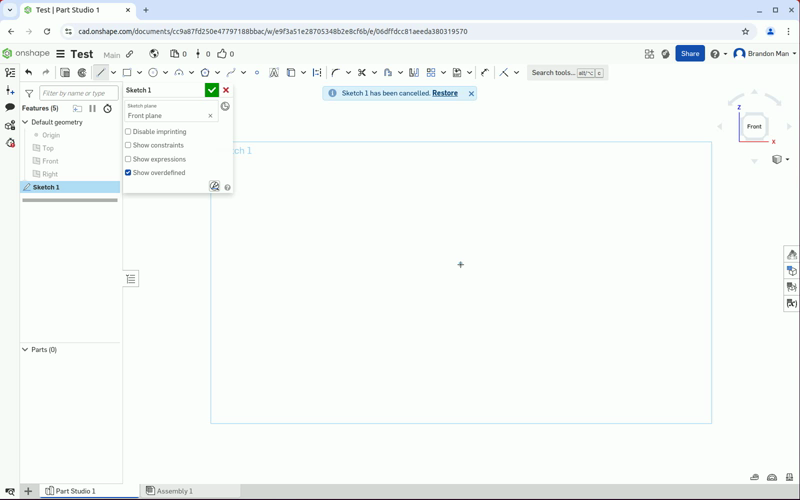
key_down(shift)
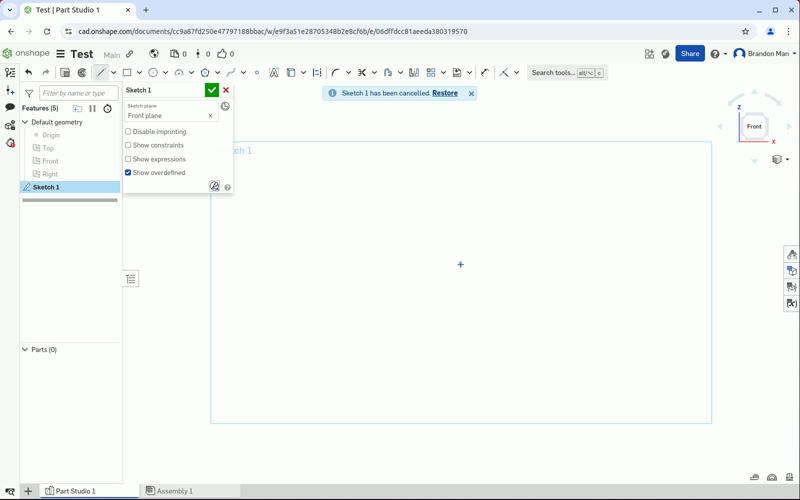
mouse_move(490, 264)
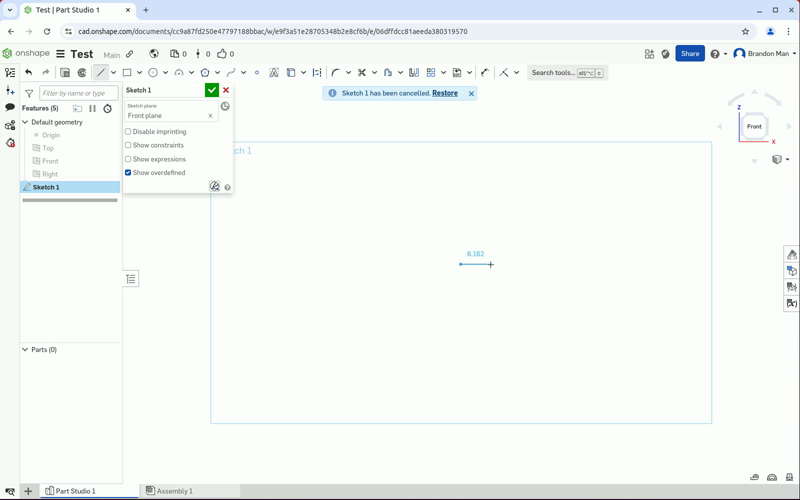
mouse_move(499, 264)
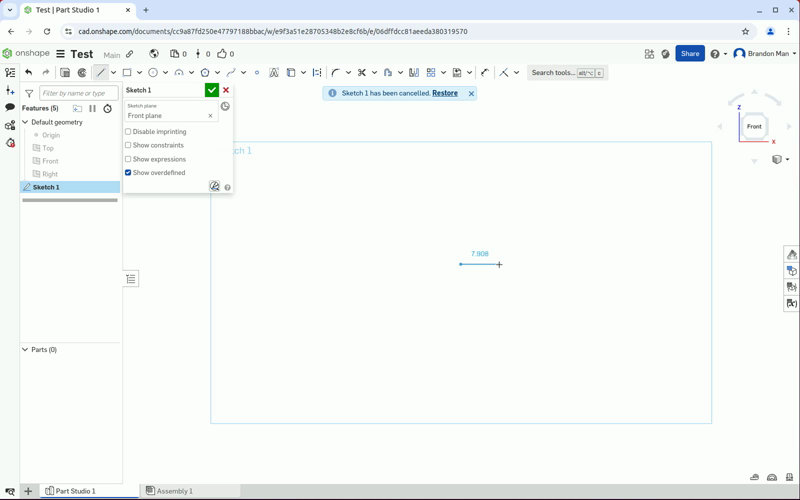
click(499, 264)
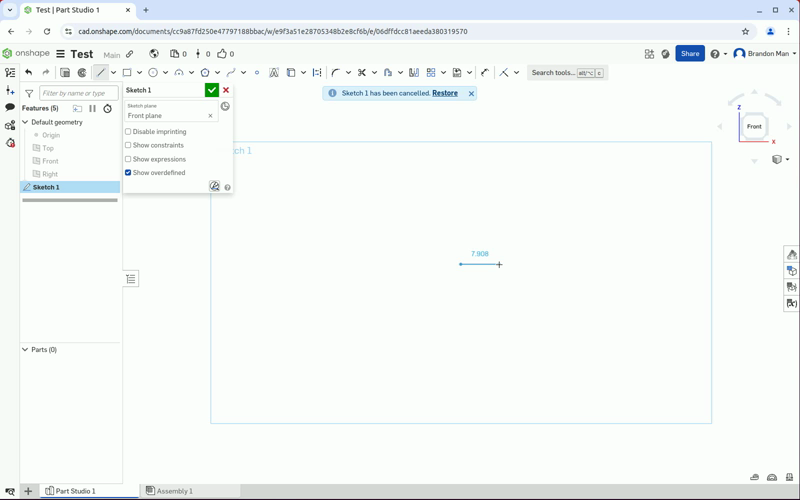
key_up(shift)
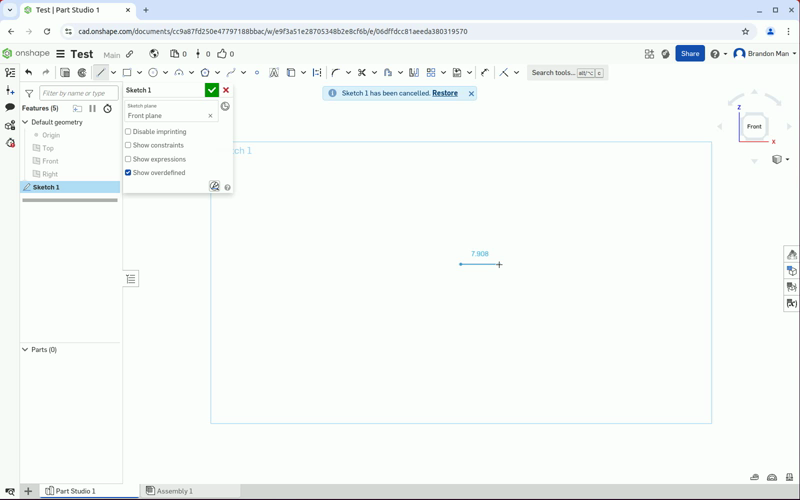
key_down(shift)
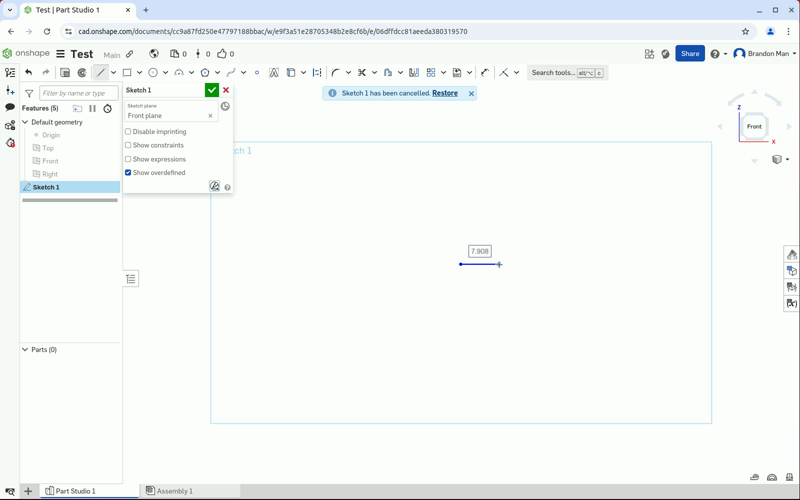
mouse_move(529, 264)
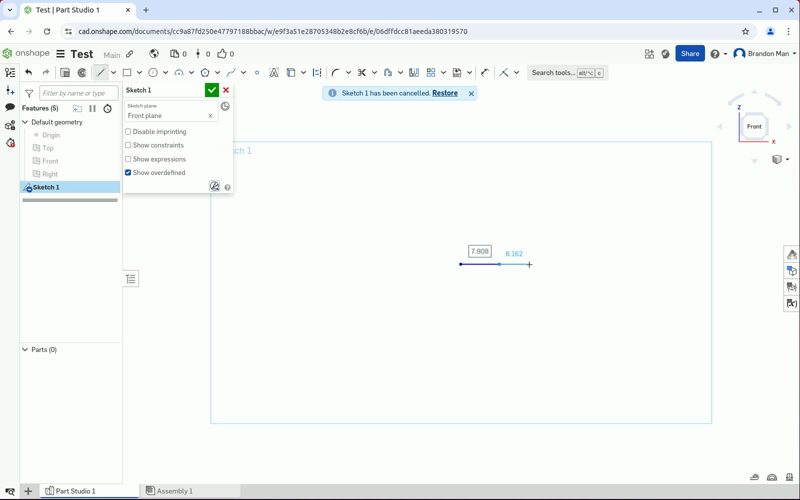
mouse_move(499, 225)
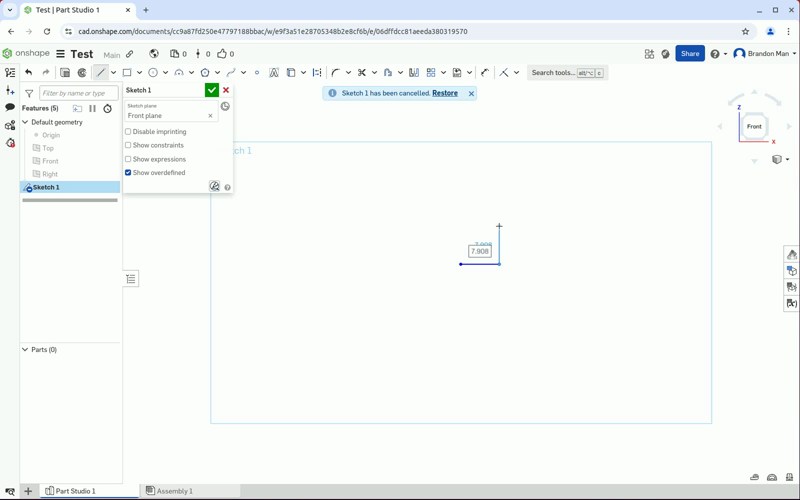
click(499, 225)
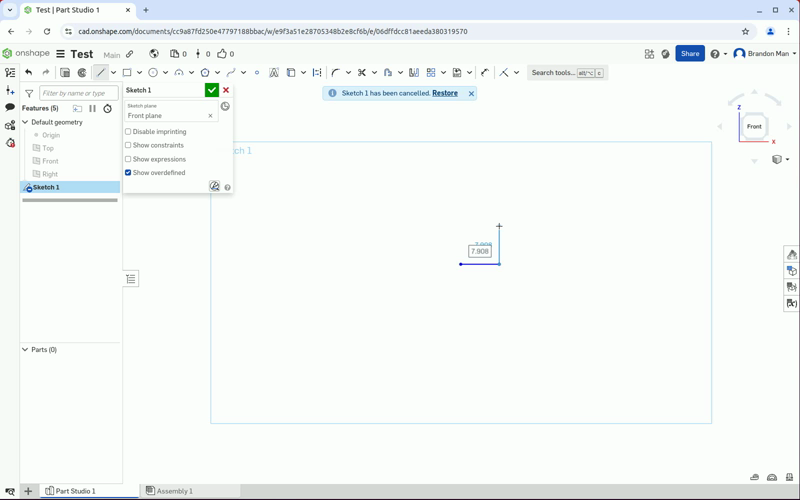
key_up(shift)
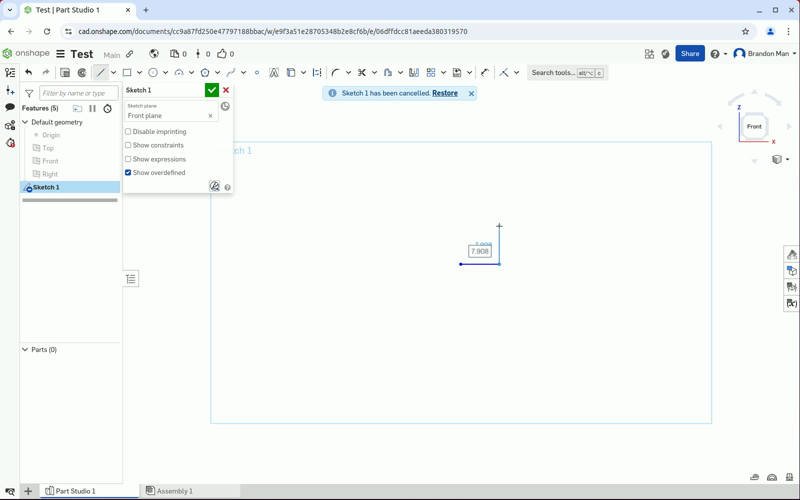
key_down(shift)
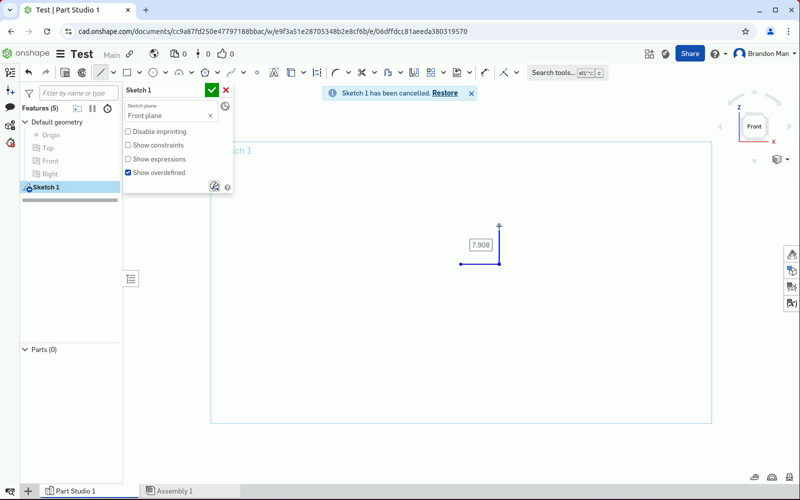
mouse_move(529, 225)
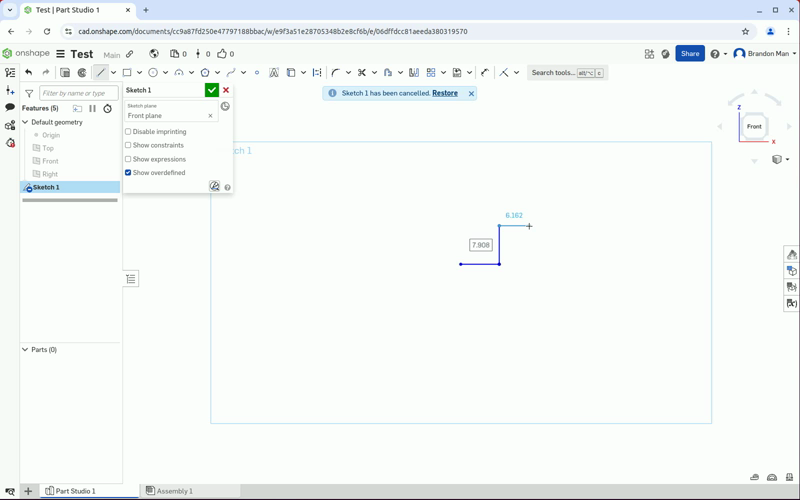
mouse_move(460, 225)
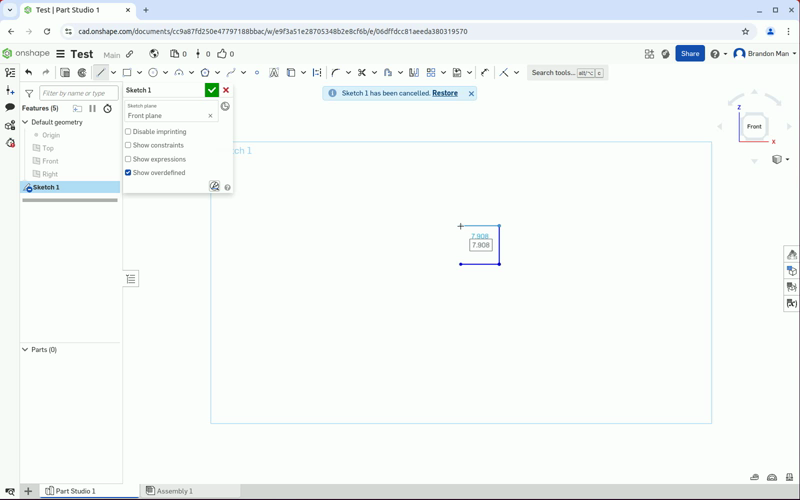
click(460, 225)
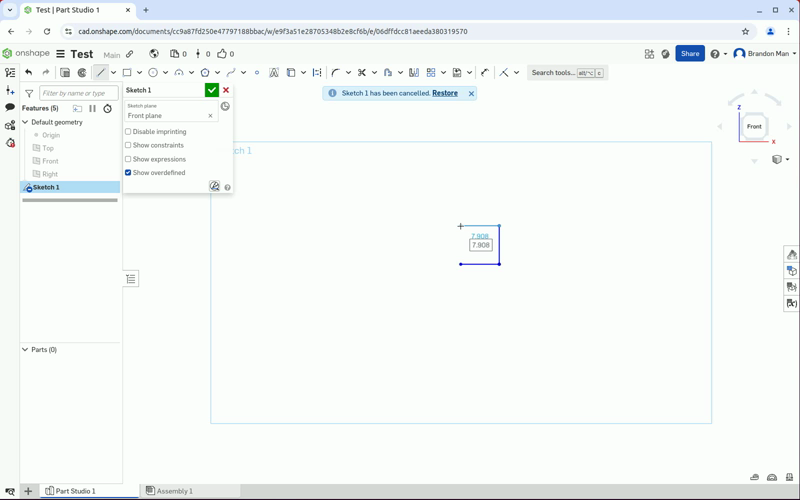
key_up(shift)
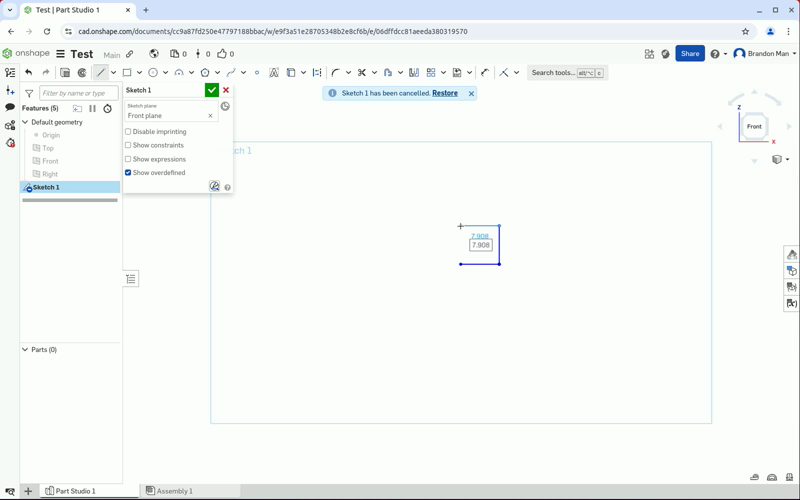
mouse_move(490, 225)
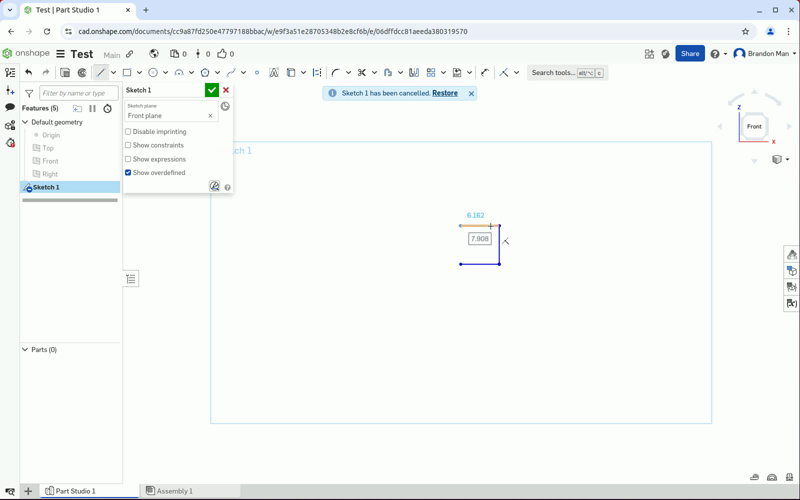
key_down(shift)
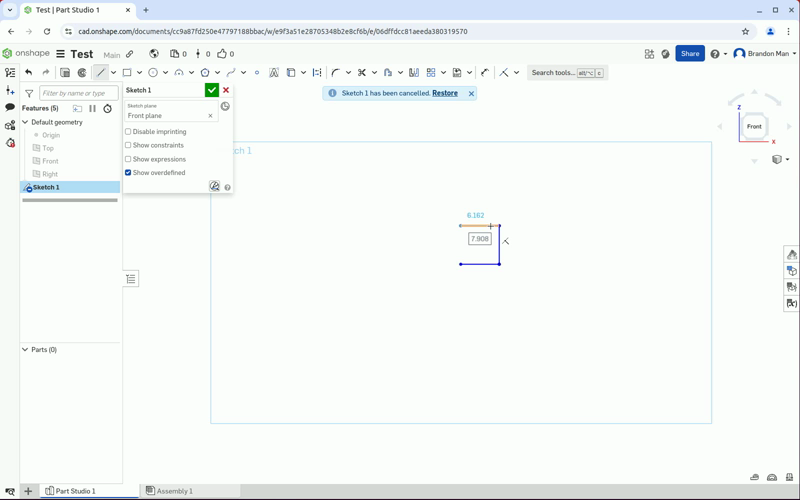
mouse_move(460, 264)
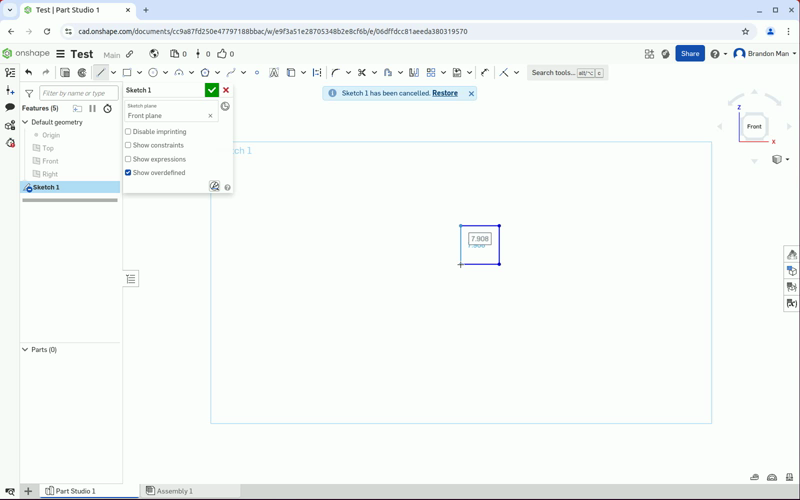
key_up(shift)
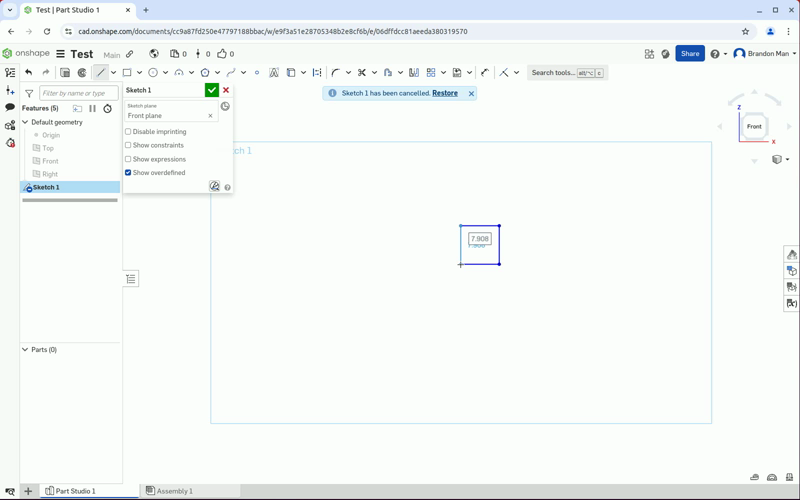
click(460, 264)
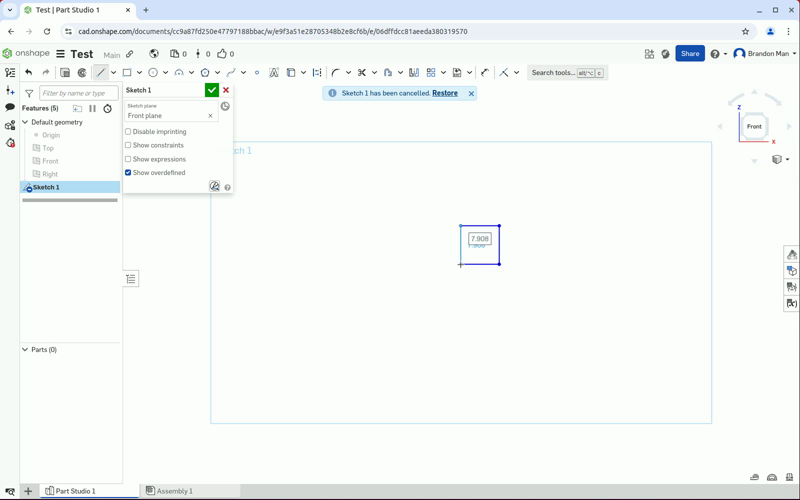
key(esc)
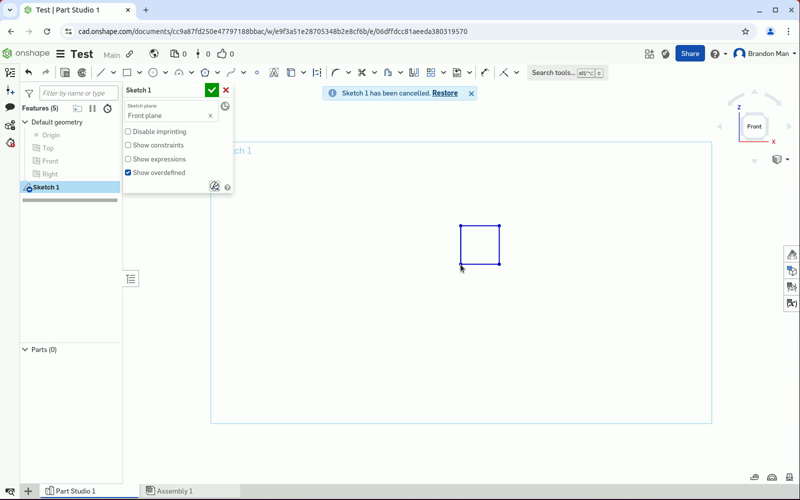
mouse_move(472, 238)
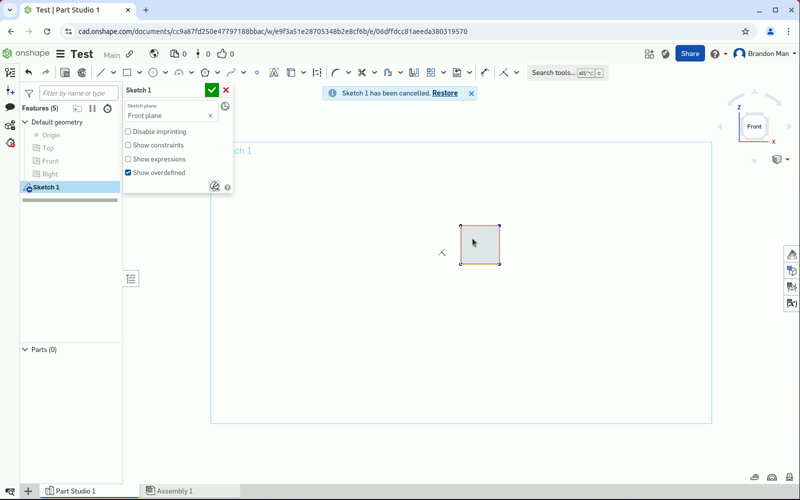
scroll(6)
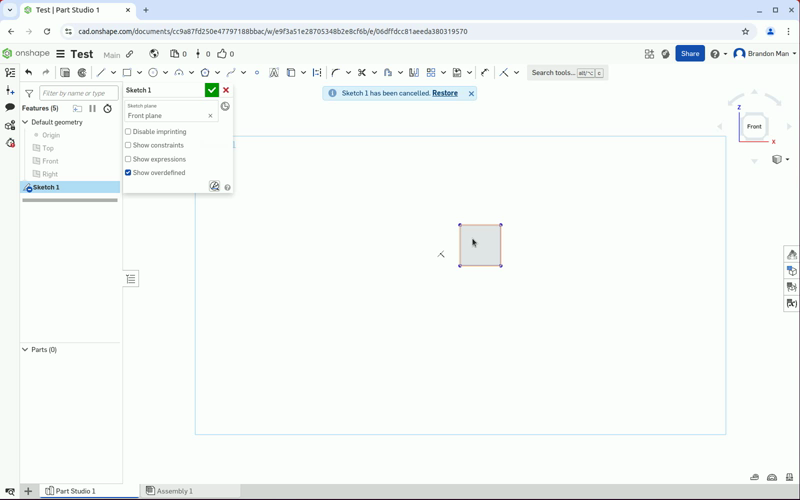
scroll(6)
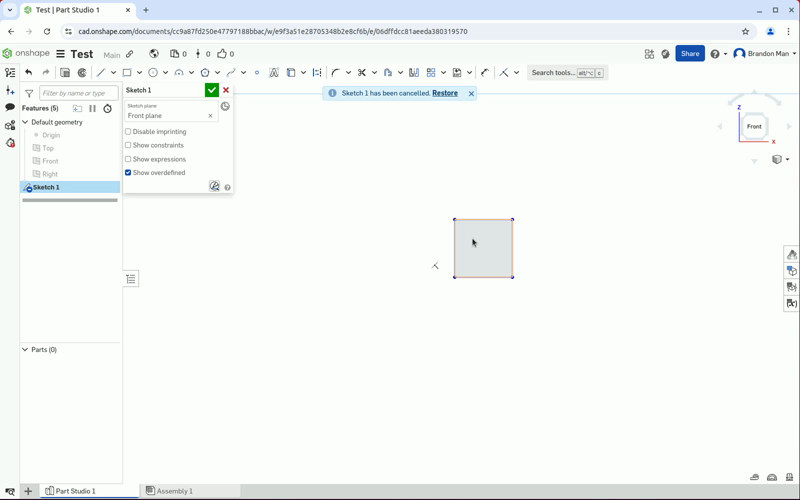
scroll(6)
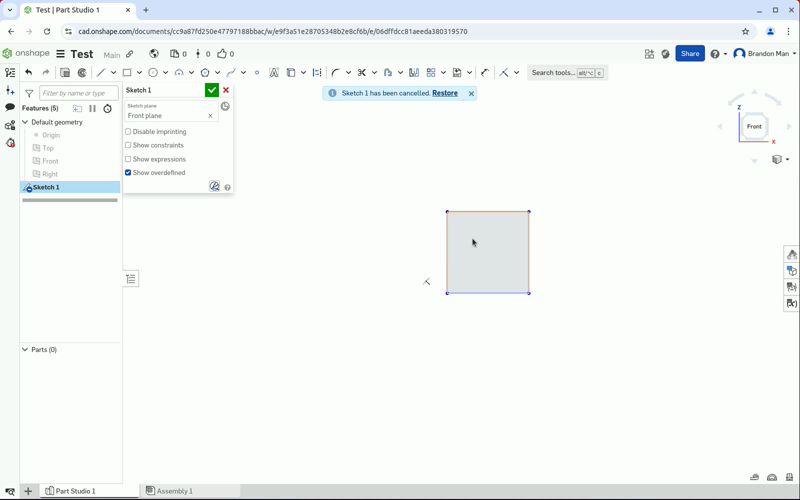
scroll(6)
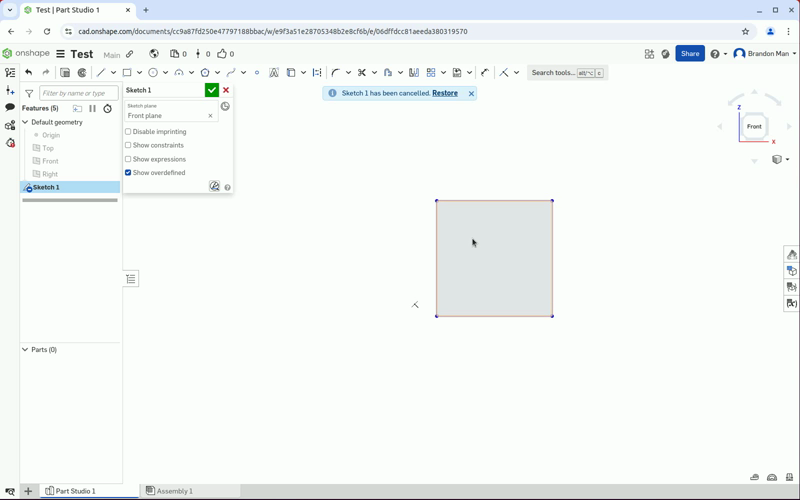
scroll(6)
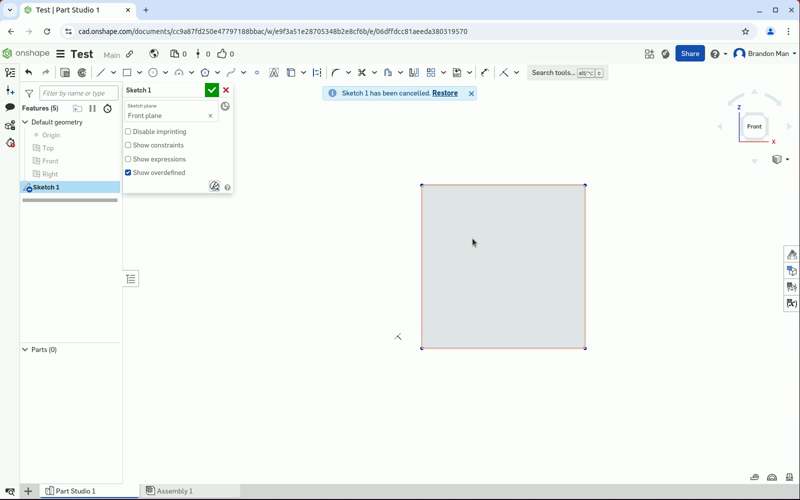
scroll(6)
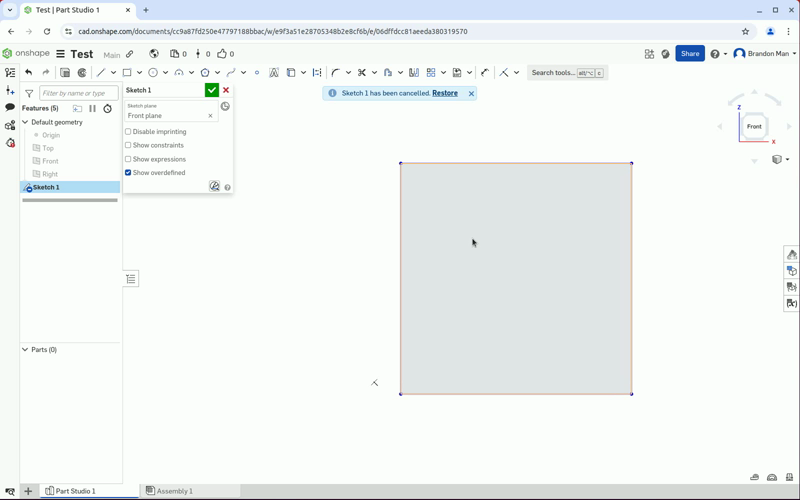
scroll(6)
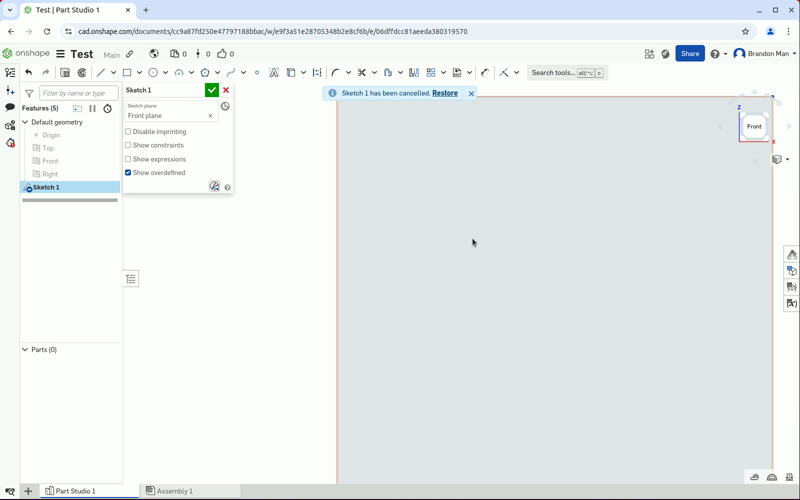
click(472, 238)
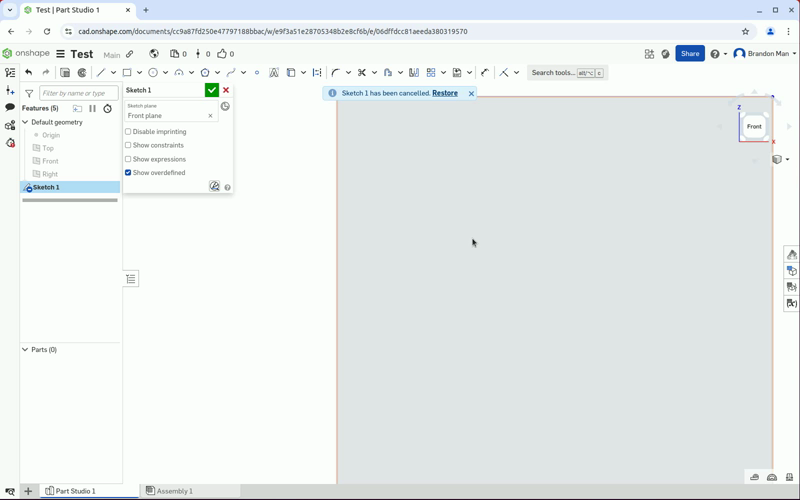
scroll(-6)
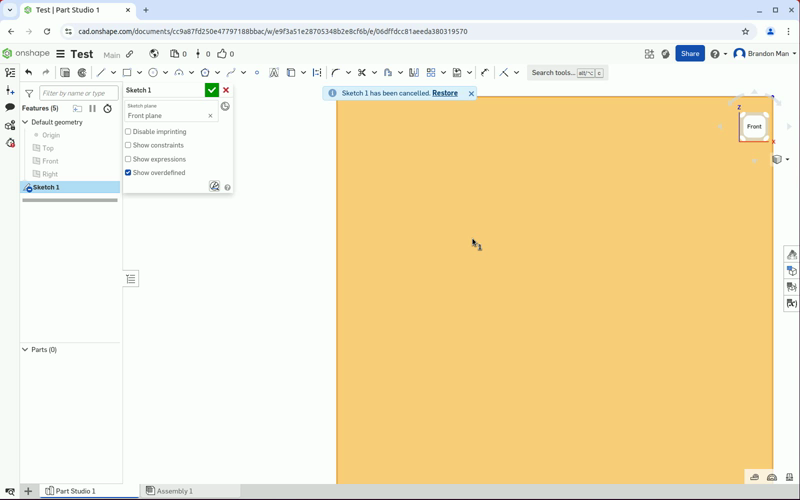
scroll(-6)
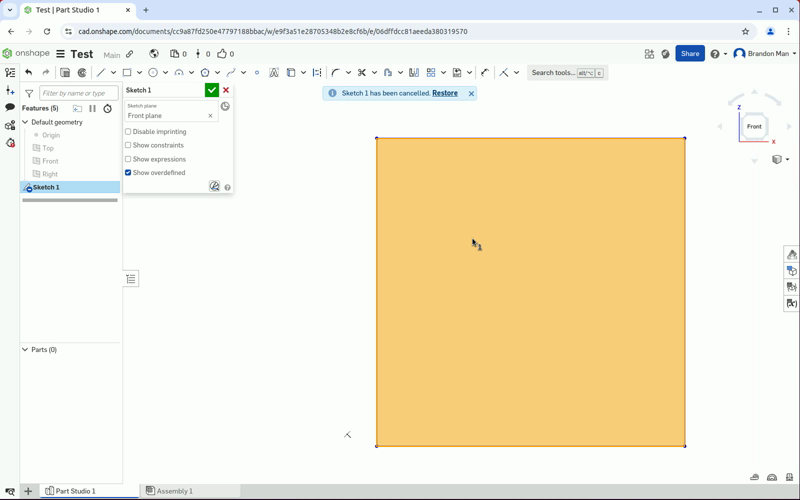
scroll(-6)
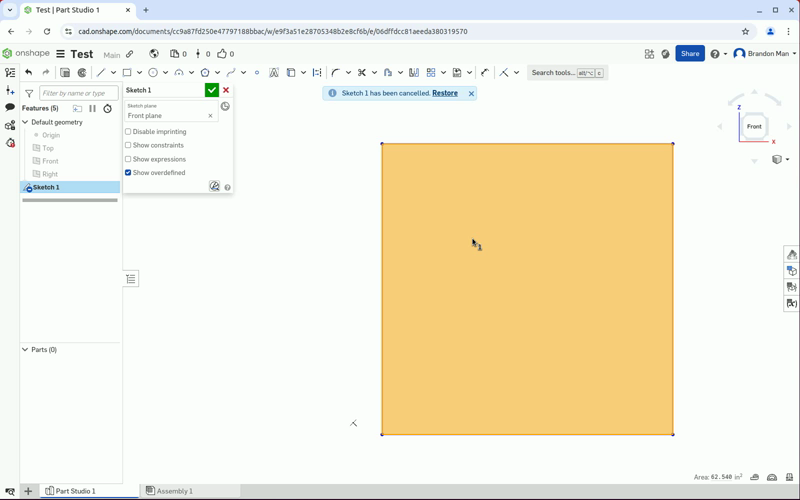
scroll(-6)
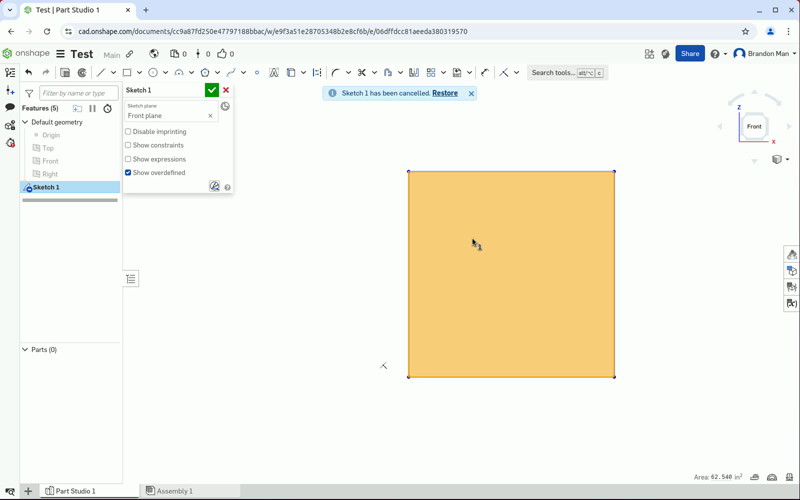
scroll(-6)
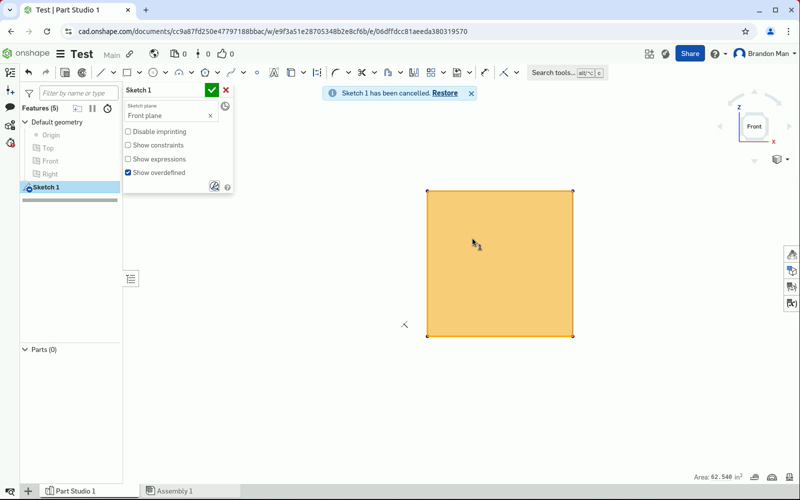
scroll(-6)
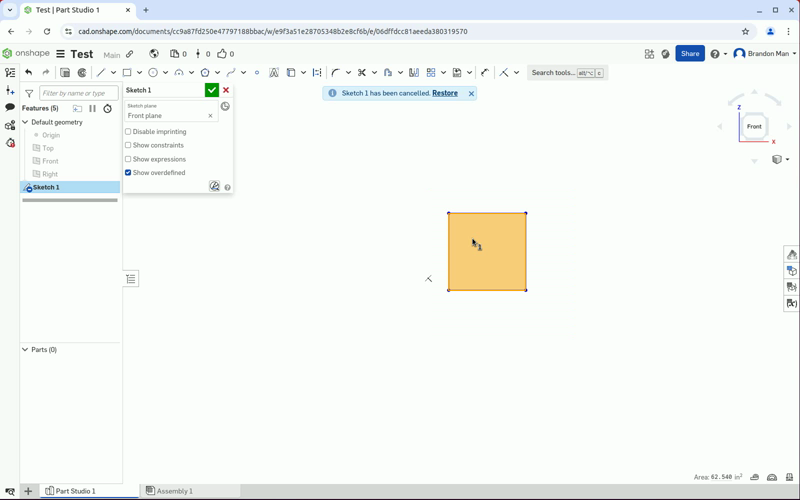
scroll(-6)
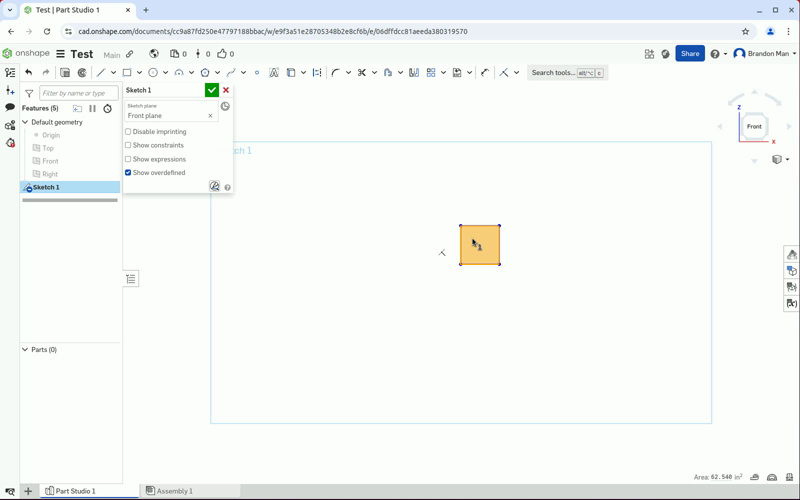
mouse_move(73, 352)
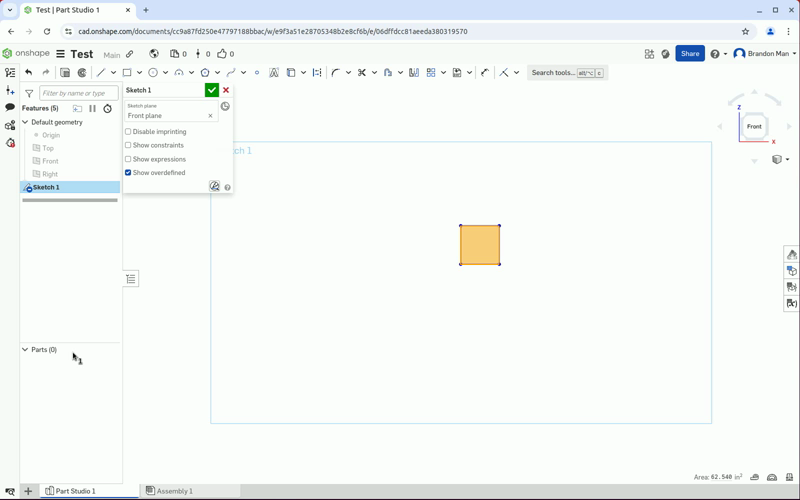
key(shift+y)
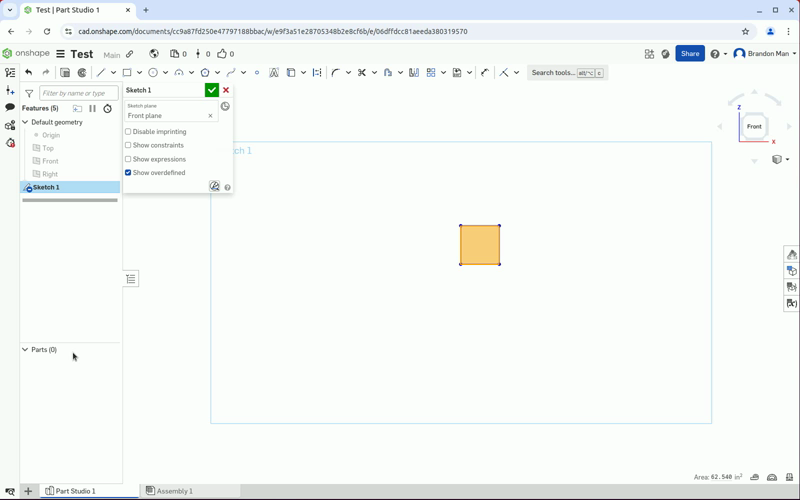
key(shift+e)
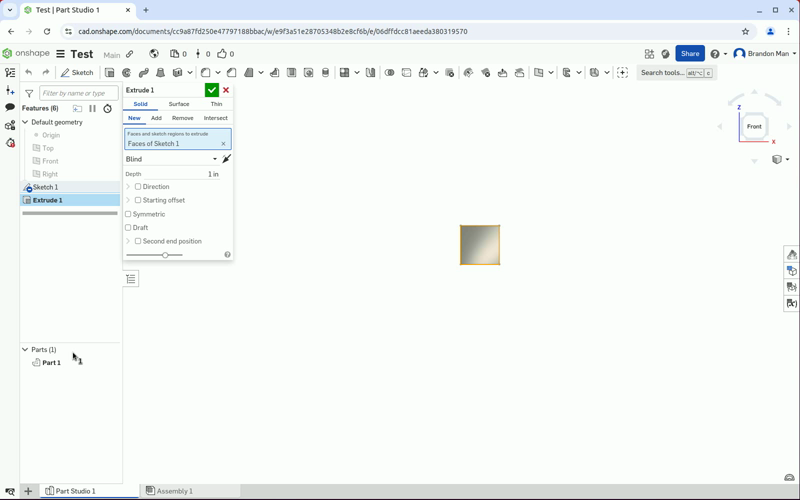
mouse_move(143, 106)
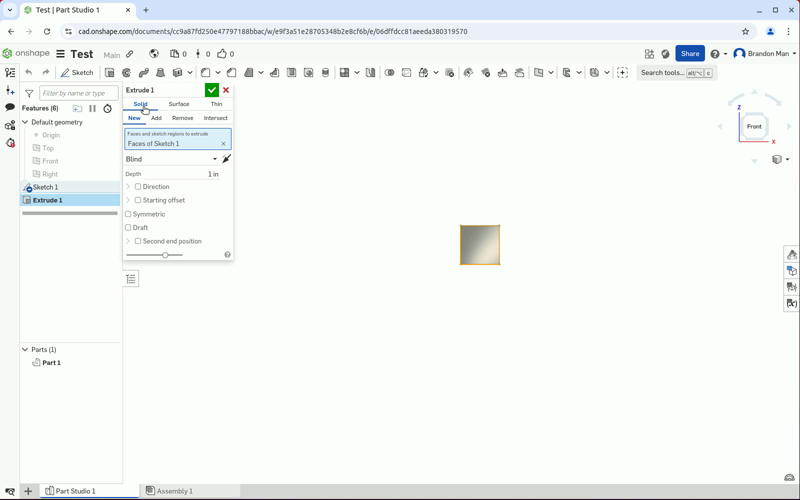
click(143, 106)
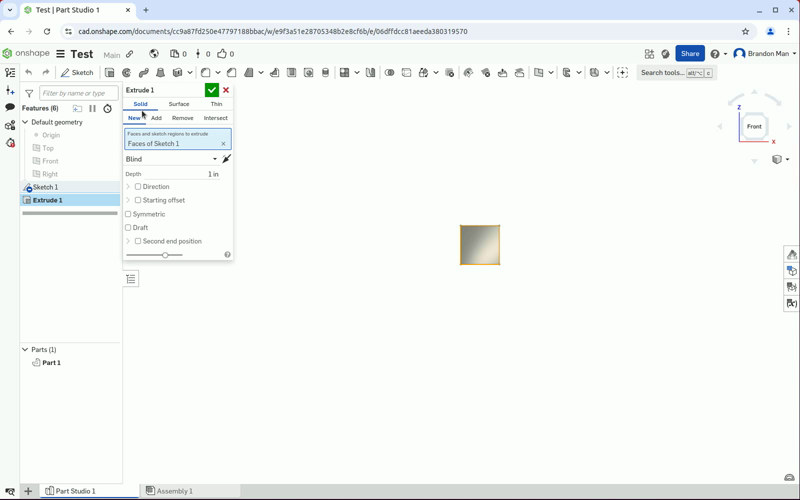
mouse_move(137, 120)
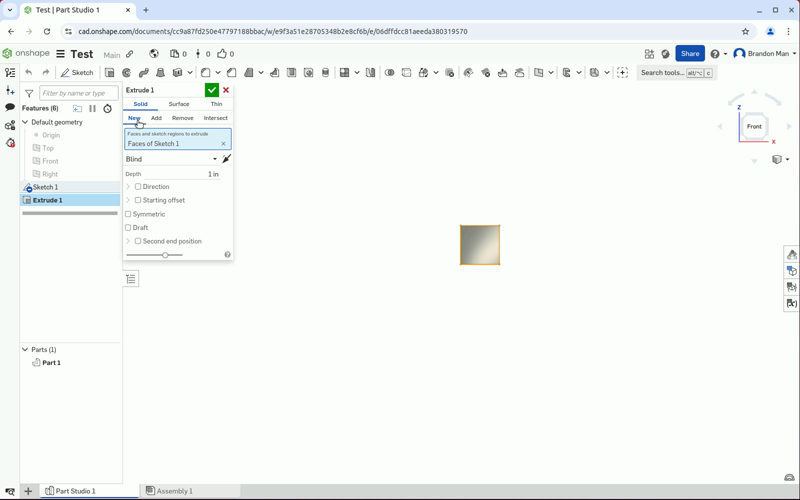
click(137, 120)
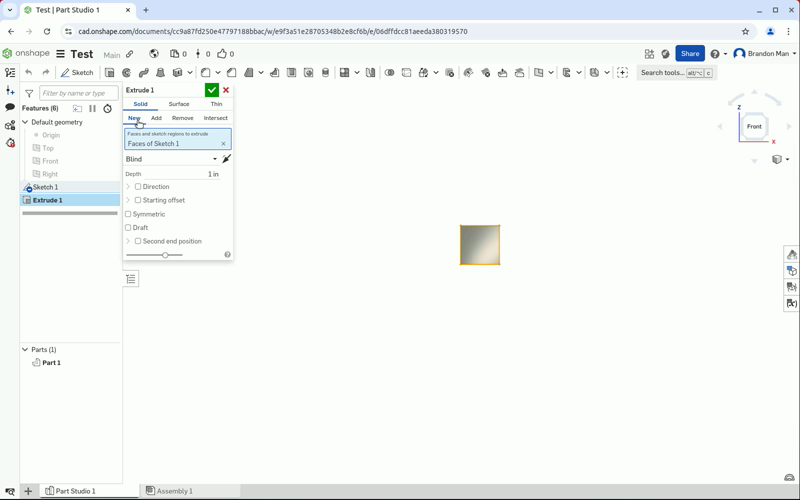
key(tab, 4)
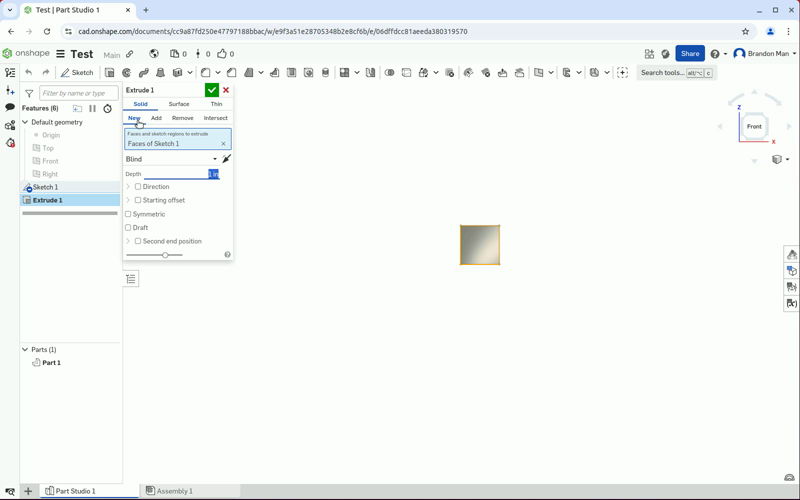
text(7.703)
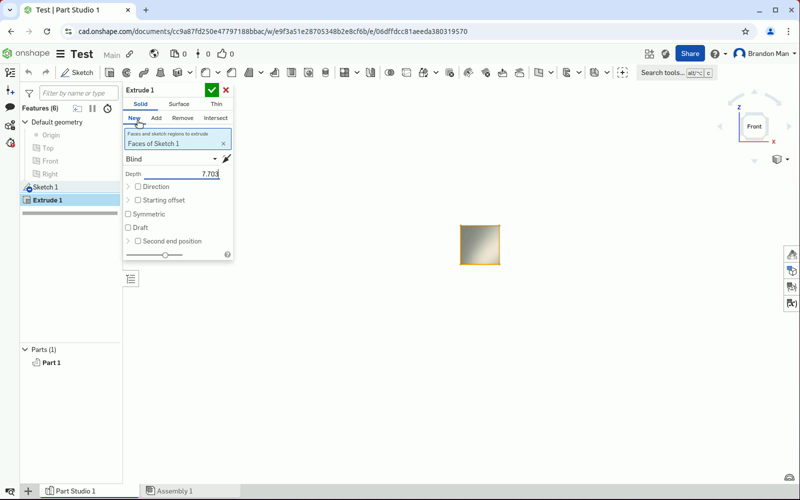
key(enter)
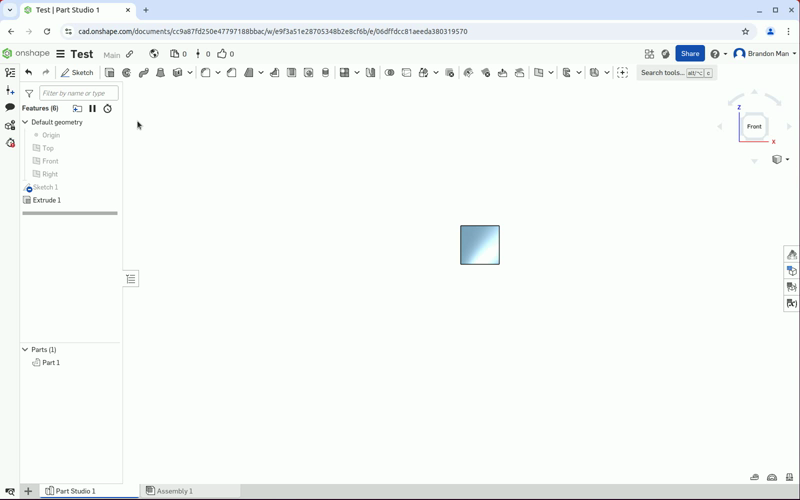
key(shift+h)
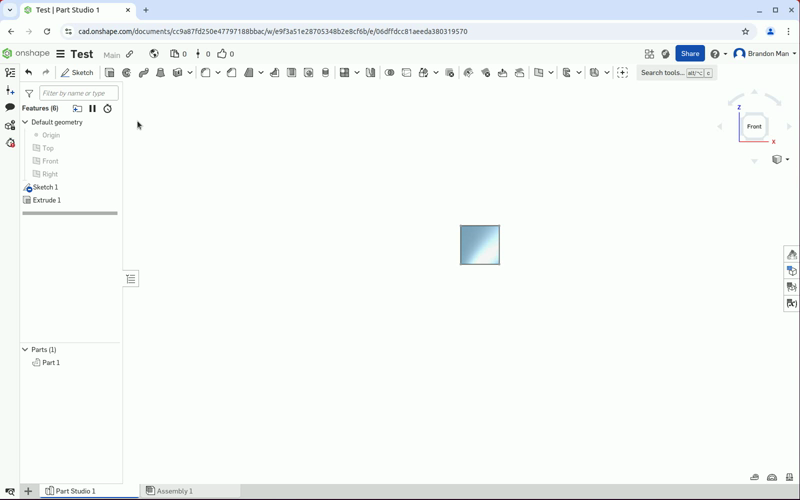
key(shift+h)
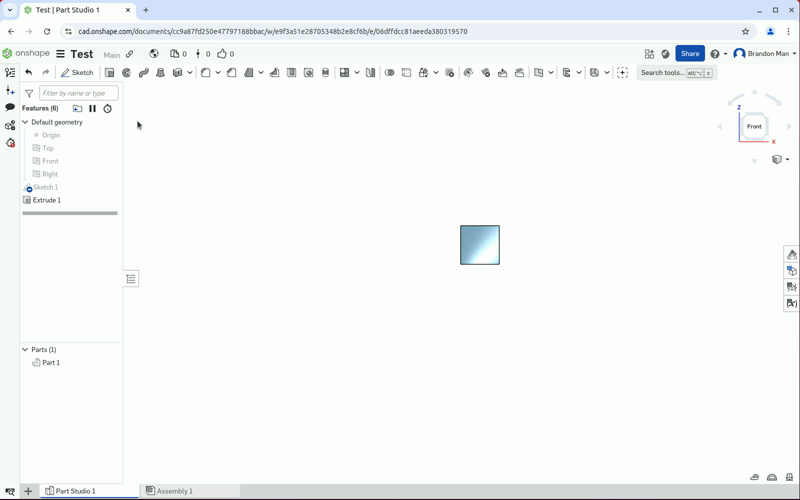
mouse_move(73, 189)
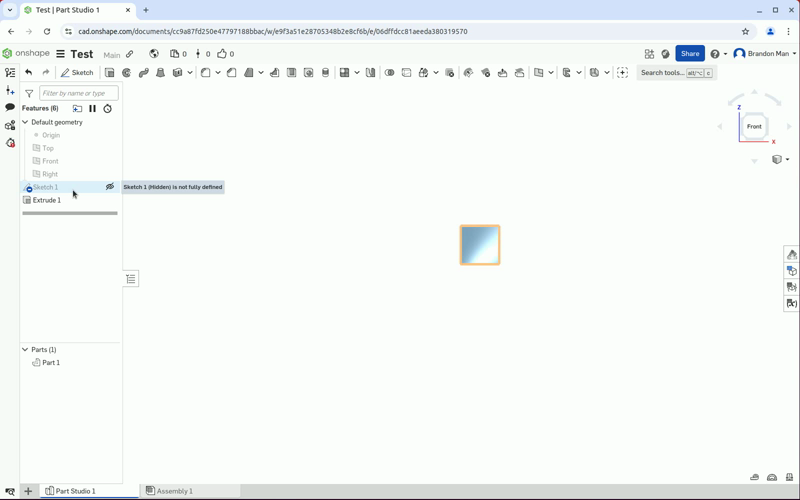
click(73, 189)
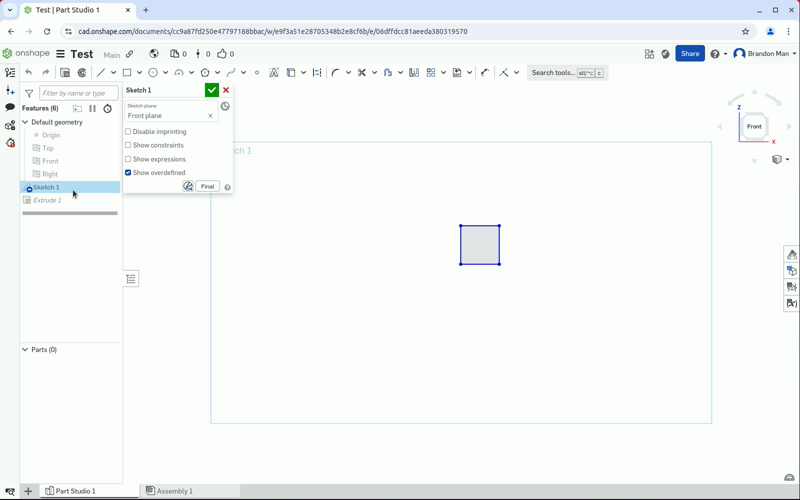
mouse_move(229, 92)
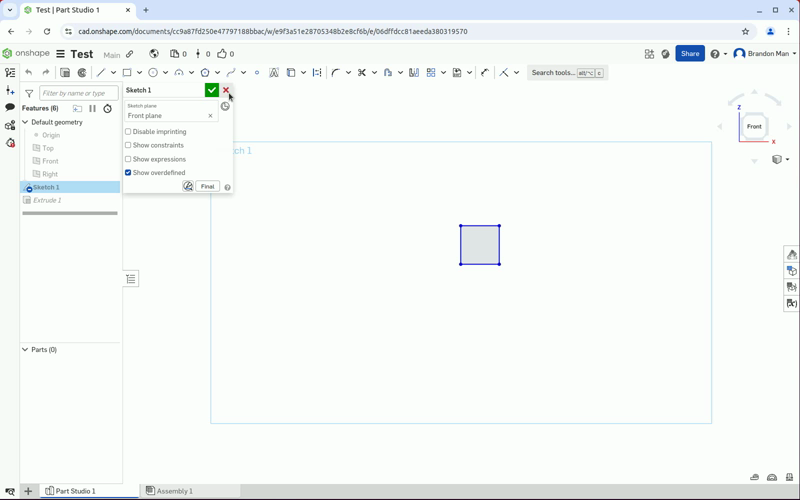
click(229, 92)
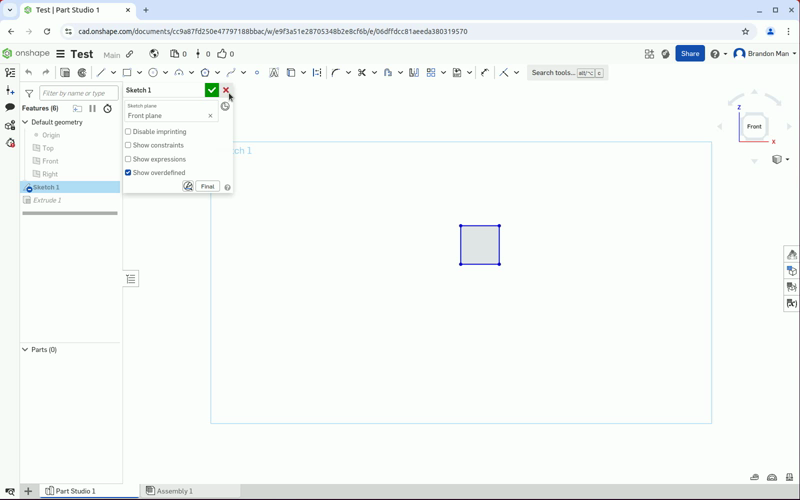
key(shift+s)
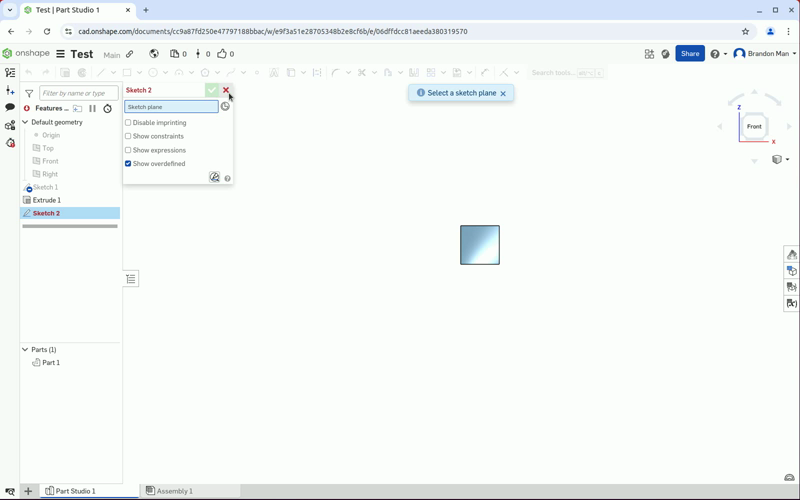
mouse_move(73, 163)
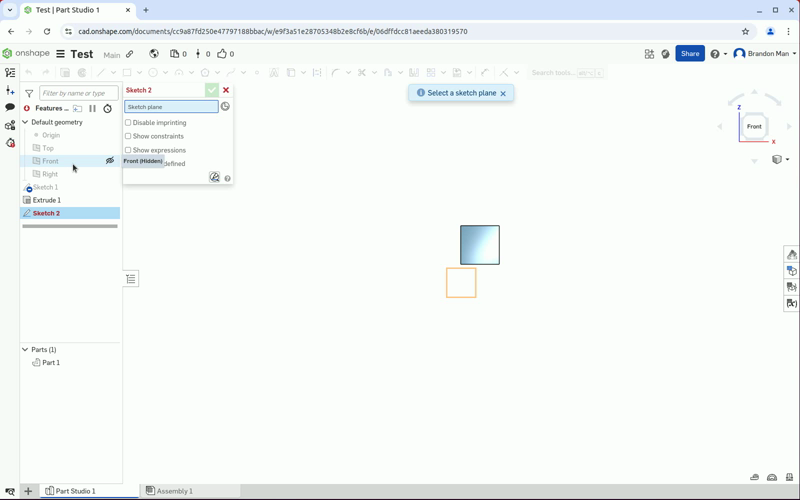
click(73, 163)
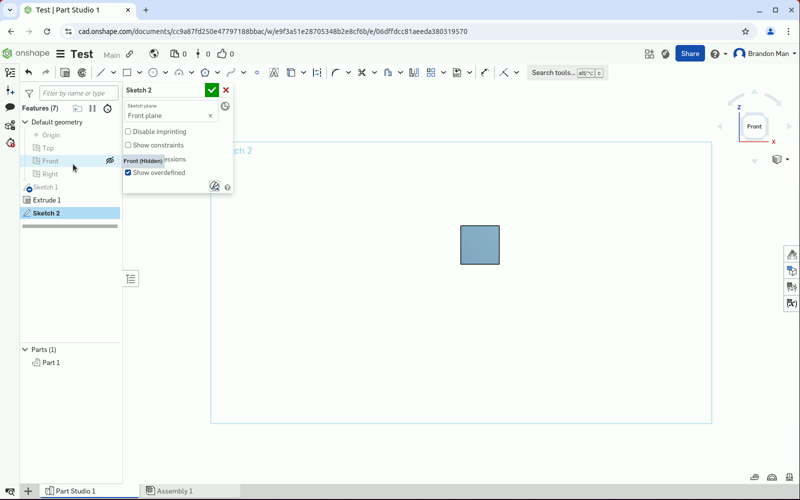
mouse_move(73, 352)
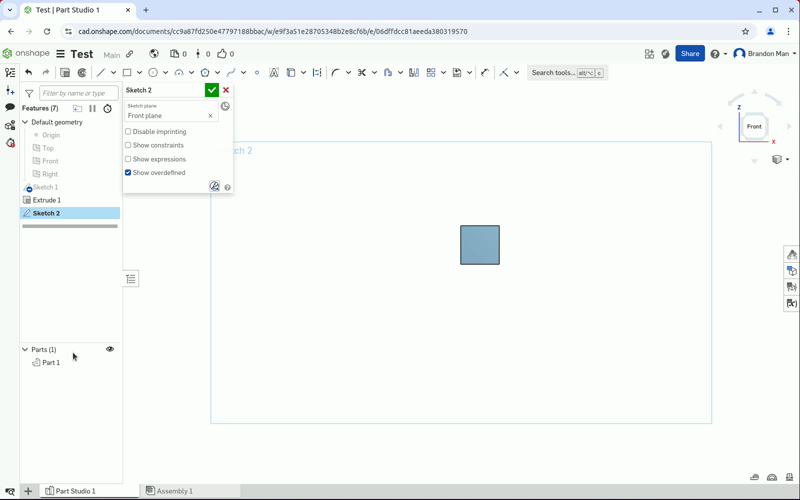
key(y)
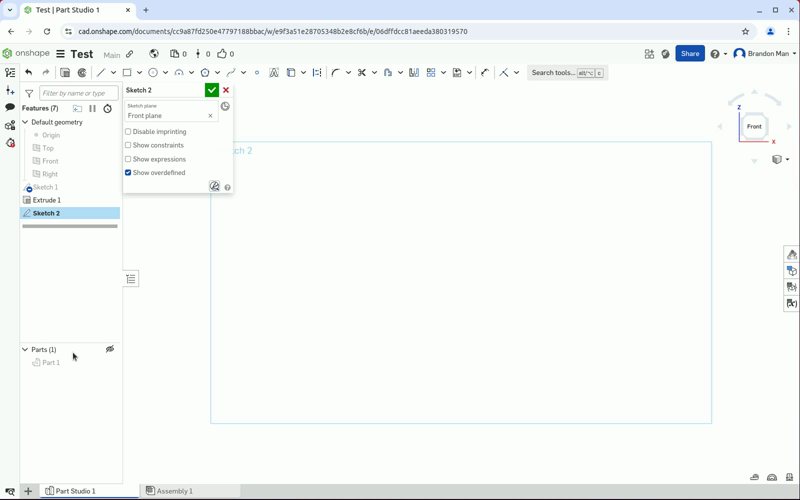
key(l)
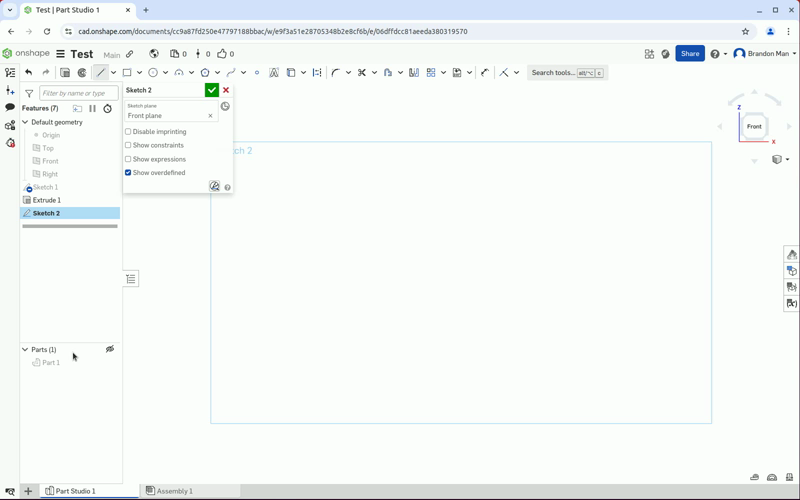
key_down(shift)
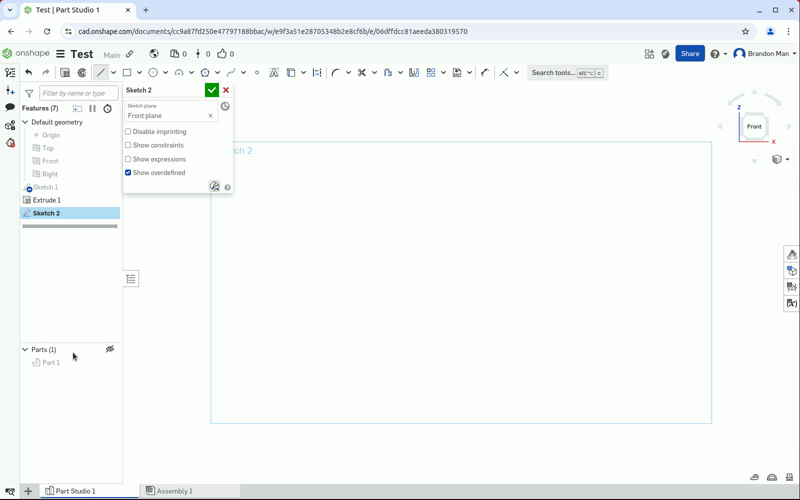
mouse_move(460, 282)
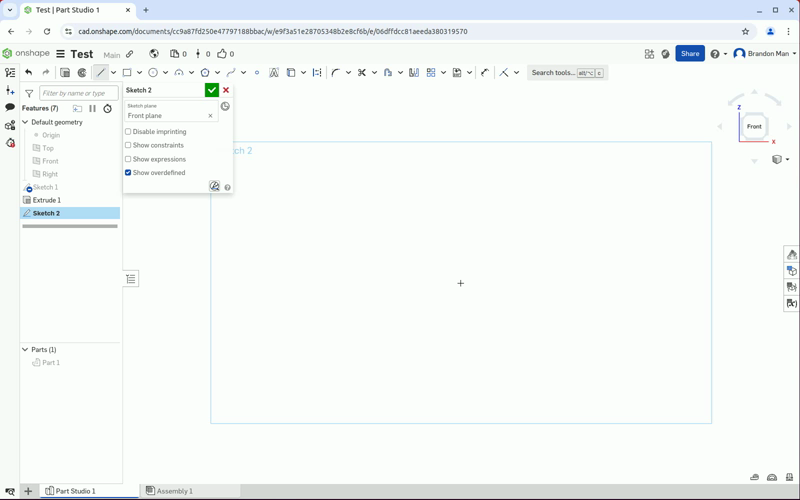
click(460, 282)
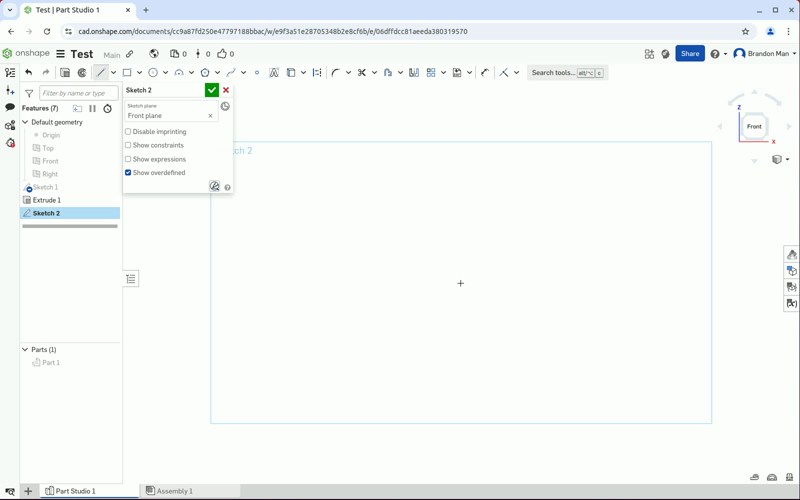
key_up(shift)
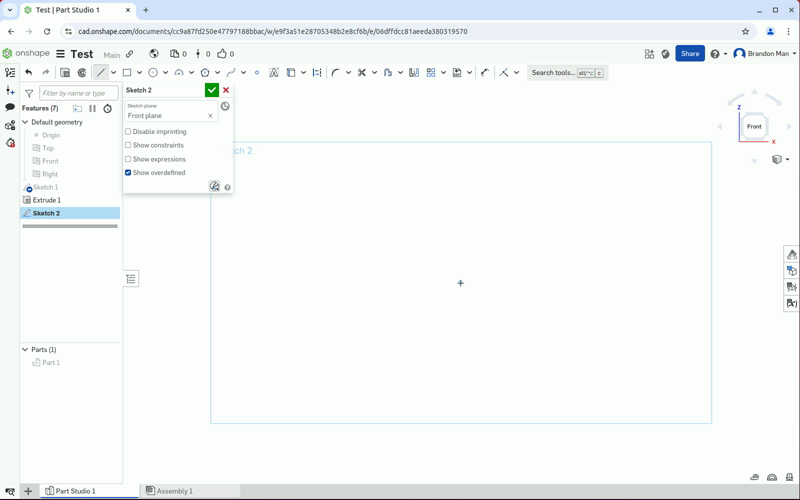
key_down(shift)
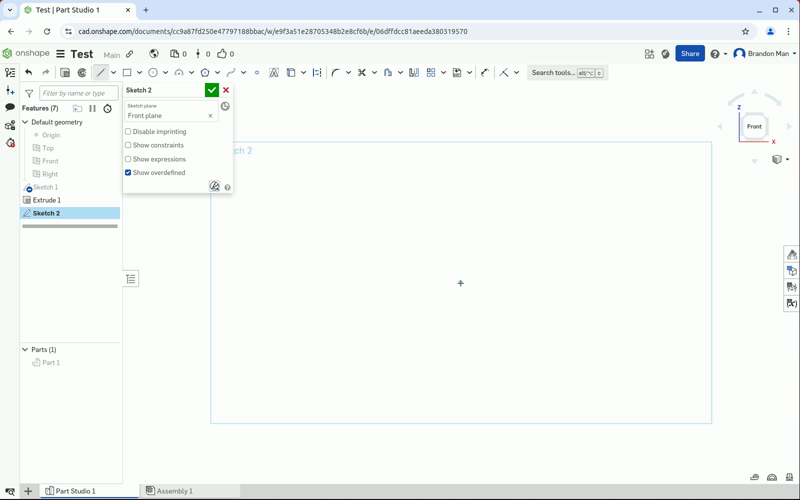
mouse_move(490, 282)
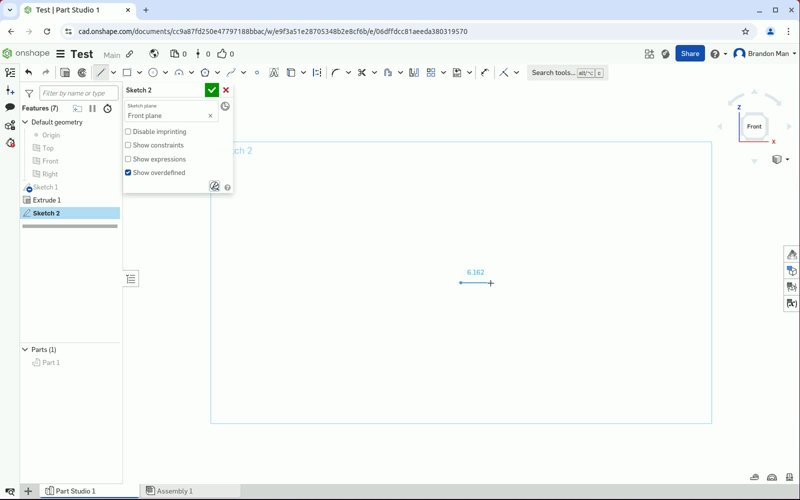
mouse_move(499, 282)
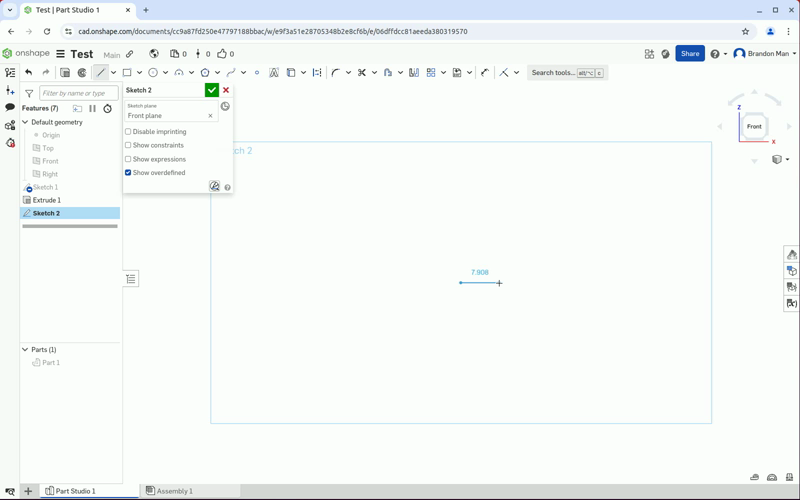
click(499, 282)
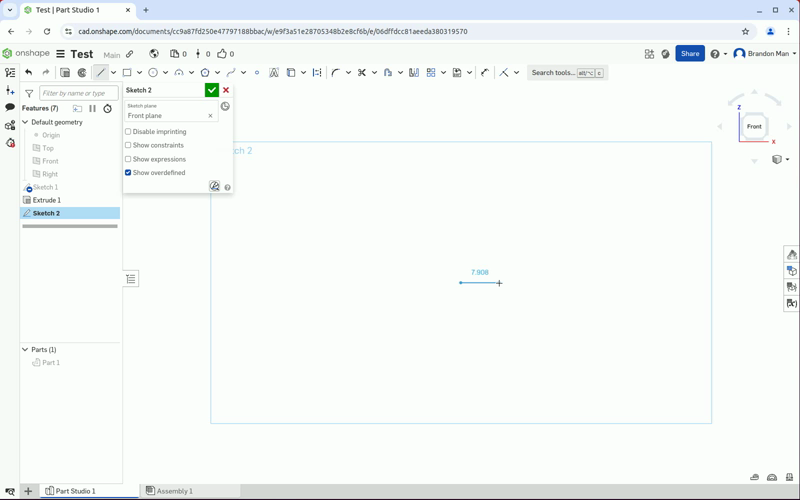
key_up(shift)
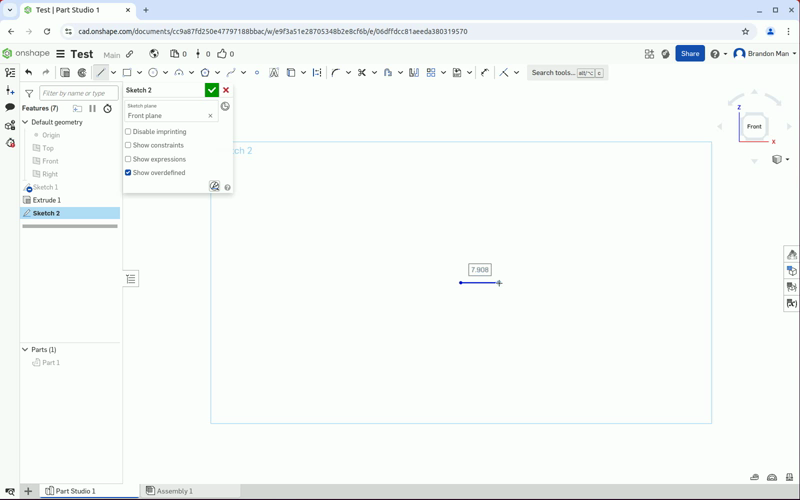
key_down(shift)
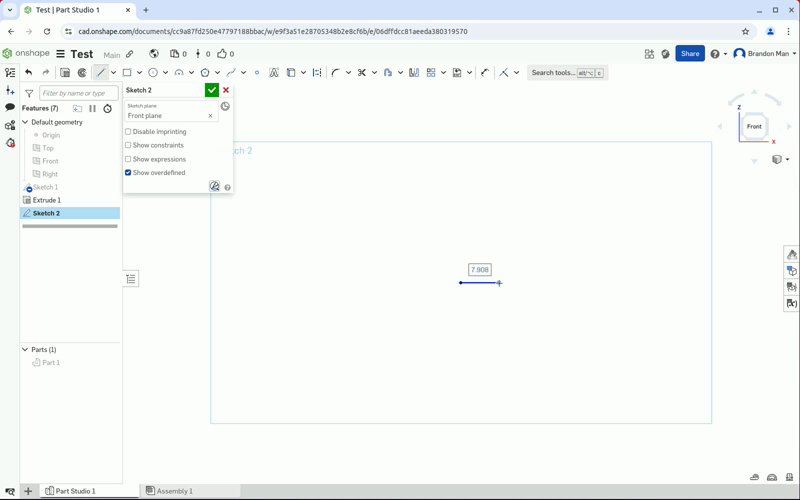
mouse_move(529, 282)
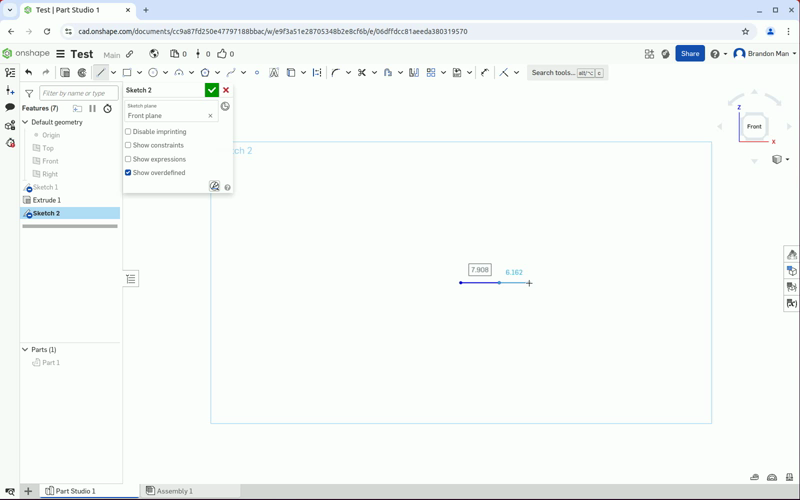
mouse_move(499, 263)
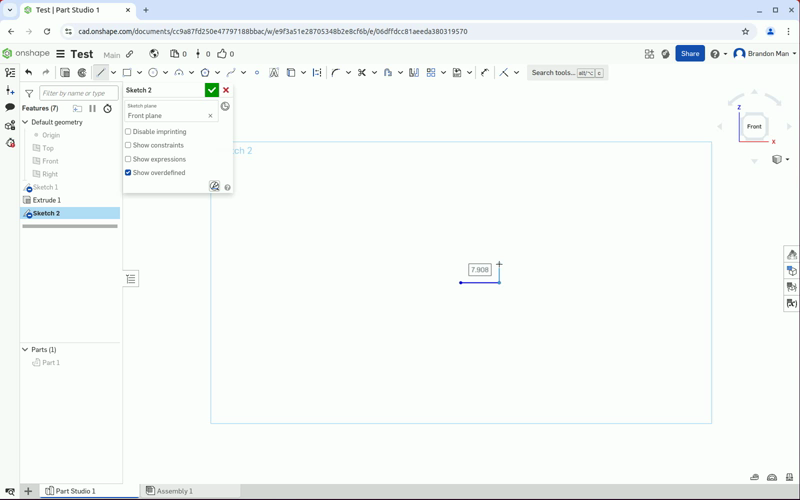
click(499, 263)
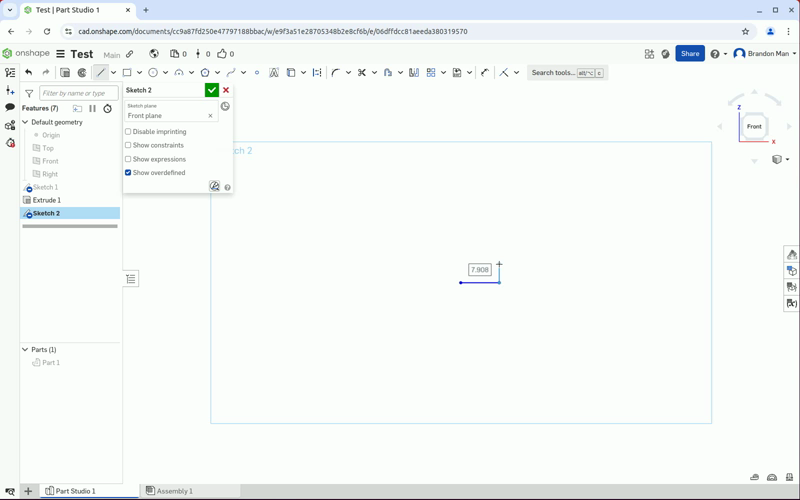
key_up(shift)
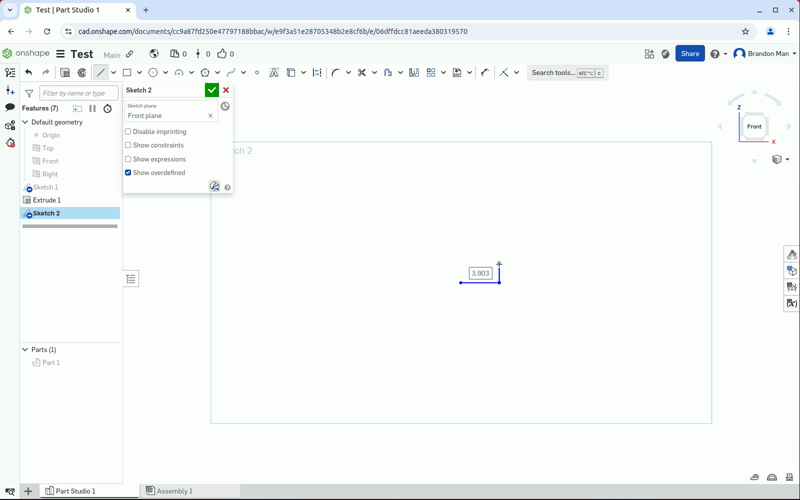
key_down(shift)
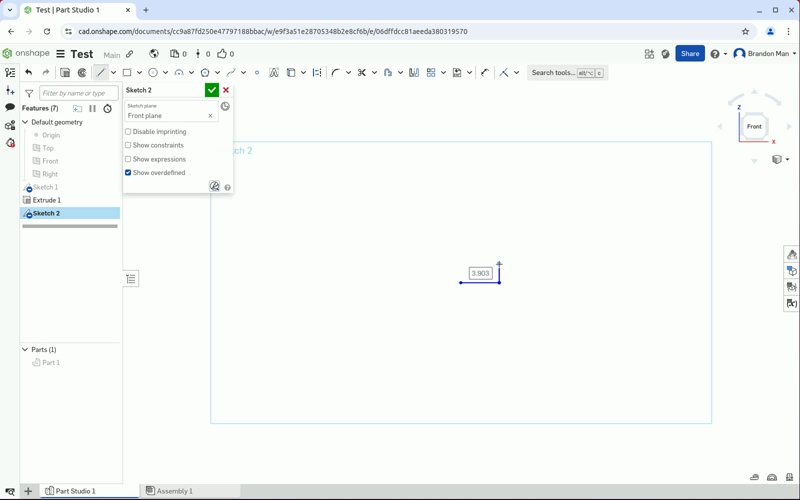
mouse_move(529, 263)
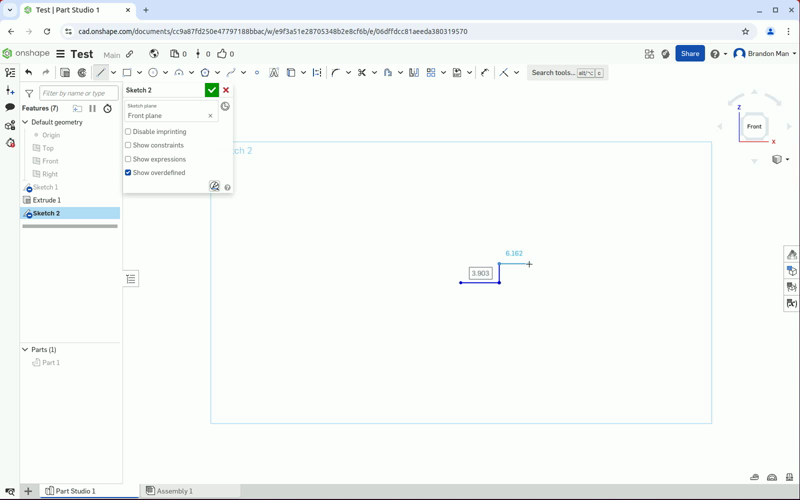
mouse_move(460, 263)
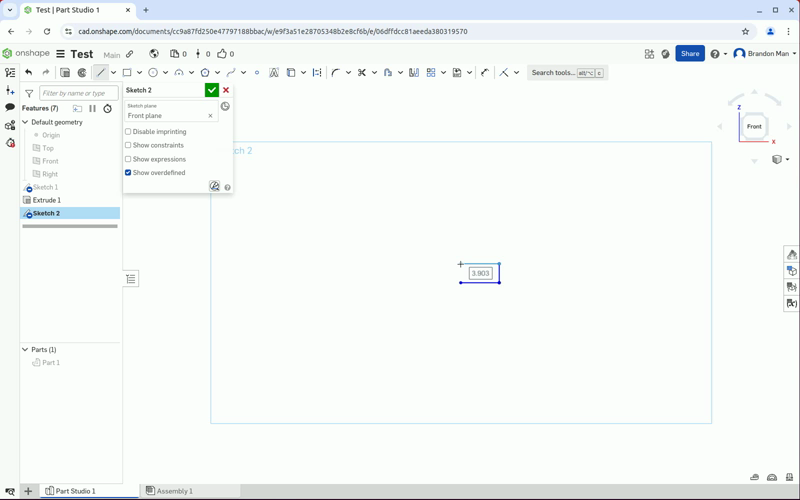
click(460, 263)
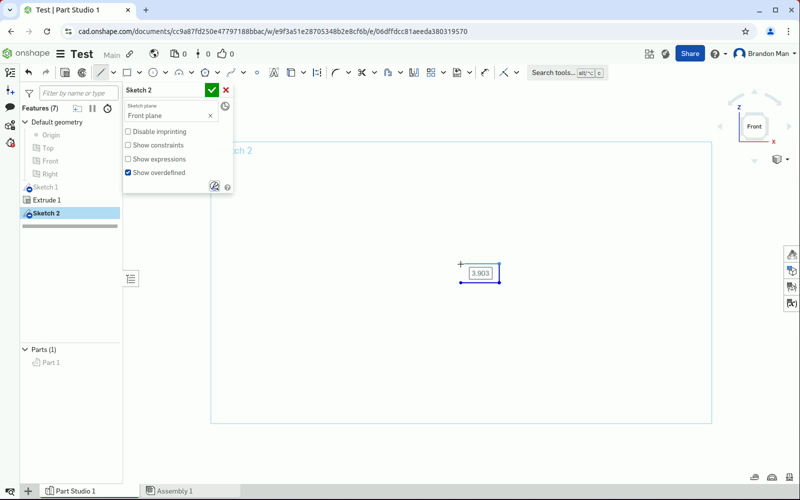
key_up(shift)
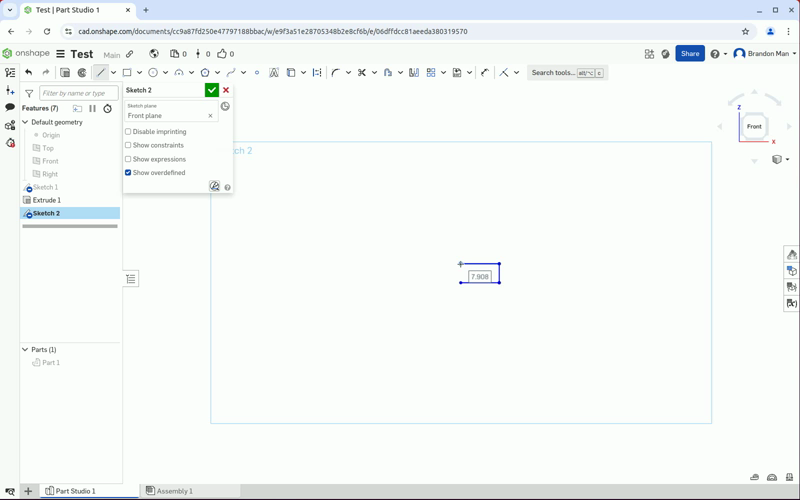
mouse_move(490, 263)
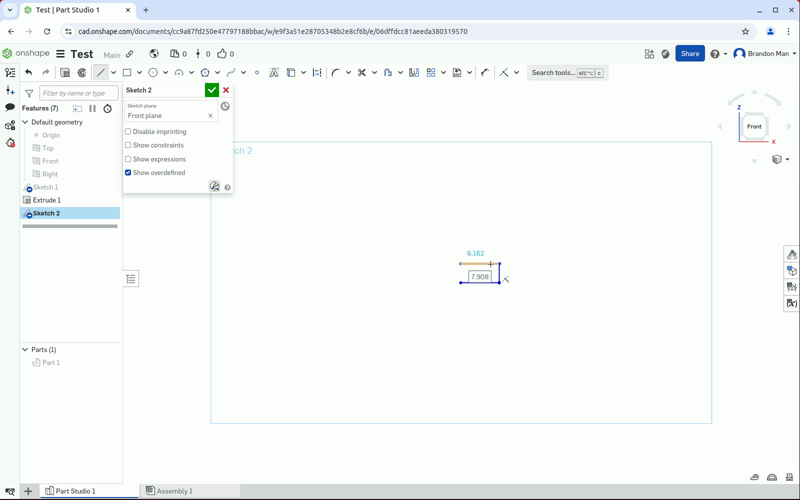
key_down(shift)
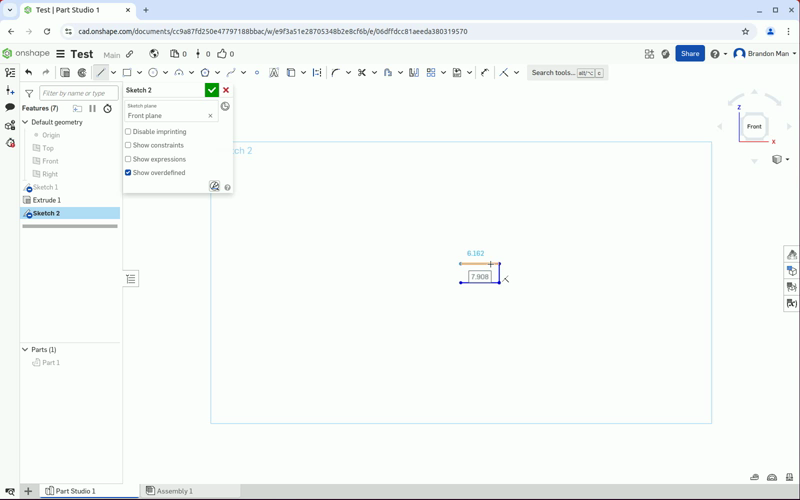
mouse_move(460, 282)
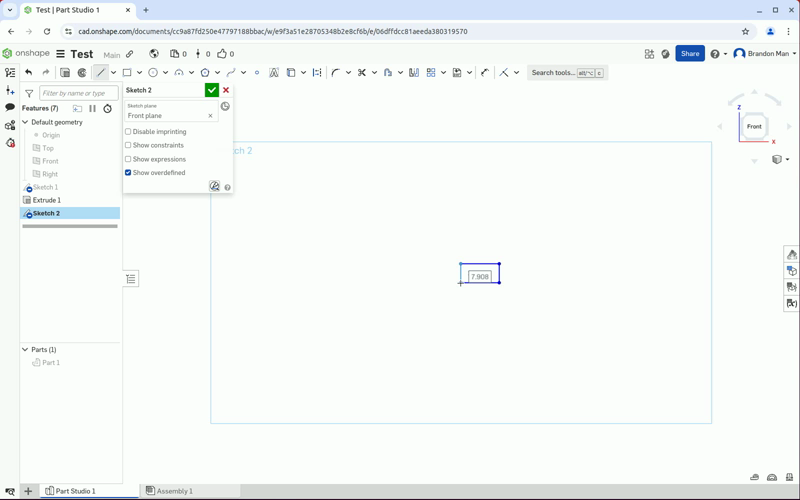
key_up(shift)
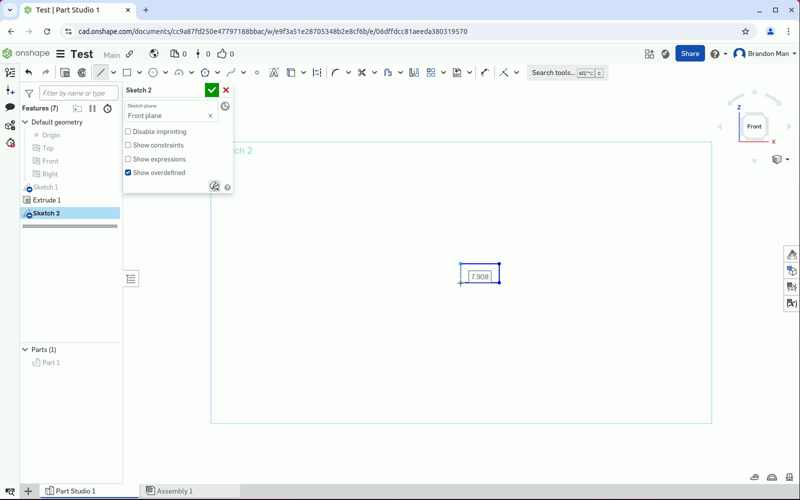
click(460, 282)
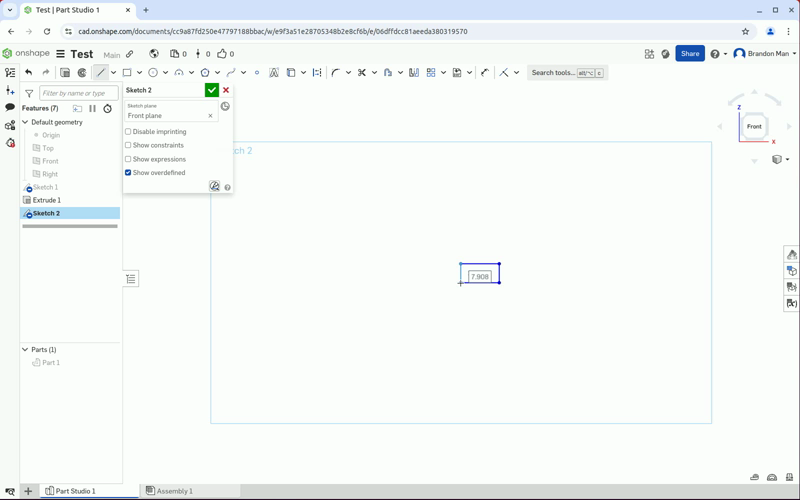
key(esc)
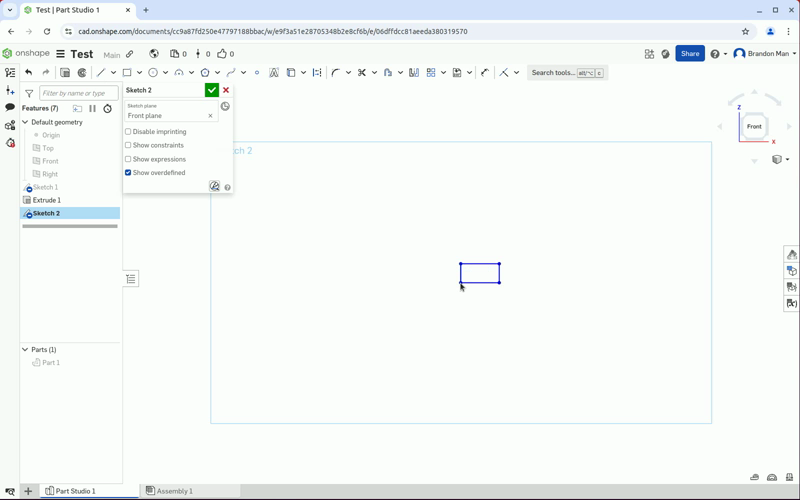
mouse_move(462, 273)
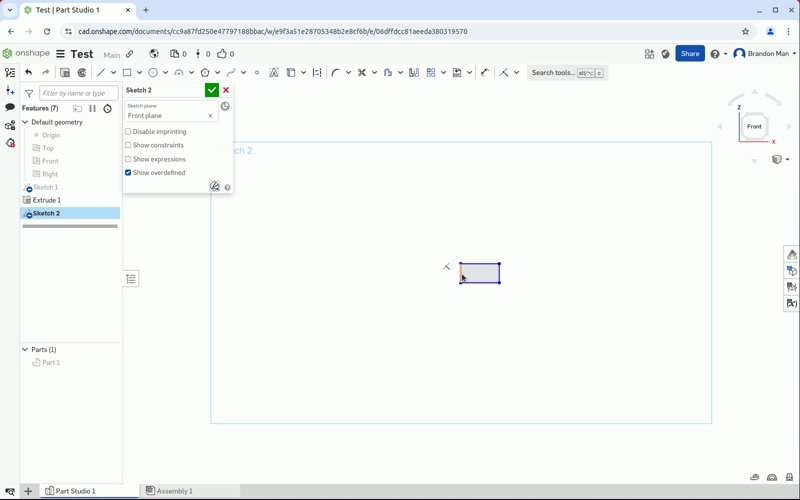
scroll(6)
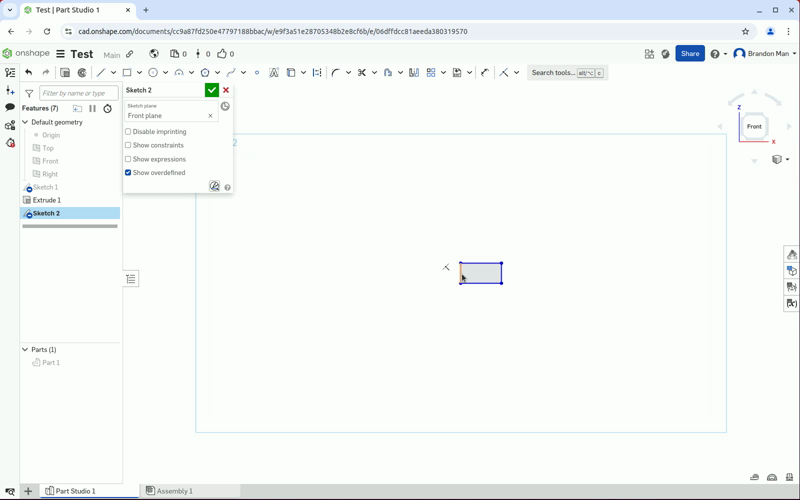
scroll(6)
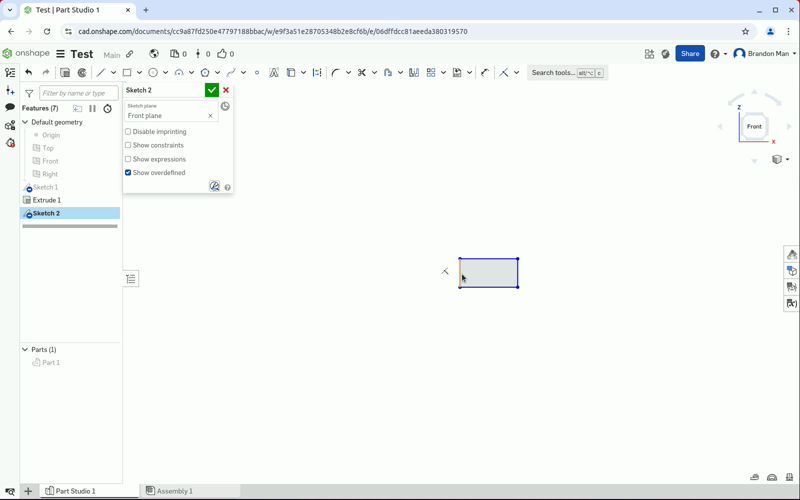
scroll(6)
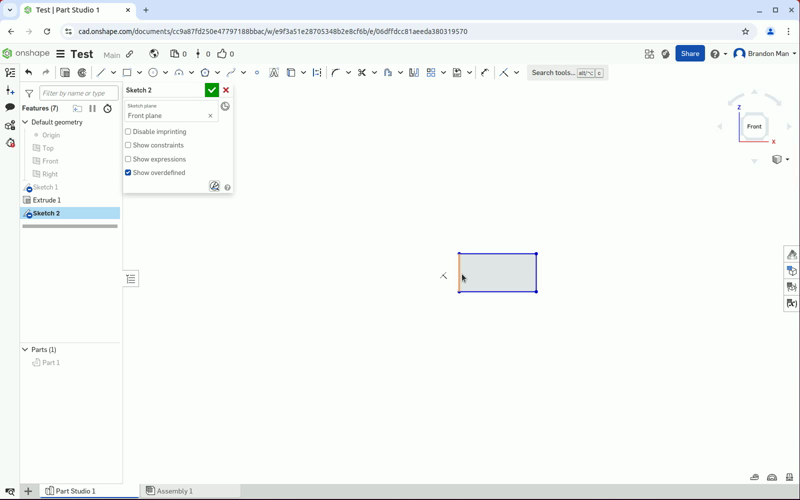
scroll(6)
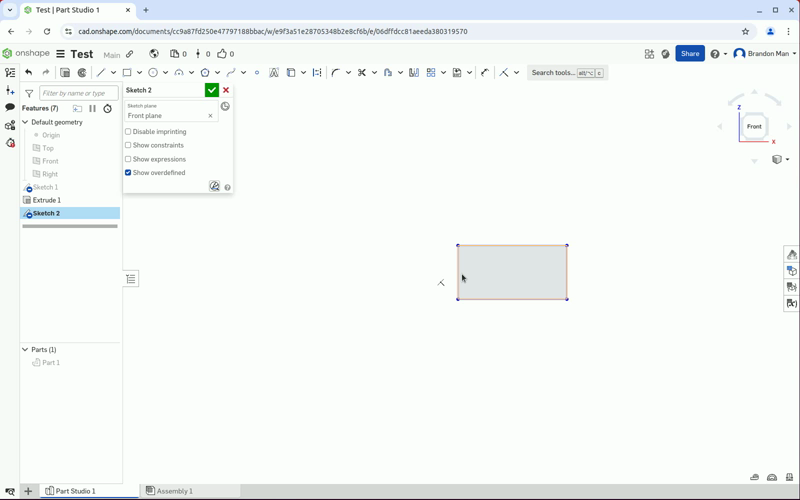
scroll(6)
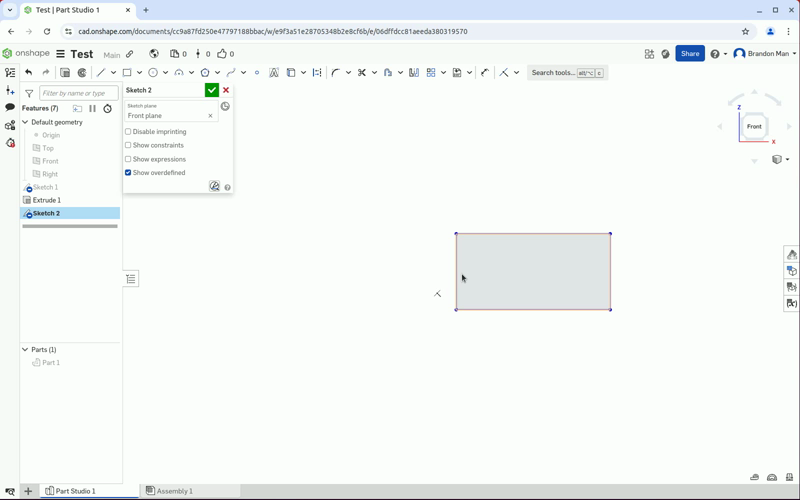
scroll(6)
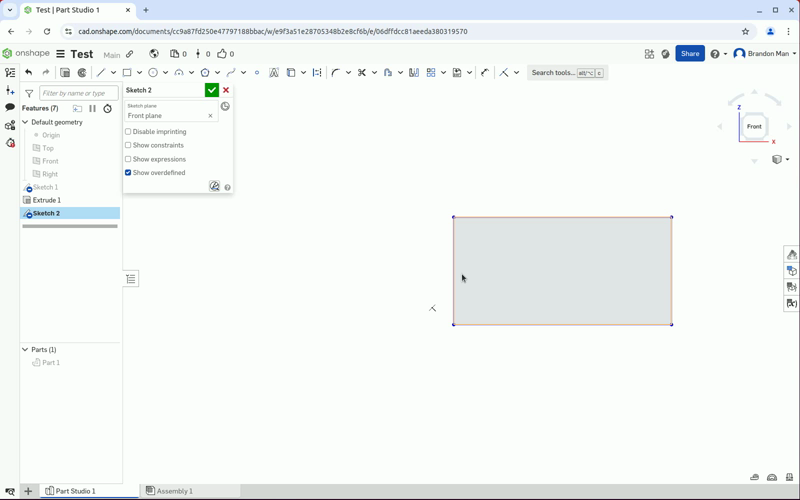
scroll(6)
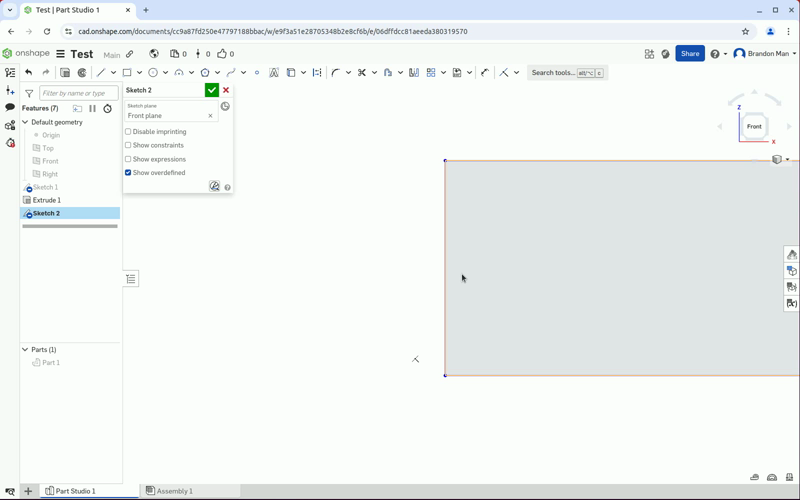
click(462, 273)
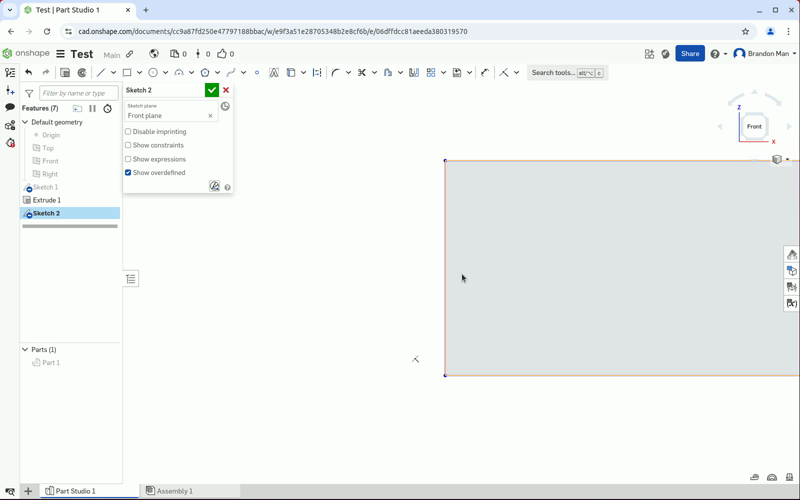
scroll(-6)
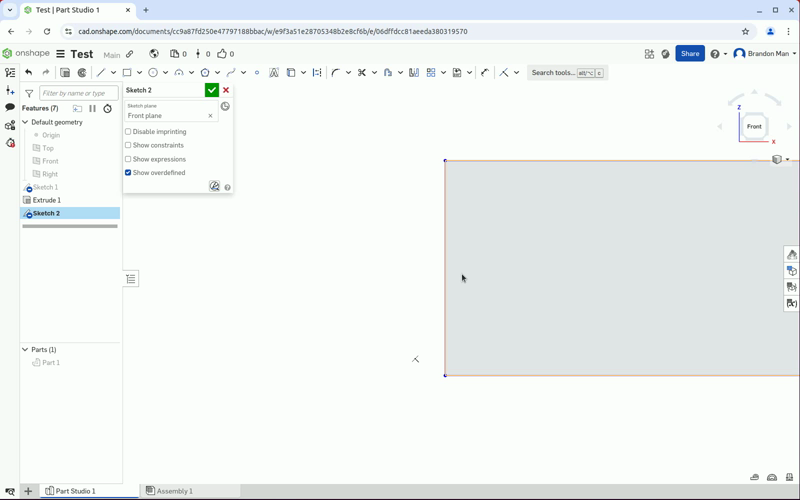
scroll(-6)
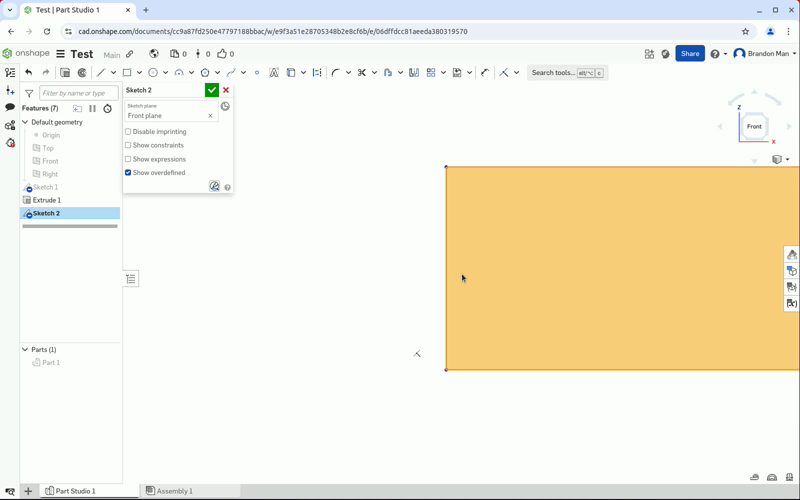
scroll(-6)
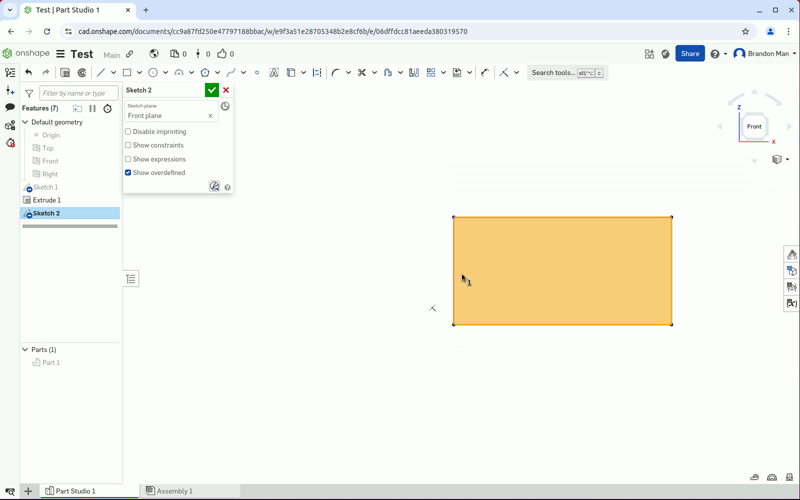
scroll(-6)
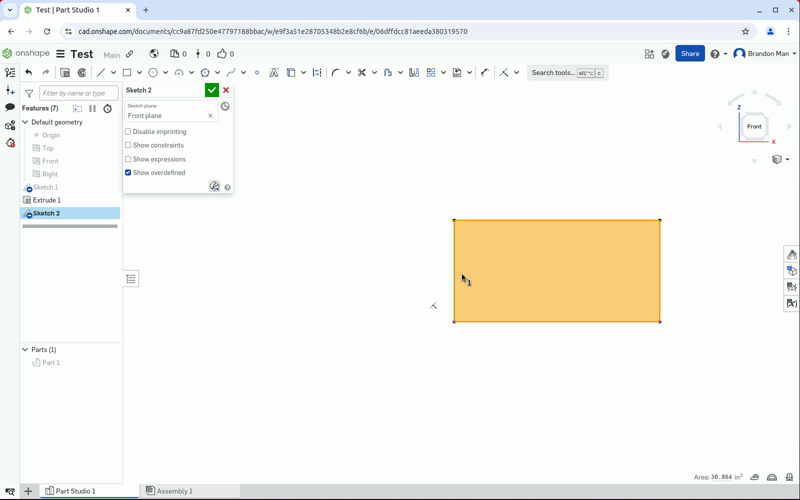
scroll(-6)
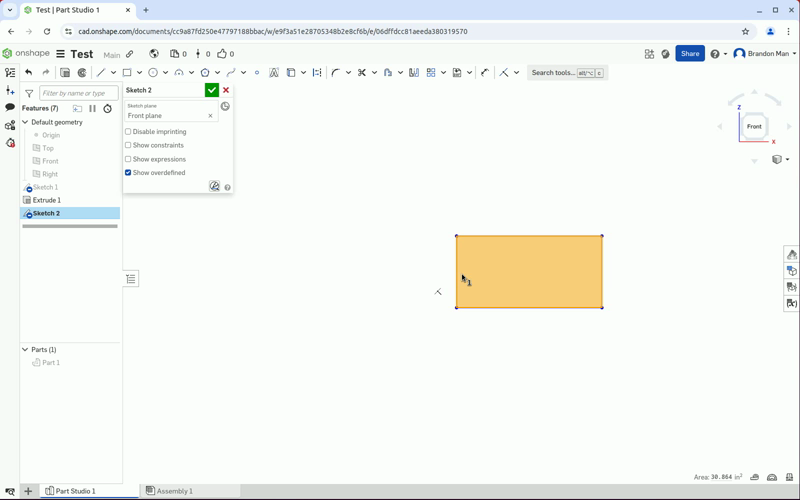
scroll(-6)
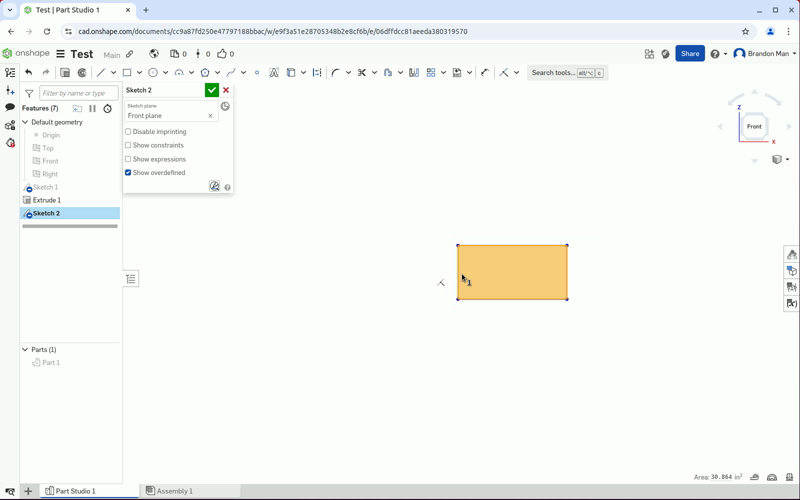
scroll(-6)
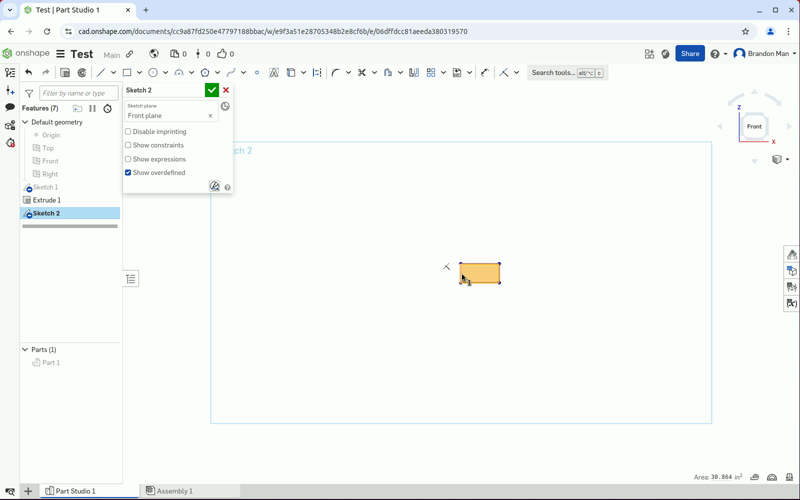
mouse_move(73, 352)
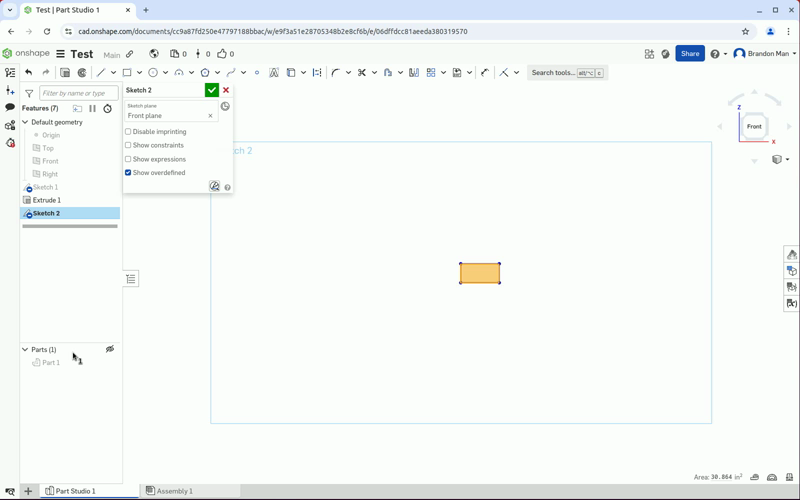
key(shift+y)
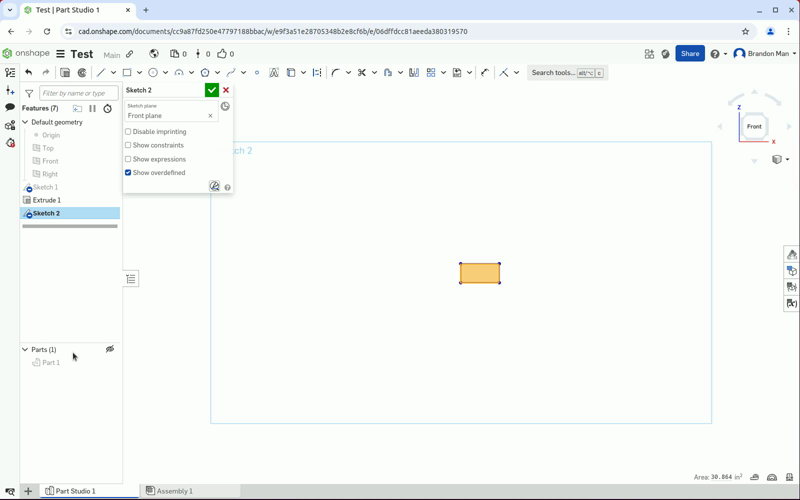
key(shift+e)
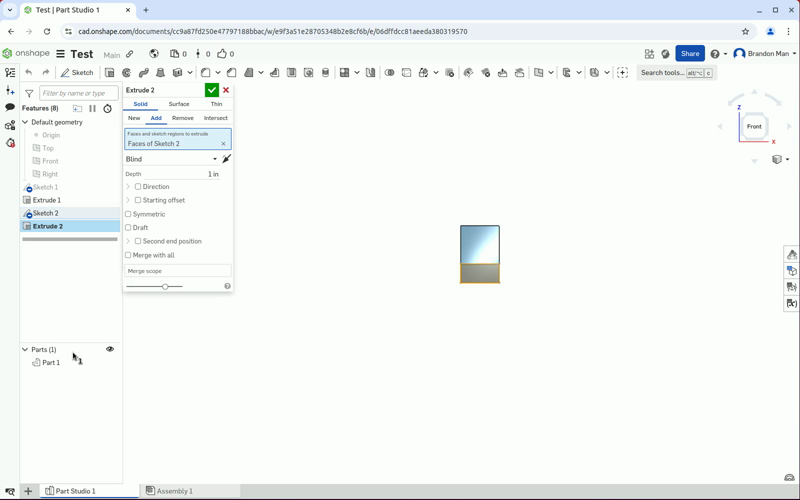
mouse_move(143, 106)
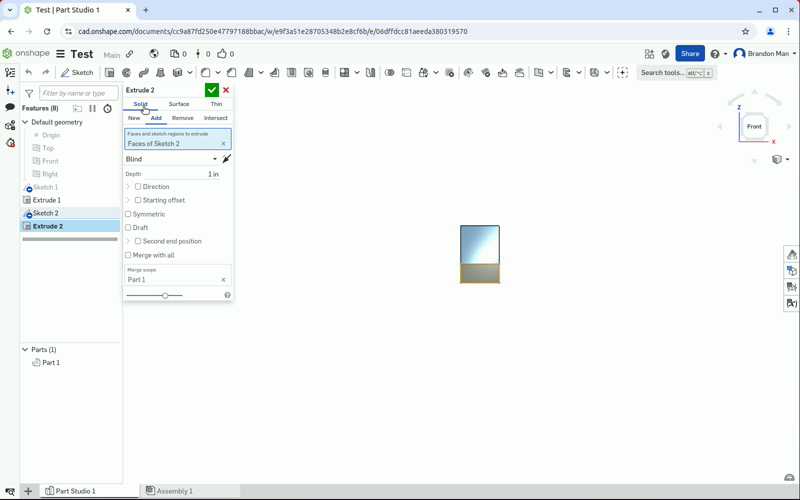
click(143, 106)
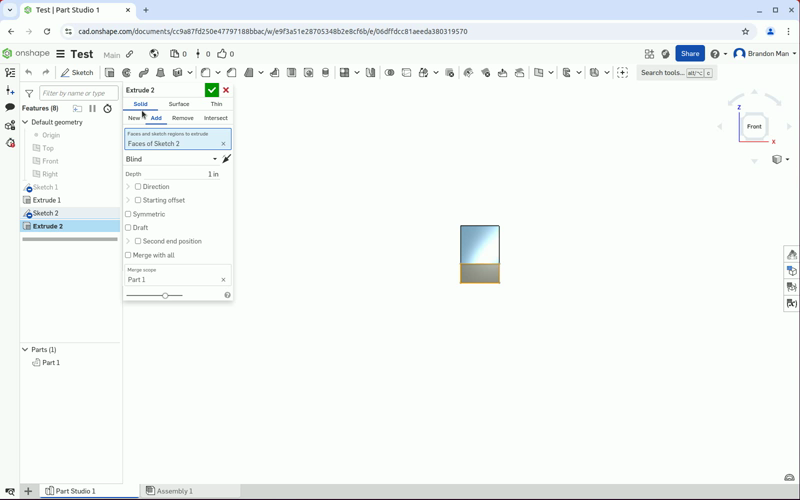
mouse_move(137, 120)
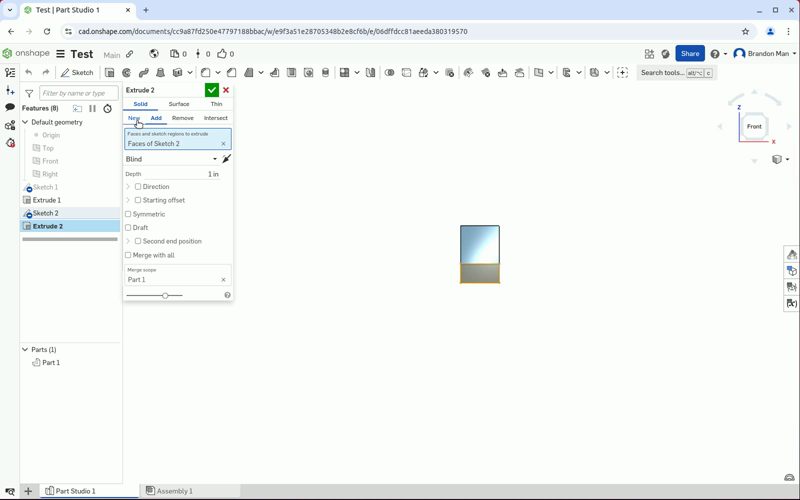
click(137, 120)
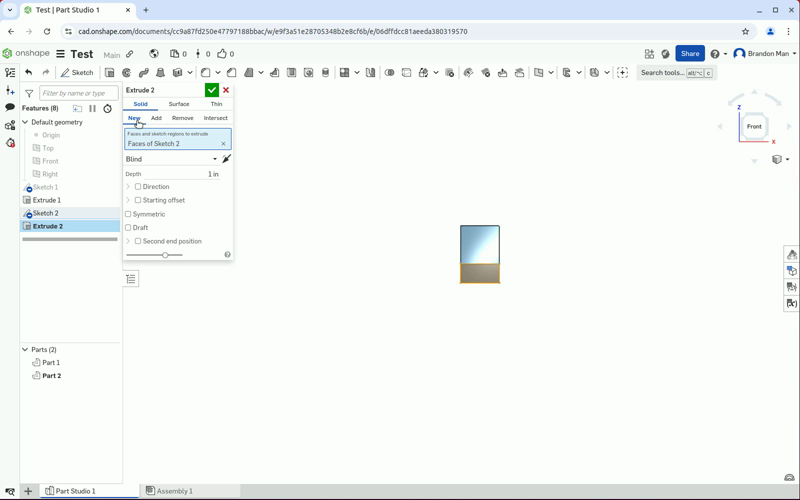
key(tab, 4)
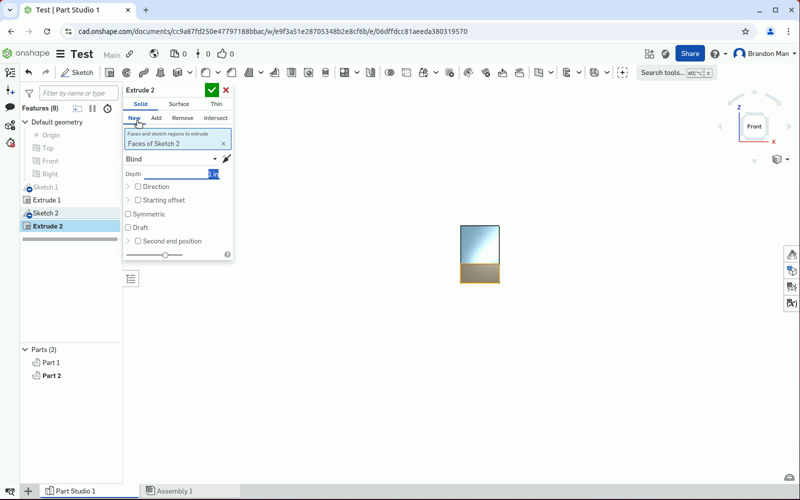
text(7.703)
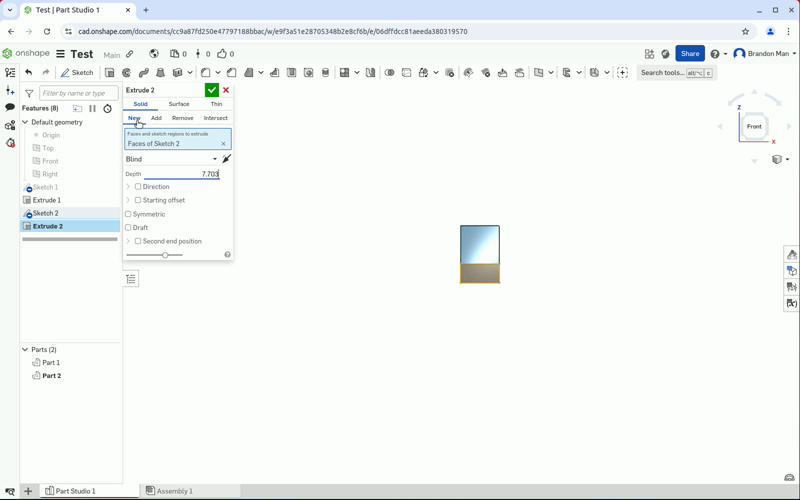
key(enter)
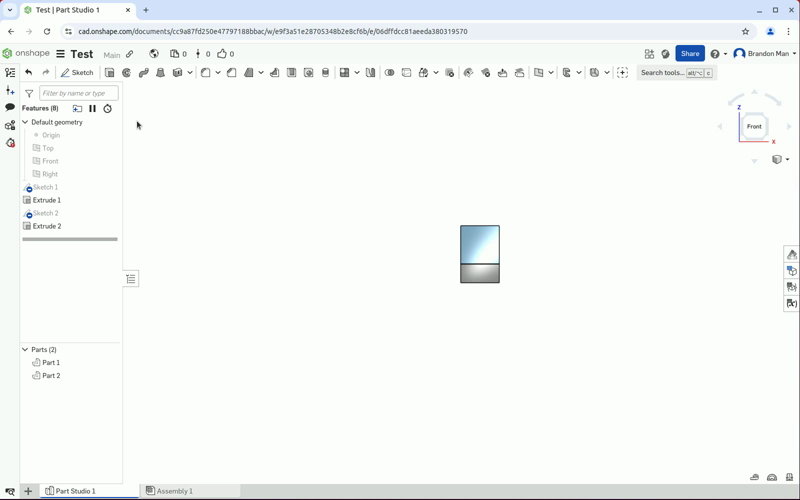
key(shift+h)
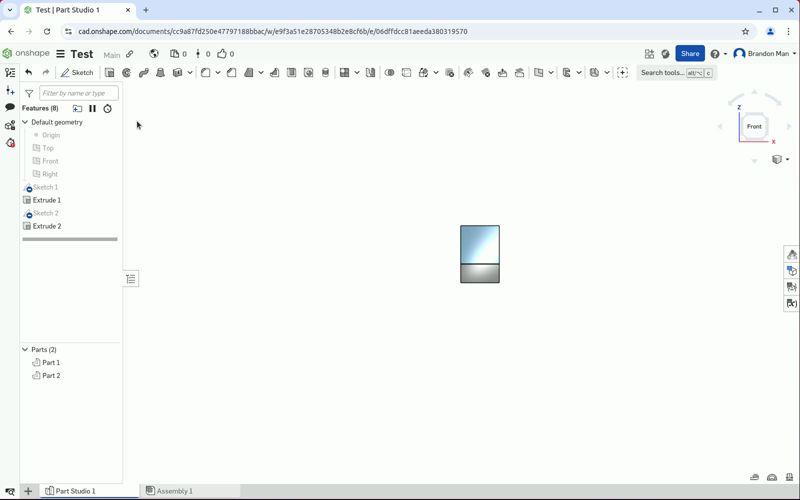
key(shift+h)
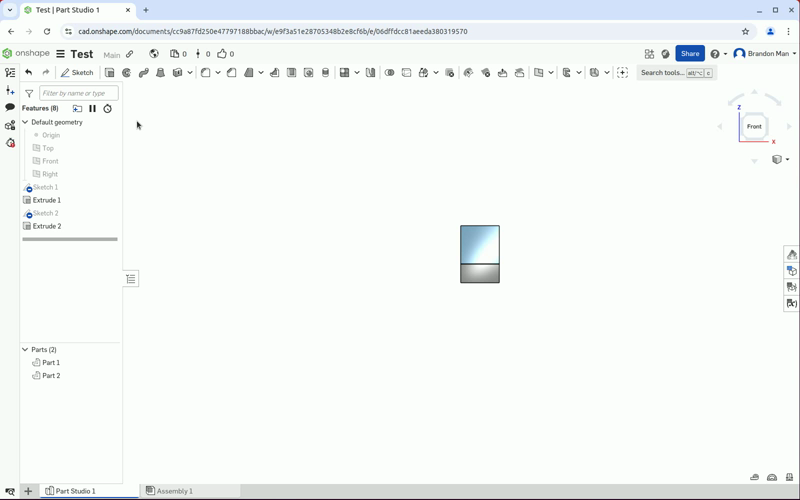
mouse_move(73, 189)
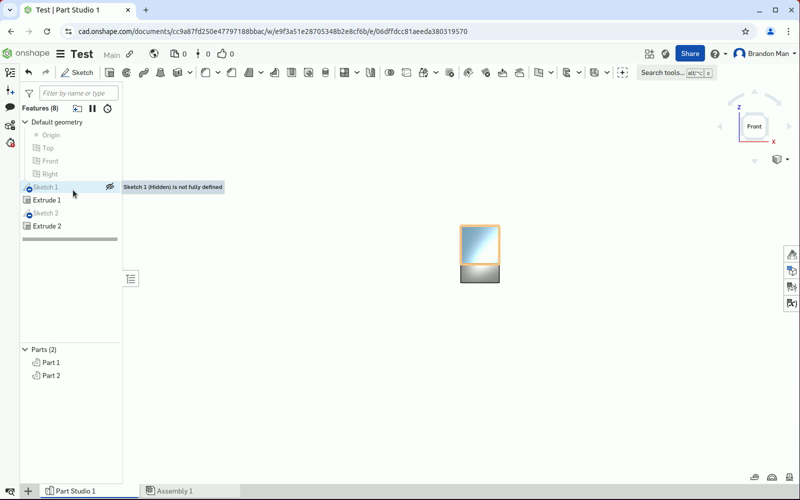
click(73, 189)
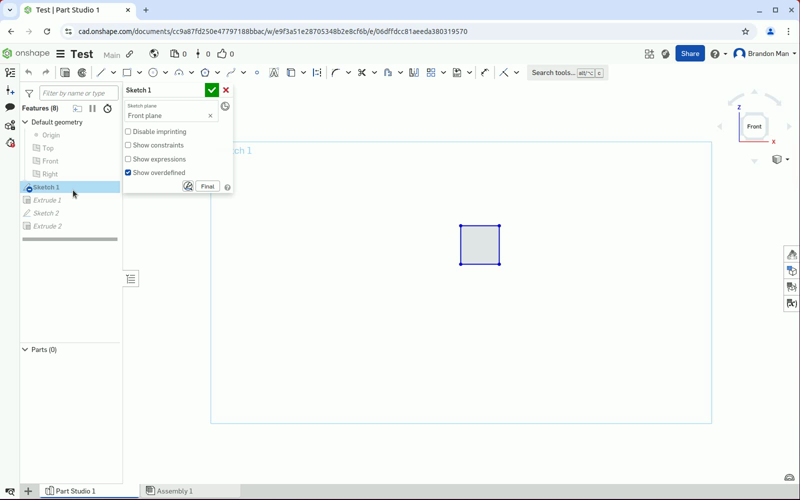
mouse_move(229, 92)
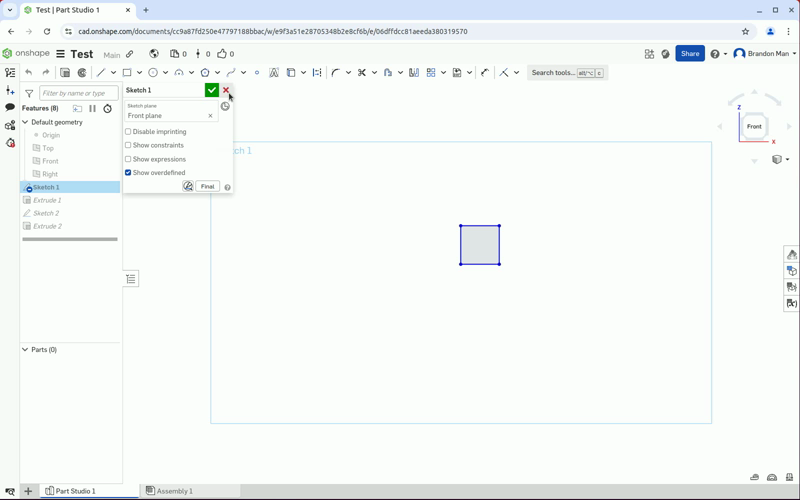
click(229, 92)
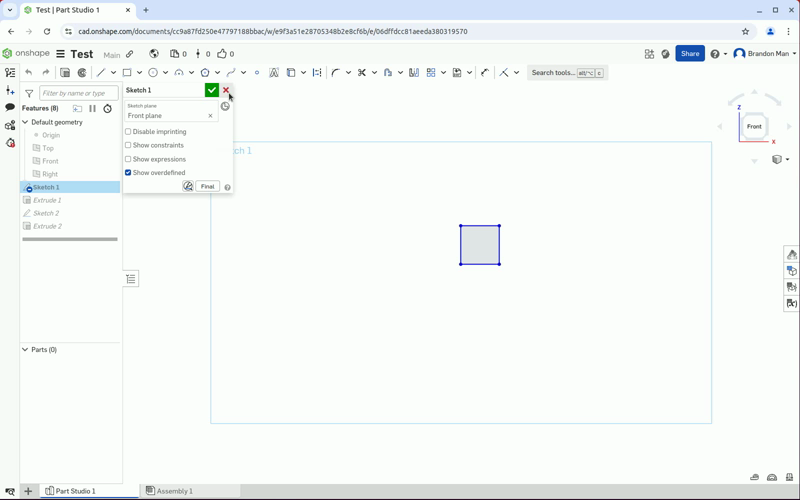
key(shift+s)
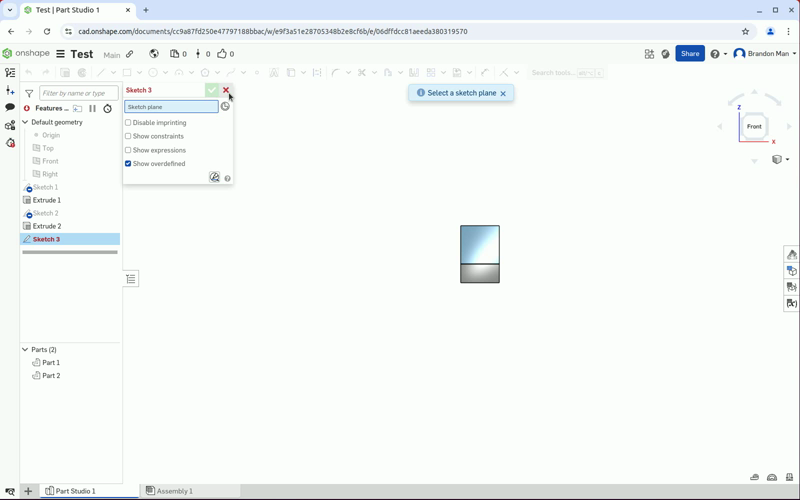
mouse_move(73, 163)
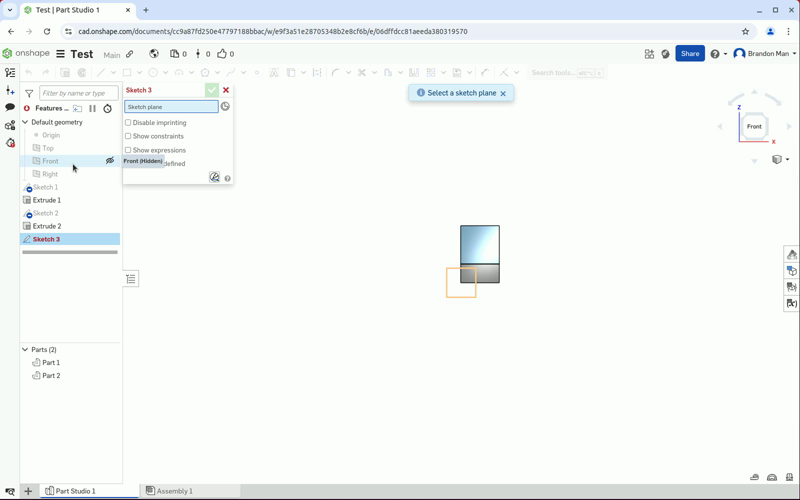
click(73, 163)
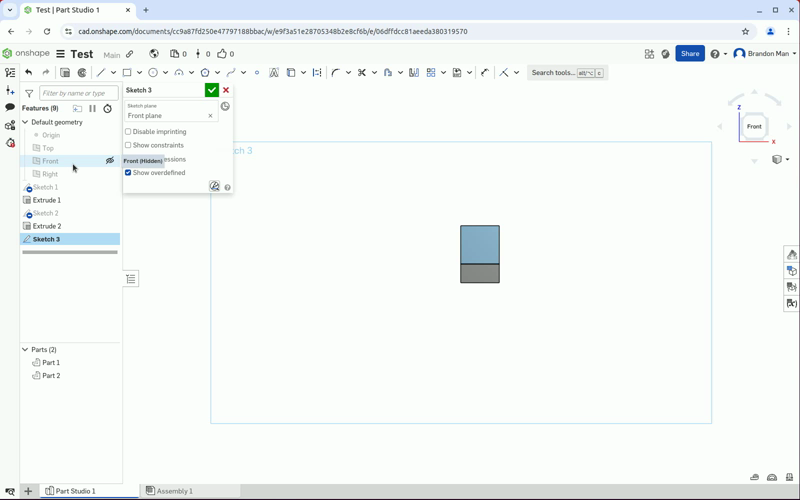
mouse_move(73, 352)
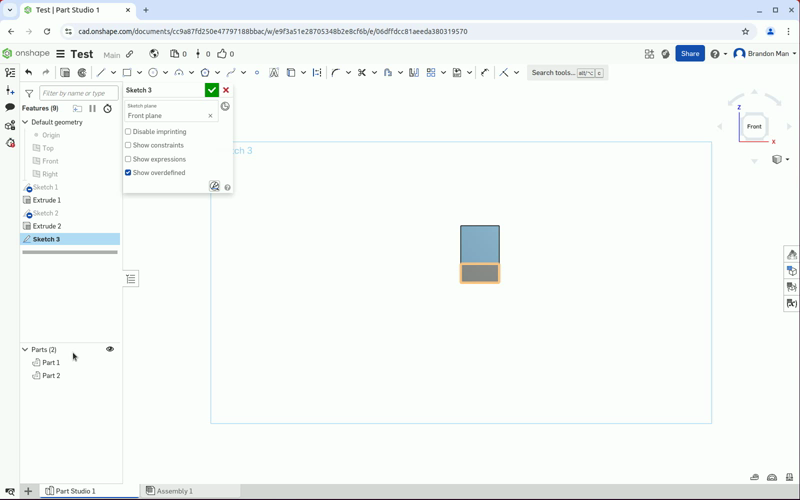
key(y)
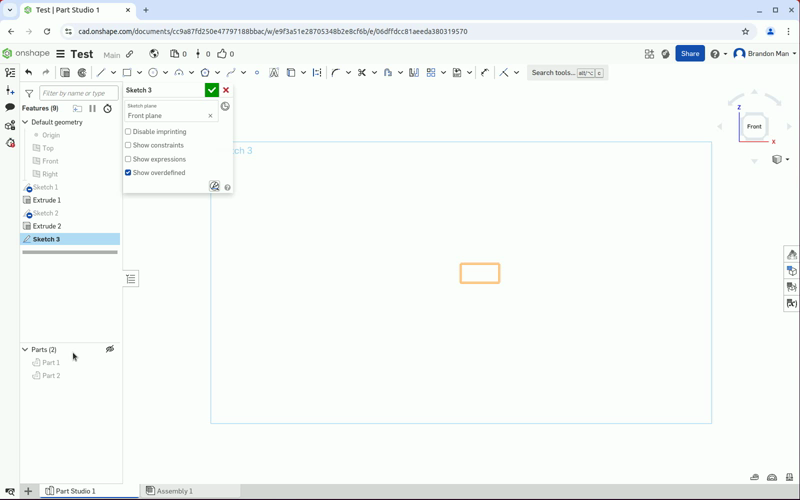
key(l)
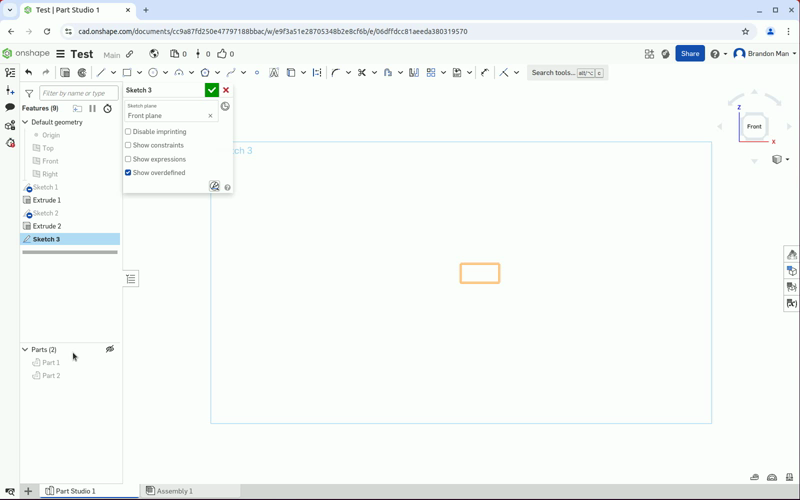
key_down(shift)
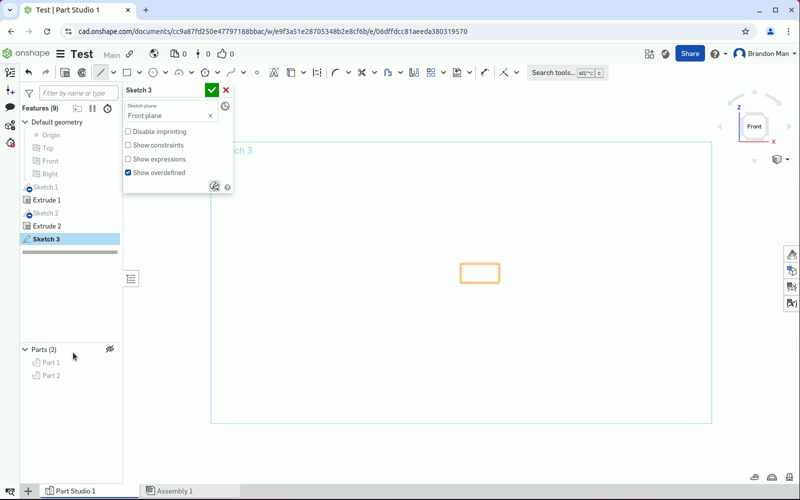
mouse_move(498, 282)
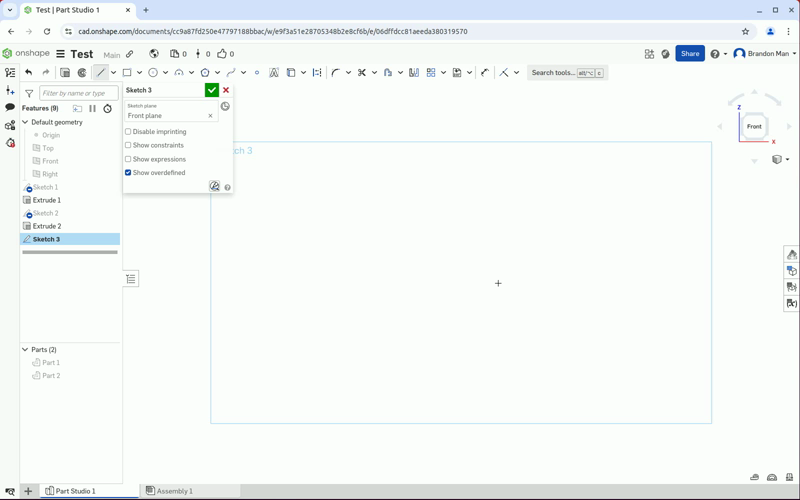
click(498, 282)
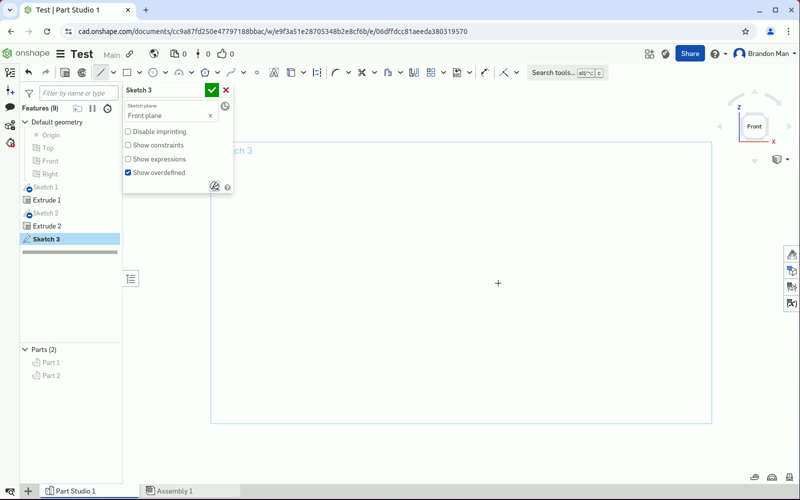
key_up(shift)
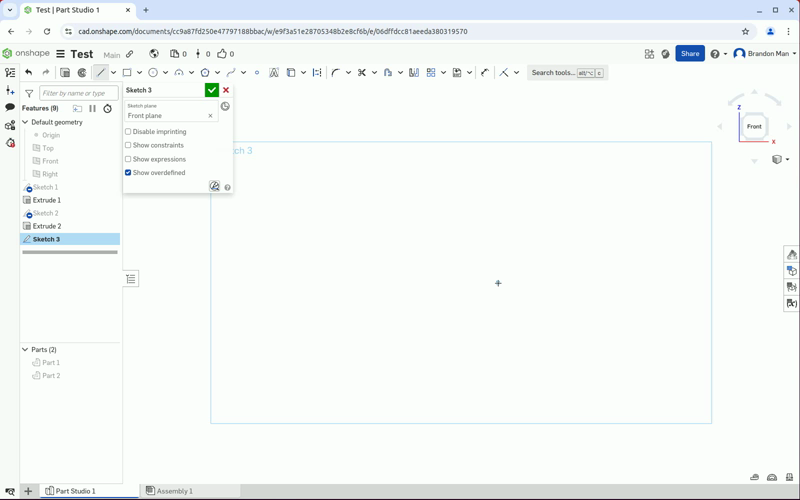
key_down(shift)
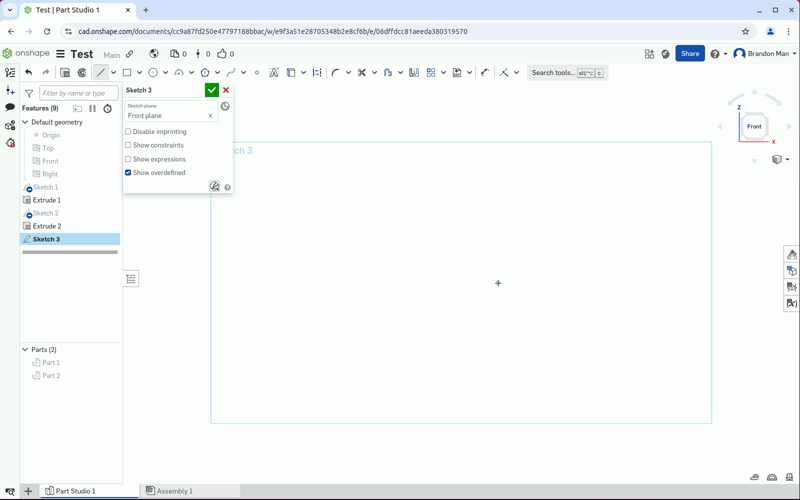
mouse_move(573, 282)
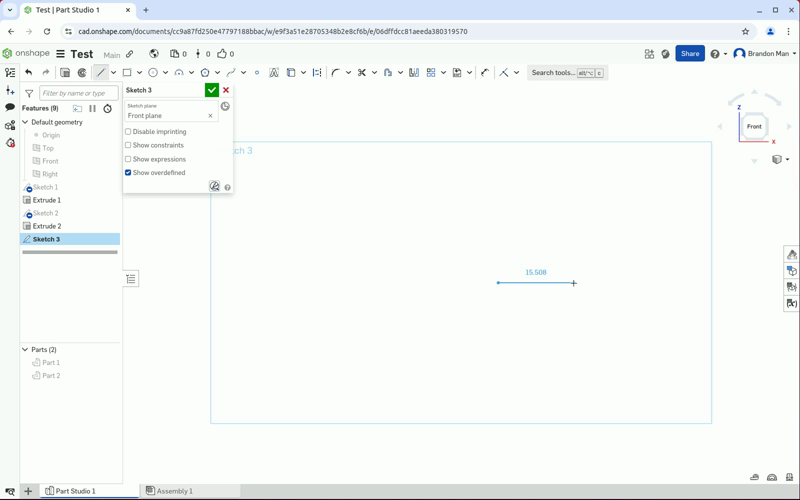
click(573, 282)
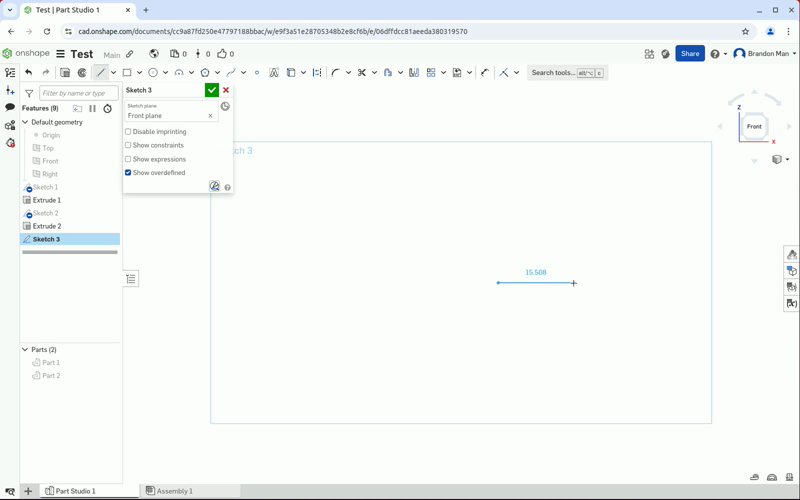
key_up(shift)
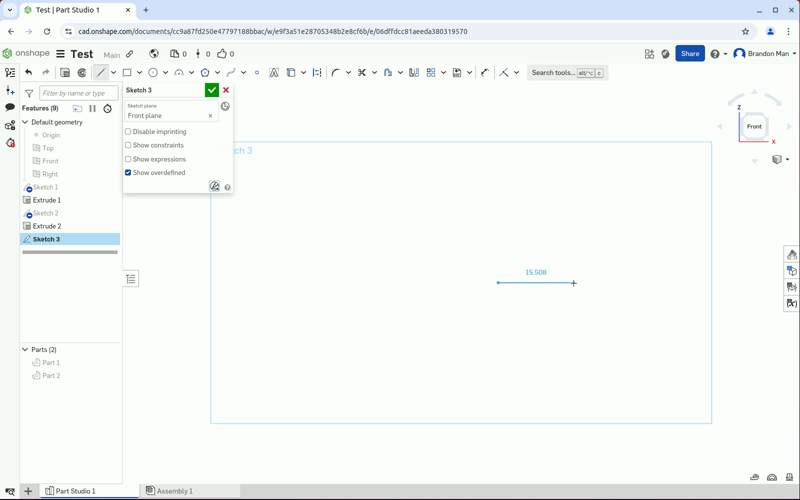
key_down(shift)
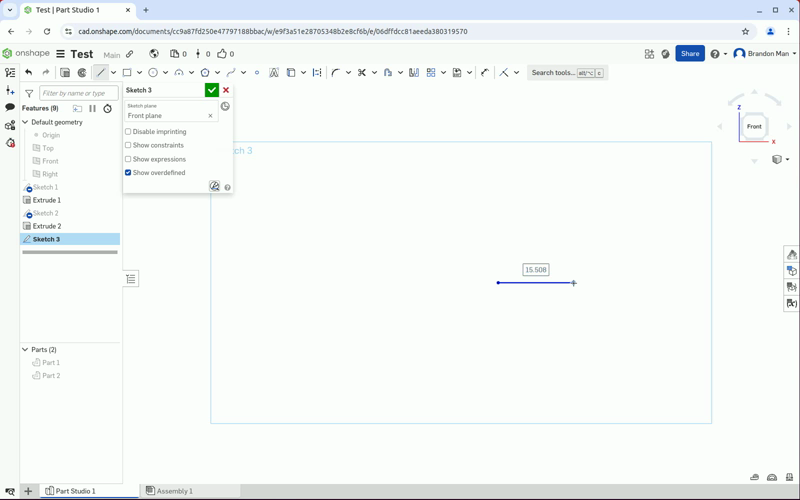
mouse_move(589, 282)
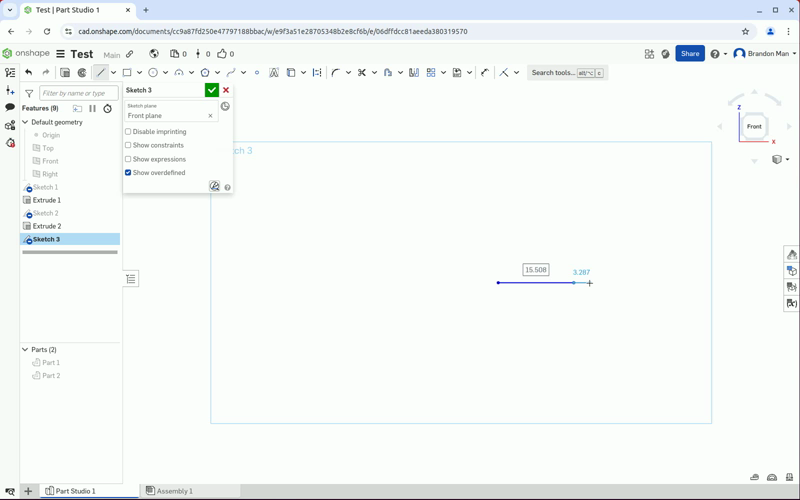
mouse_move(573, 264)
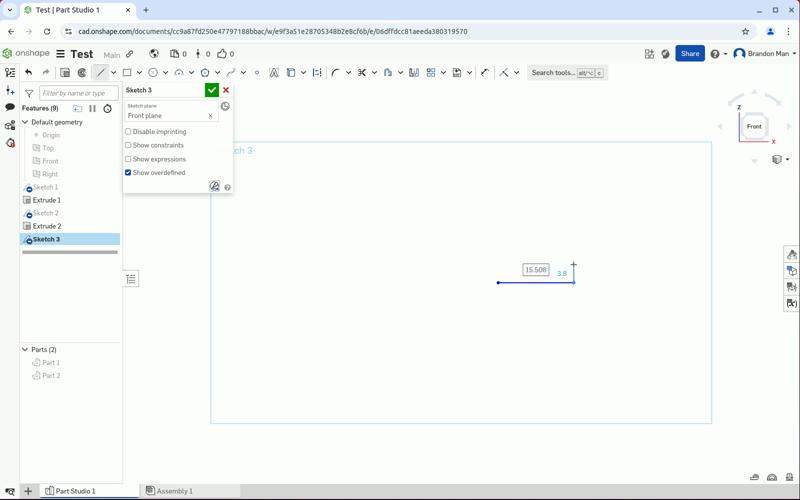
click(573, 264)
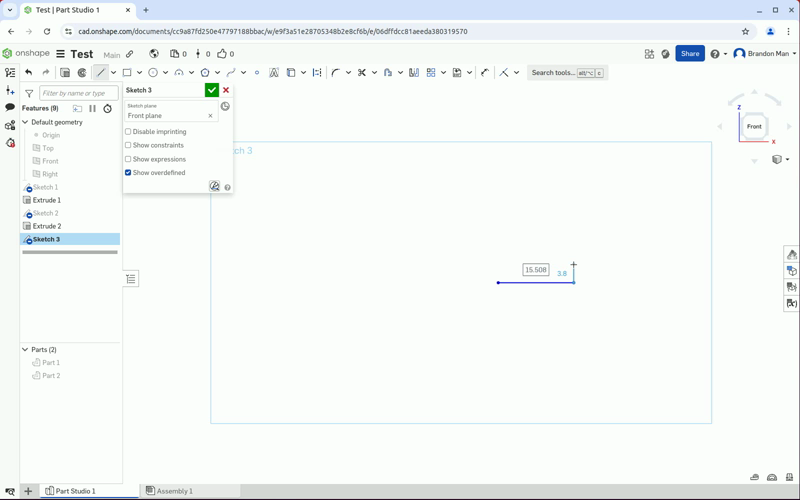
key_up(shift)
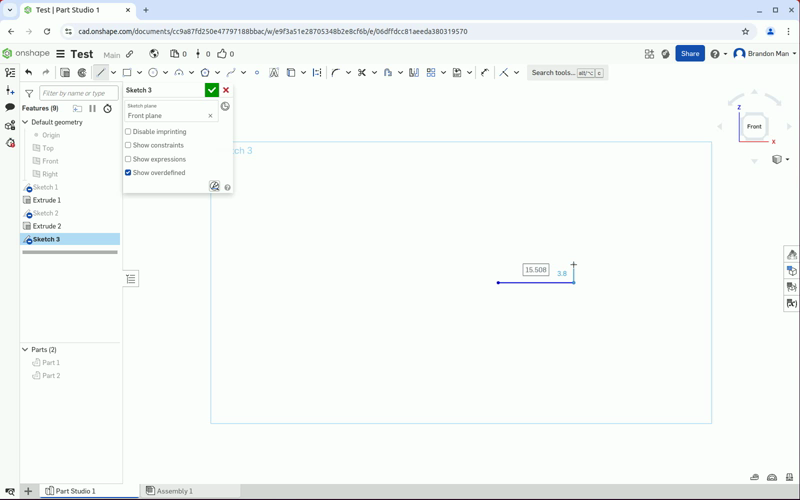
key_down(shift)
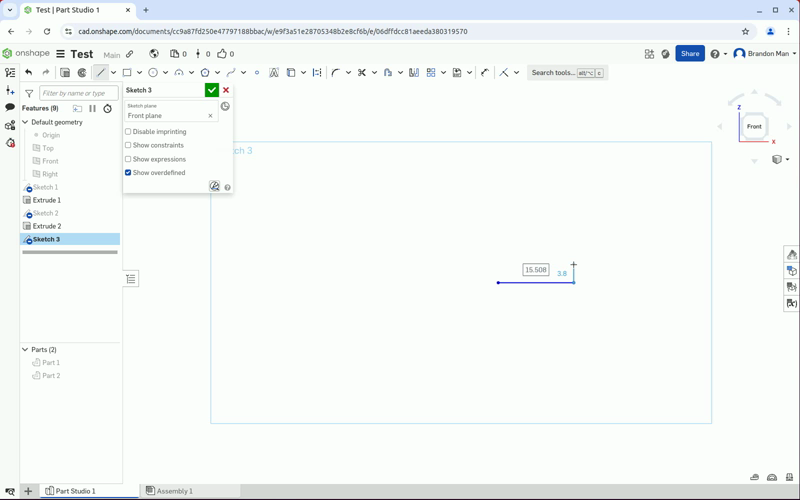
mouse_move(498, 264)
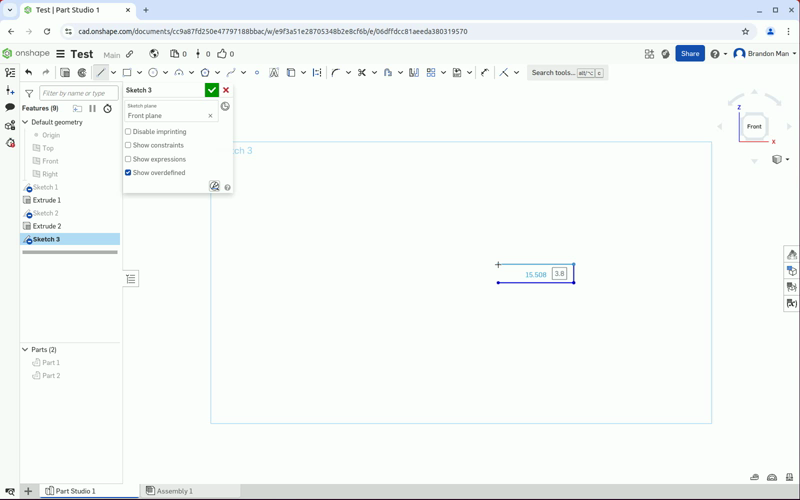
click(498, 264)
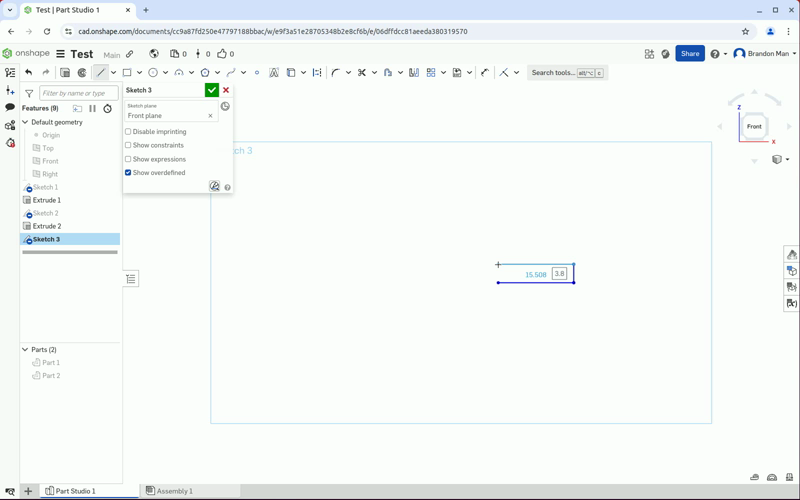
key_up(shift)
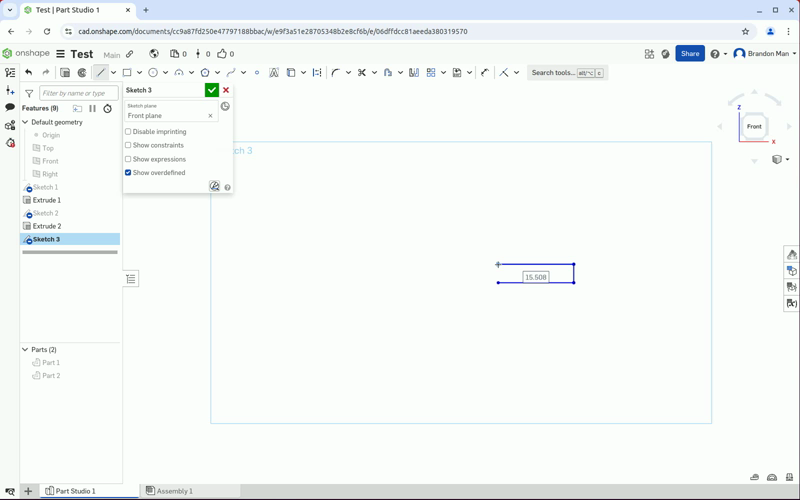
mouse_move(528, 264)
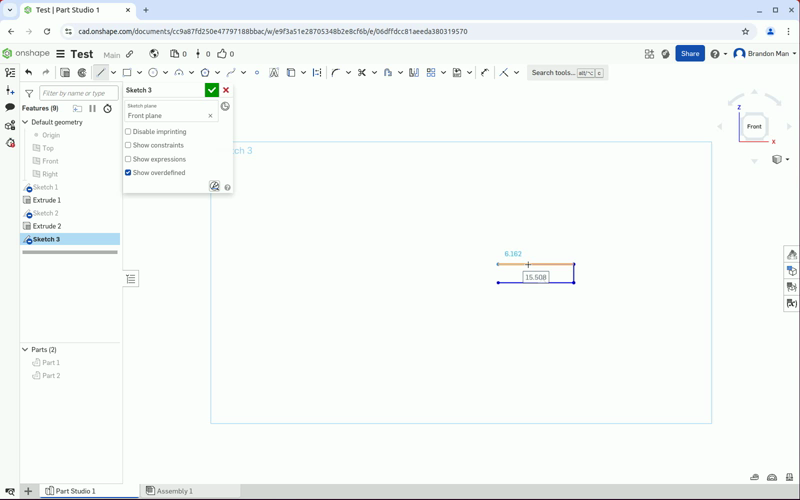
key_down(shift)
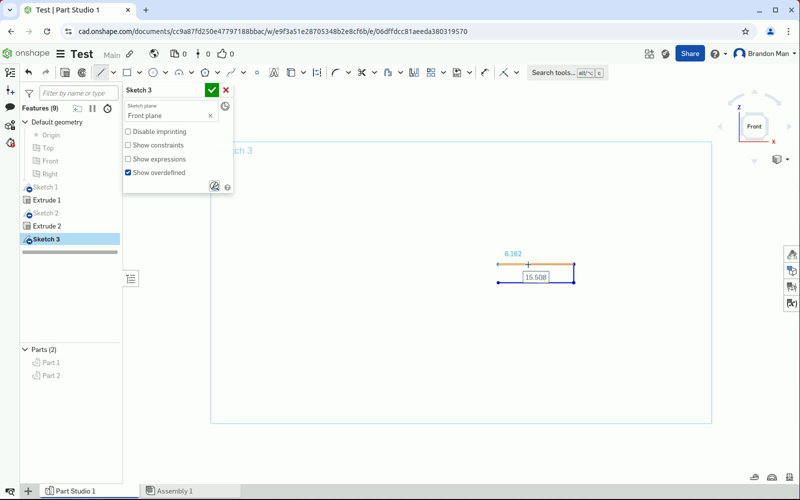
mouse_move(498, 282)
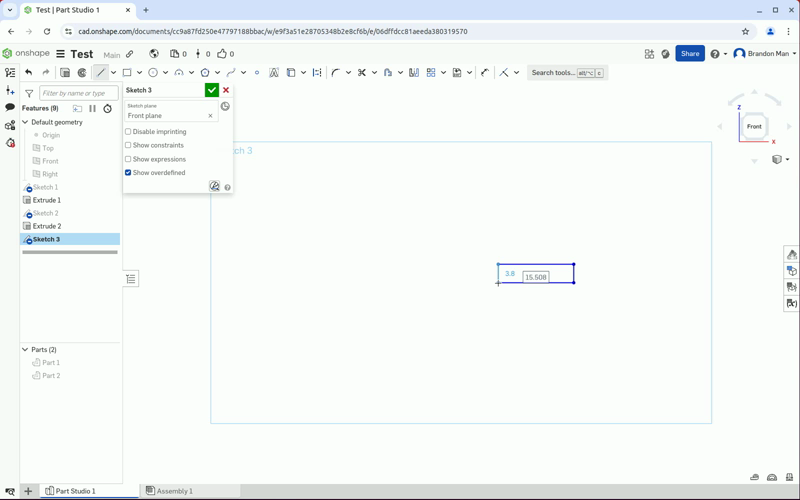
key_up(shift)
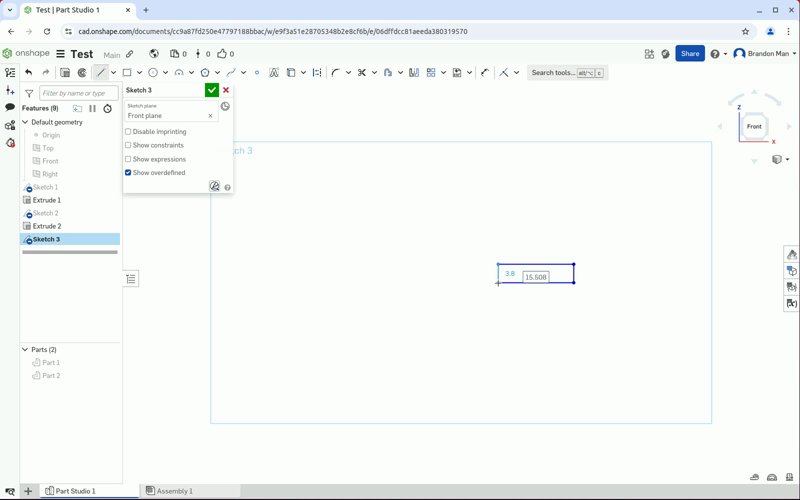
click(498, 282)
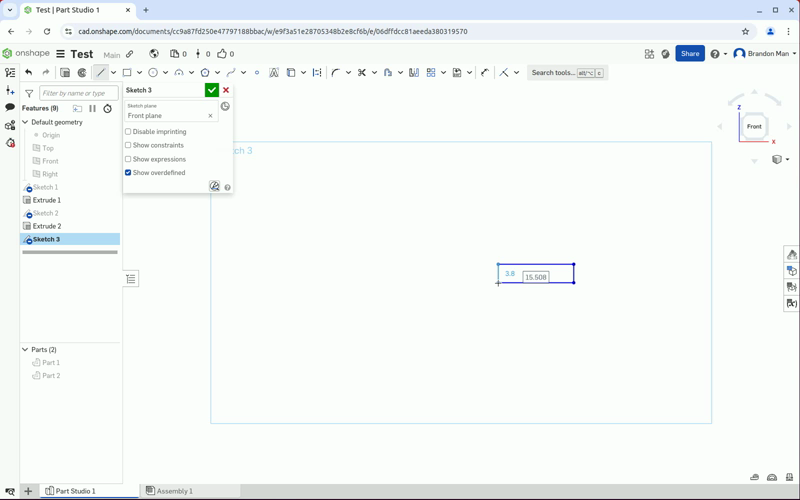
key(esc)
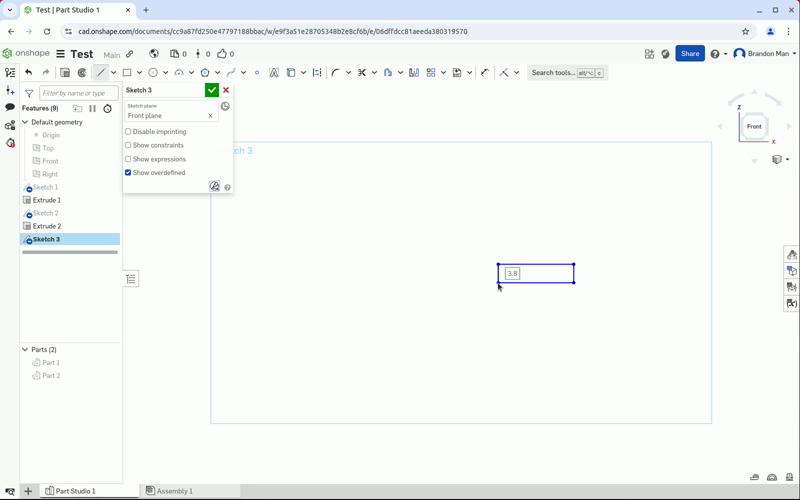
mouse_move(537, 274)
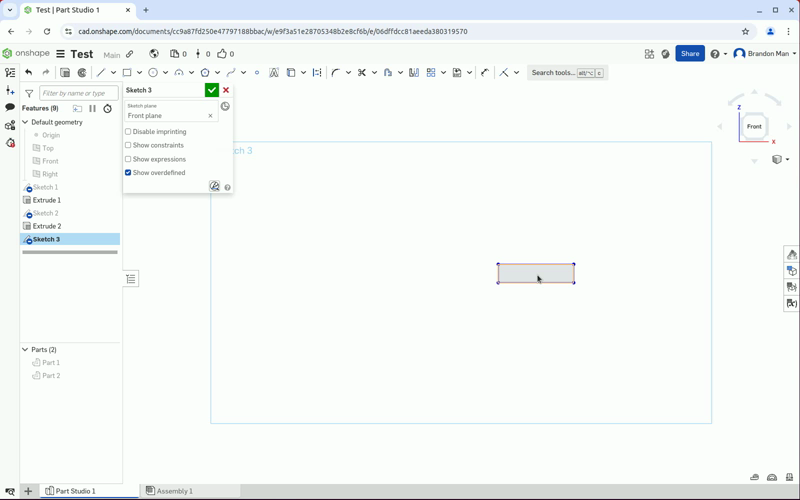
scroll(6)
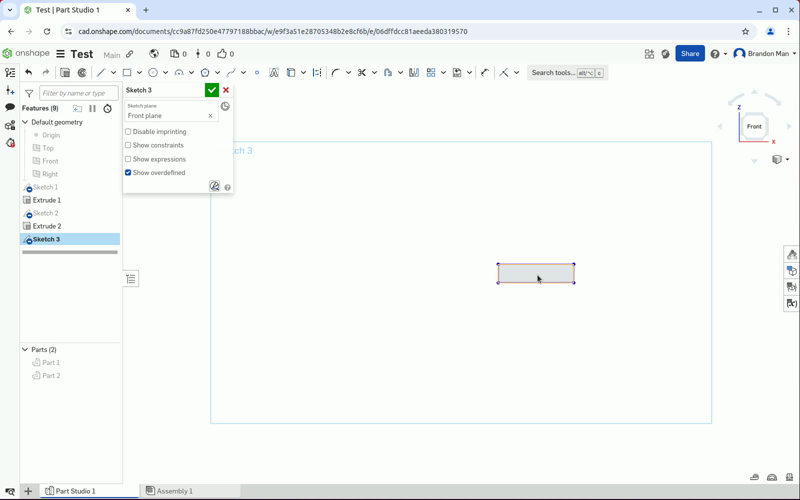
scroll(6)
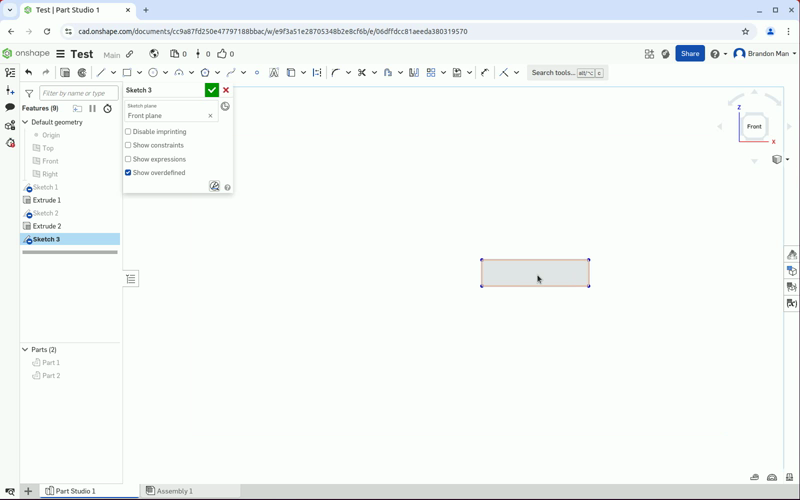
scroll(6)
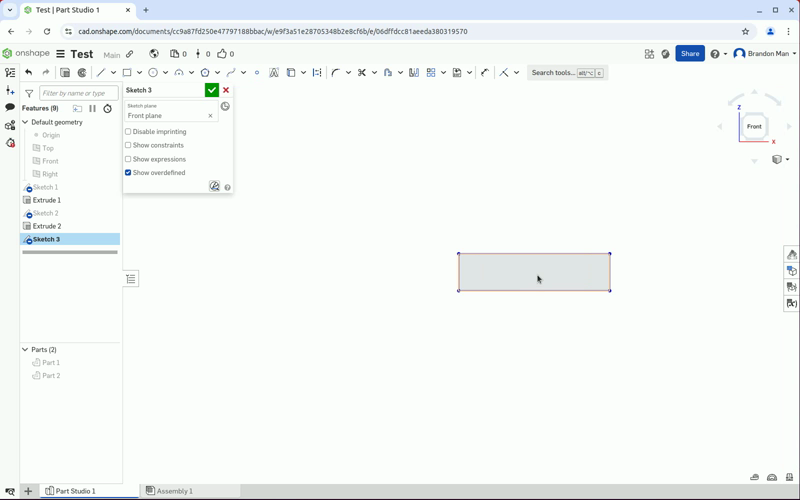
scroll(6)
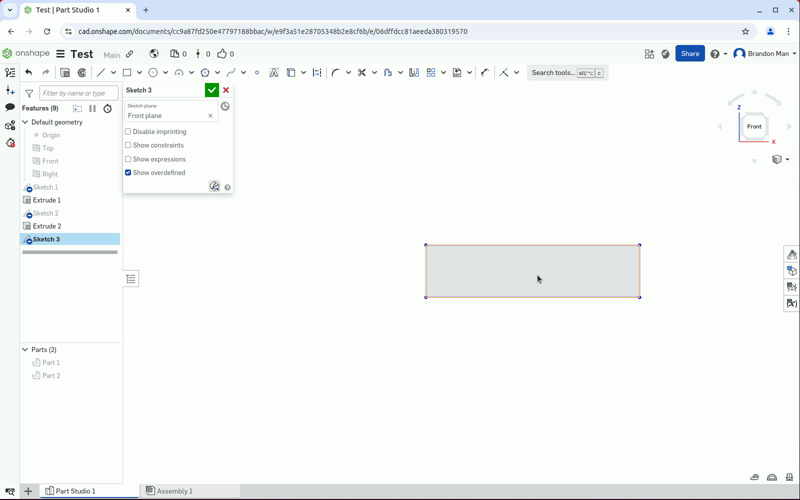
scroll(6)
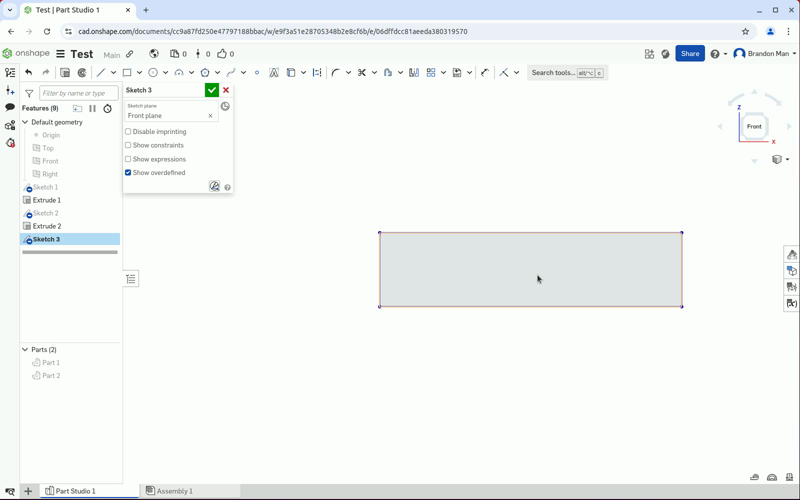
scroll(6)
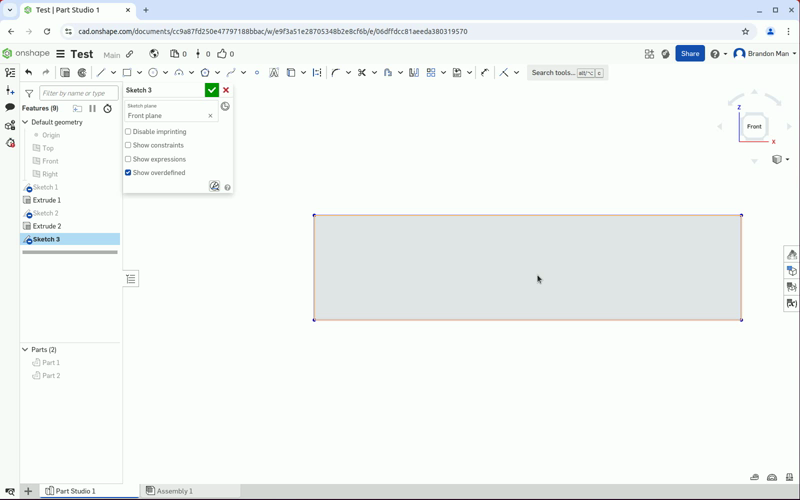
scroll(6)
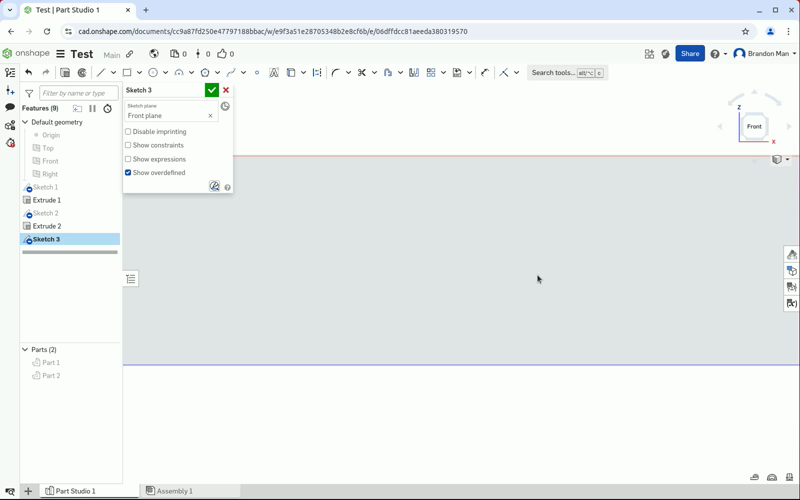
click(537, 274)
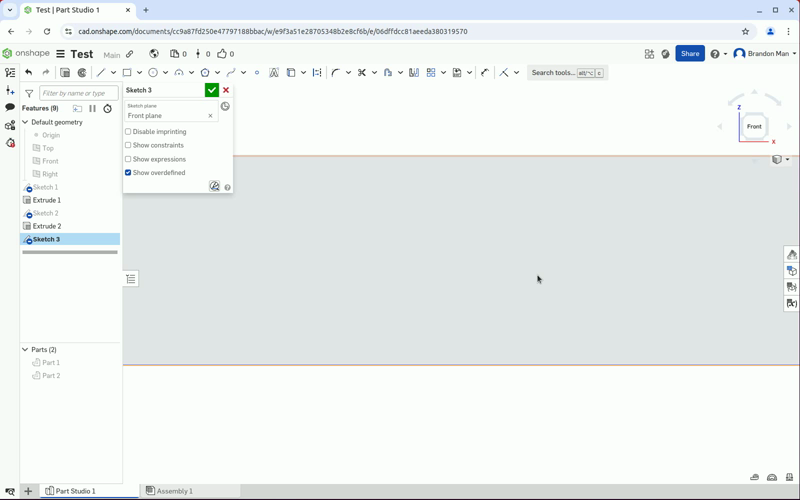
scroll(-6)
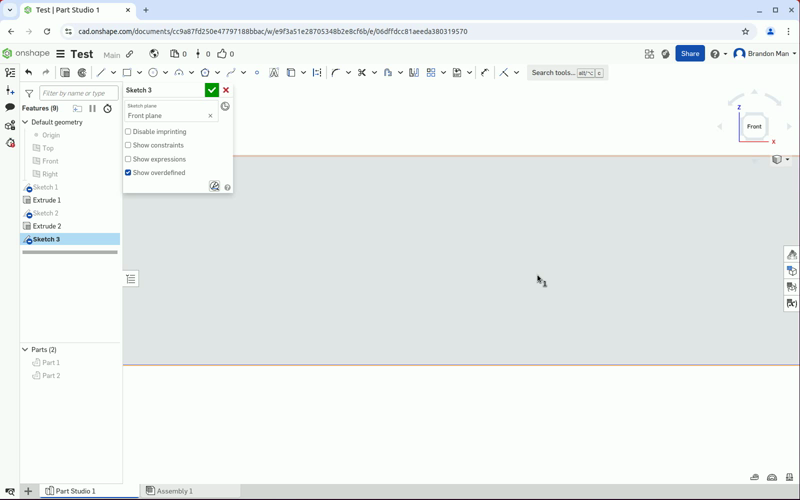
scroll(-6)
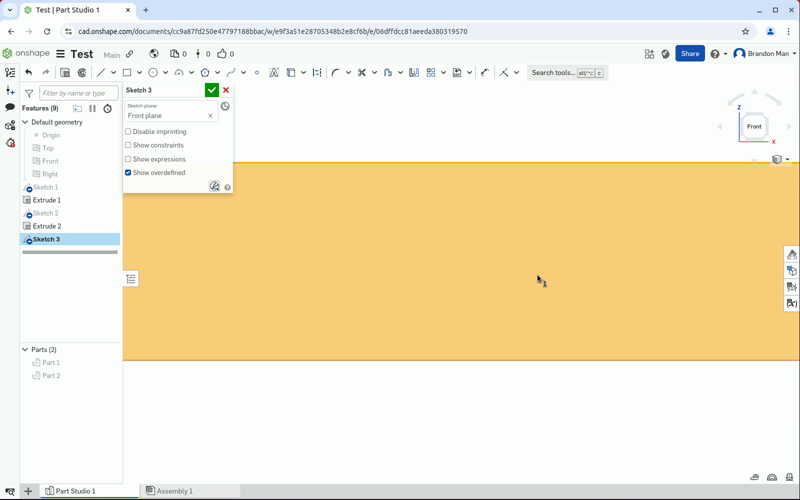
scroll(-6)
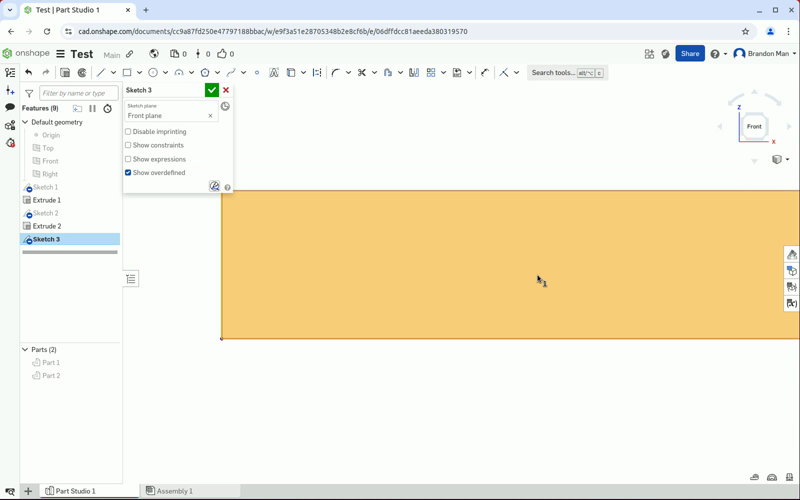
scroll(-6)
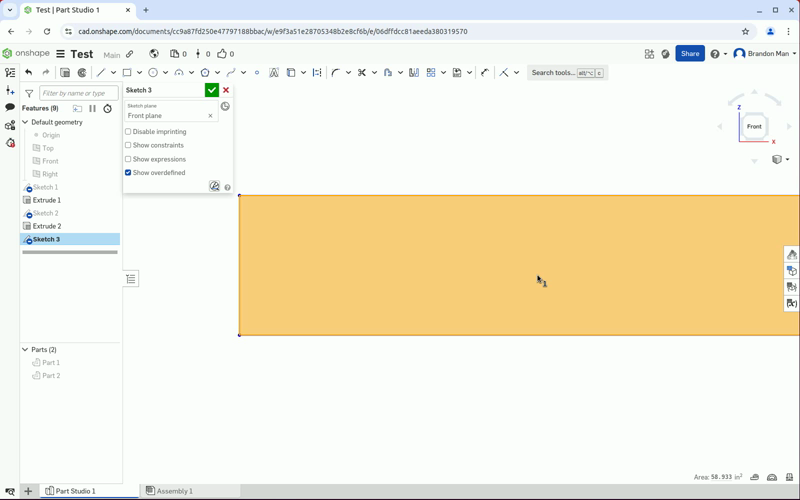
scroll(-6)
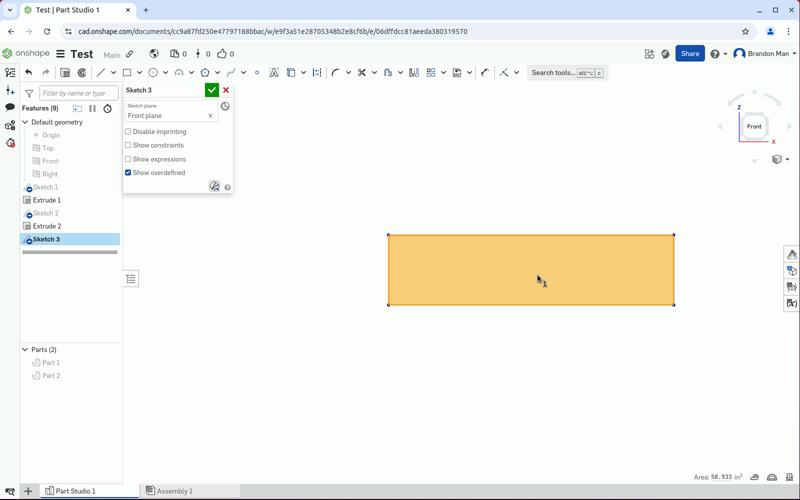
scroll(-6)
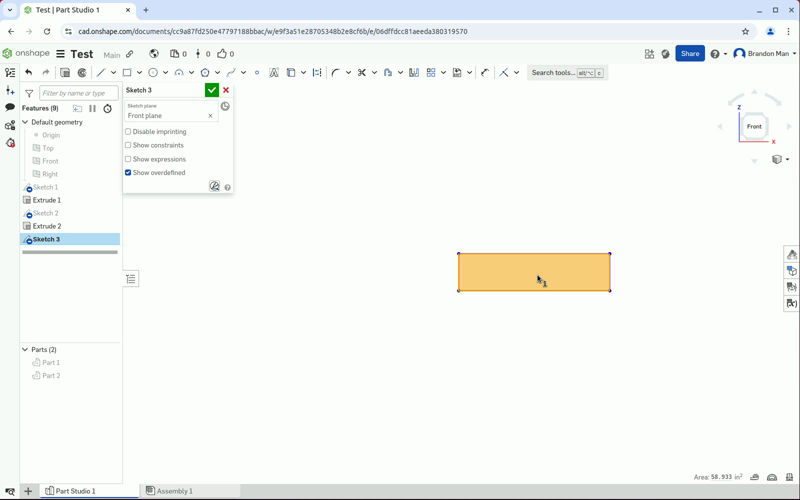
scroll(-6)
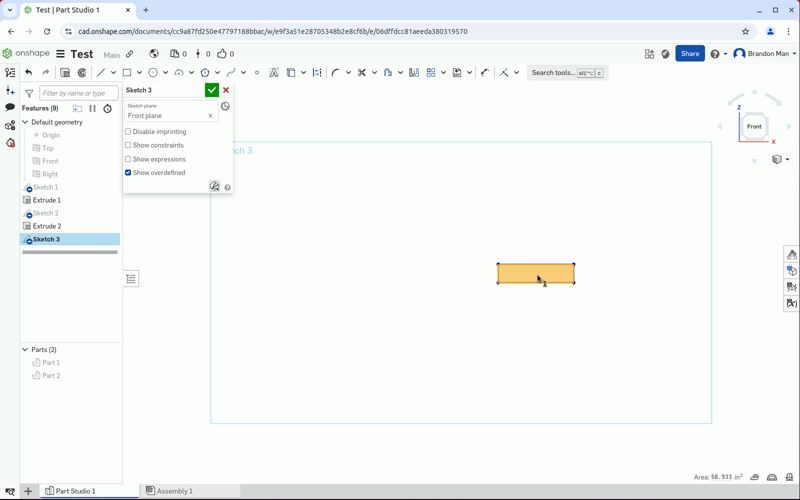
mouse_move(73, 352)
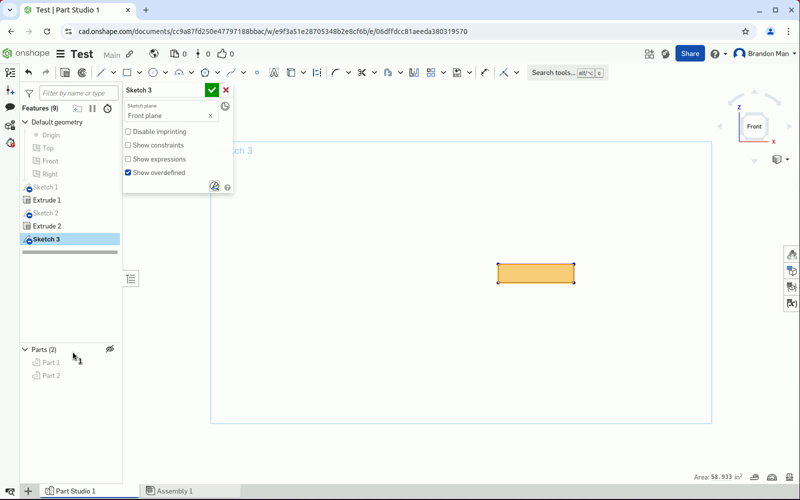
key(shift+y)
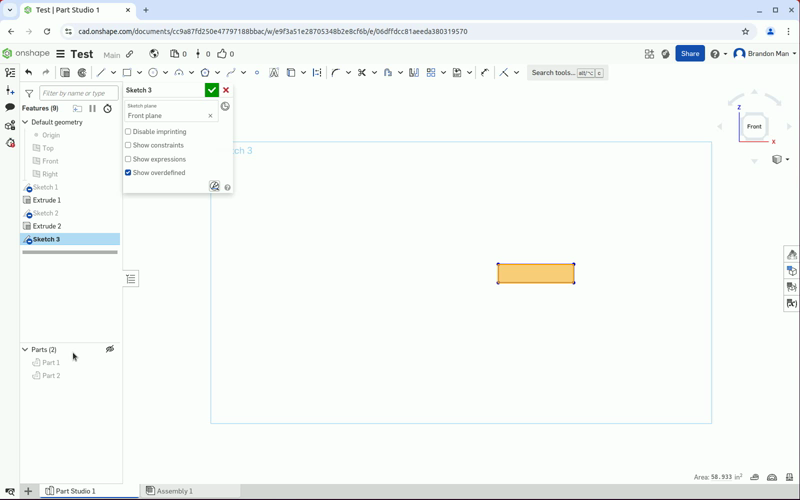
key(shift+e)
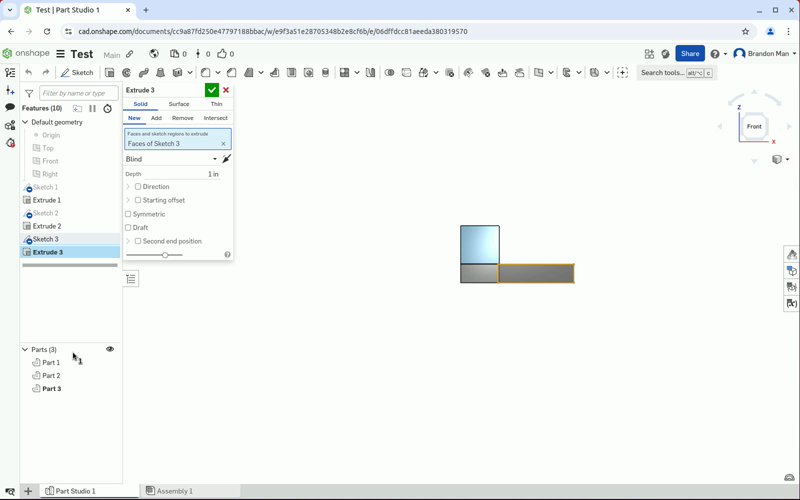
mouse_move(143, 106)
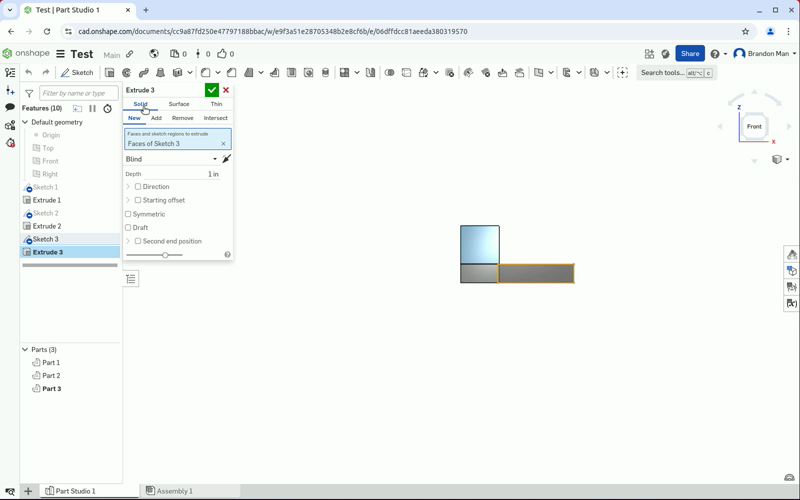
click(143, 106)
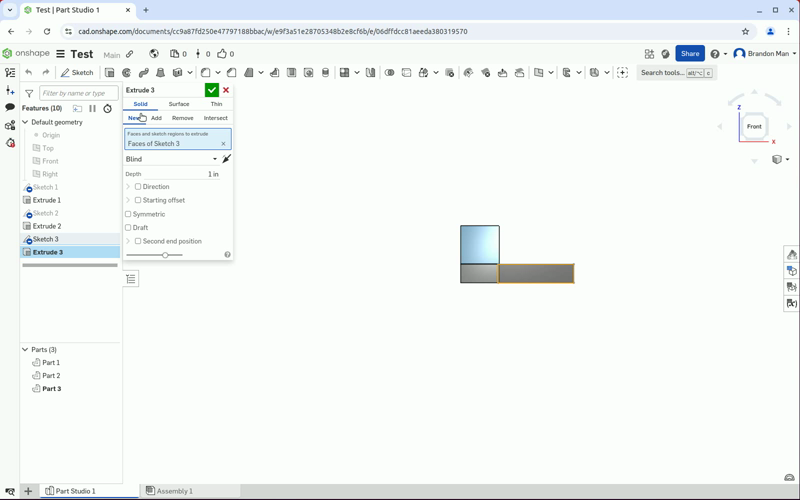
mouse_move(137, 120)
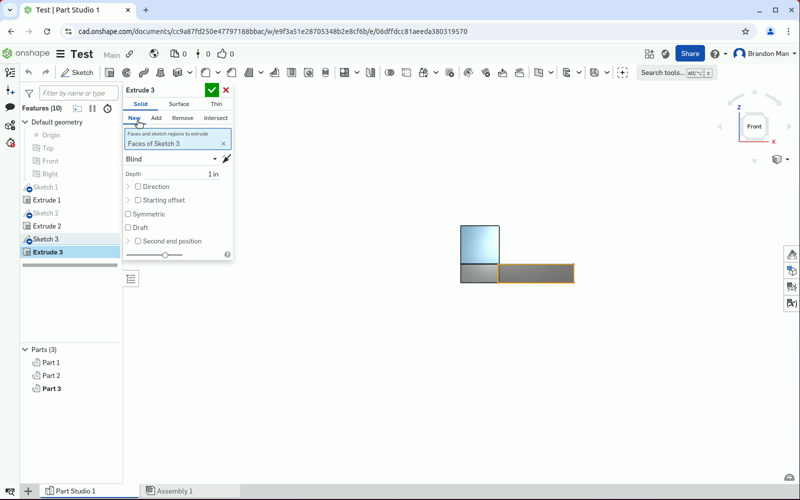
click(137, 120)
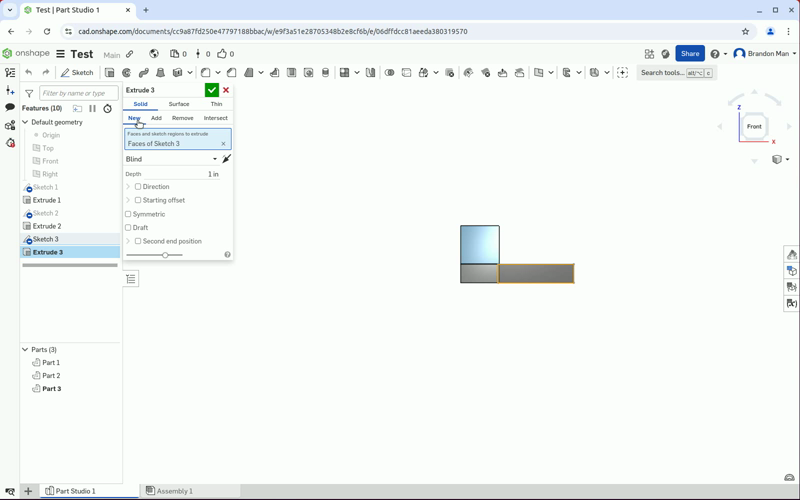
key(tab, 4)
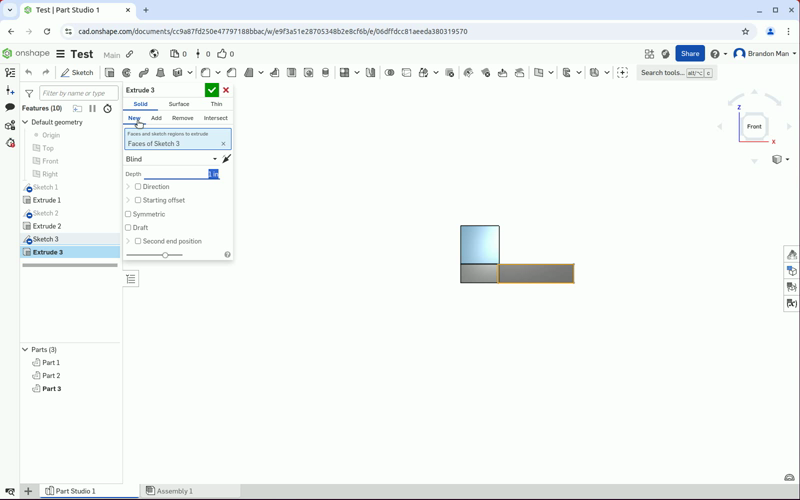
text(7.703)
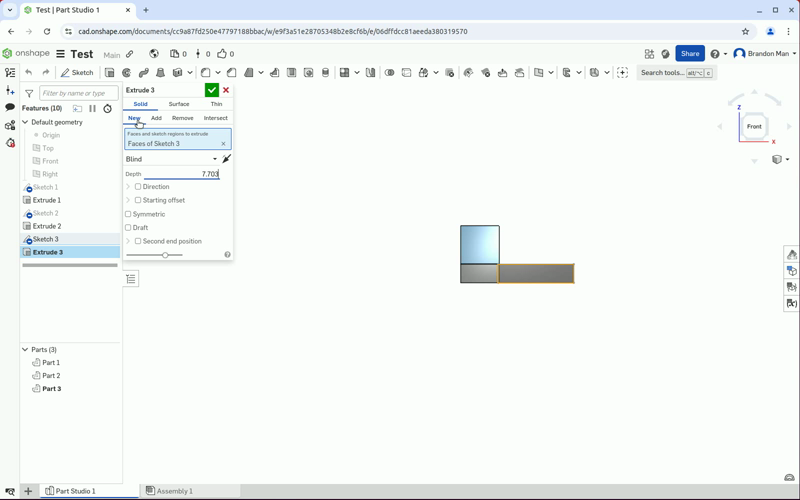
key(enter)
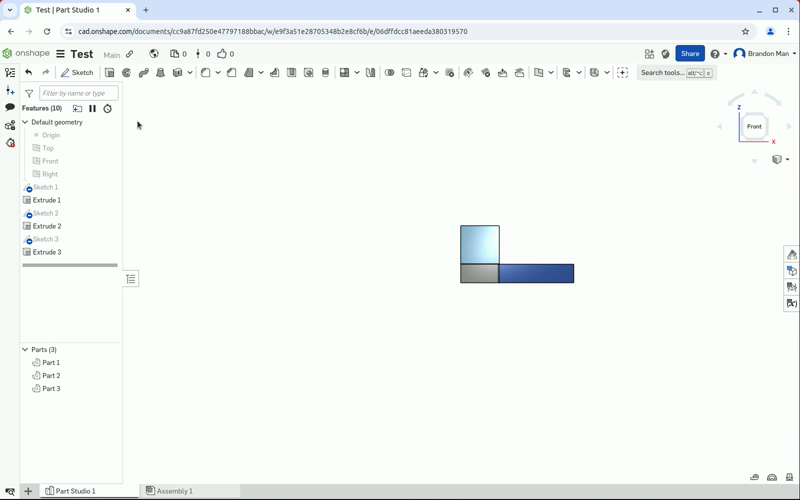
key(shift+h)
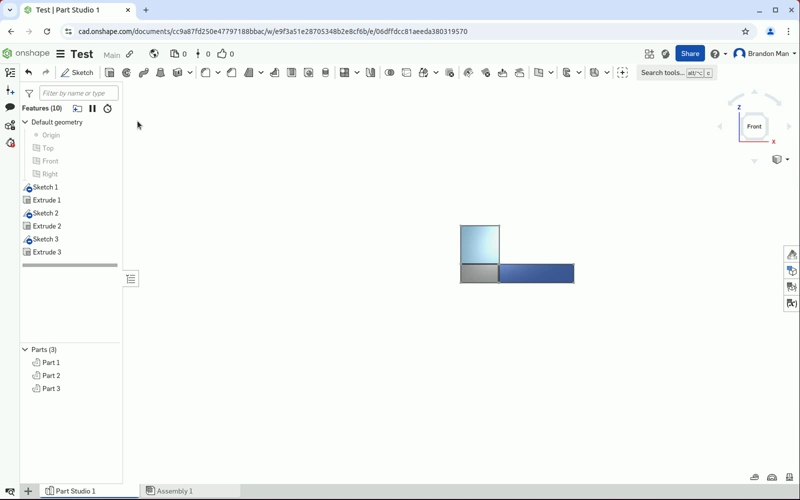
key(shift+h)
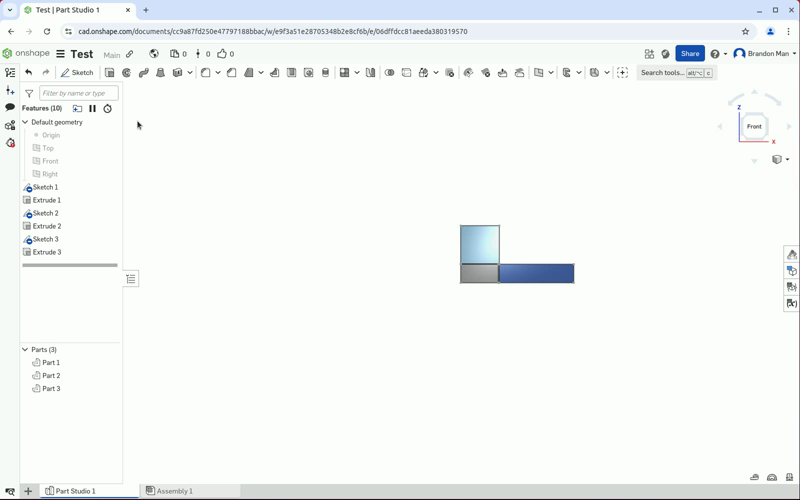
key(shift+7)
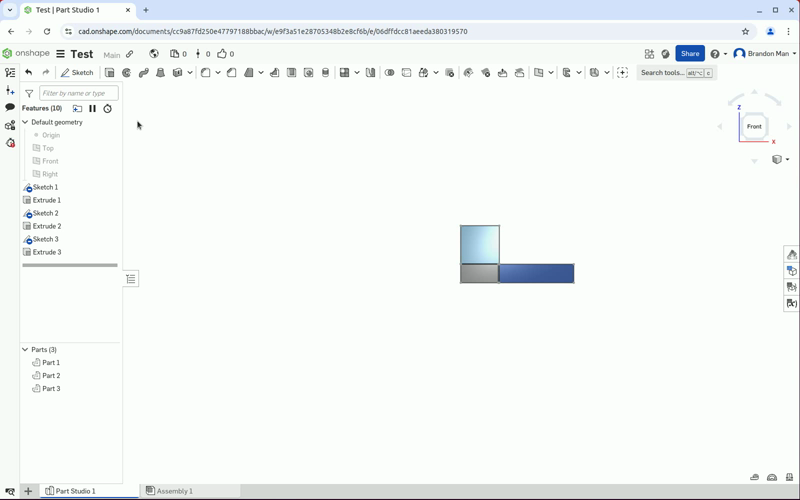
key(left, 2)
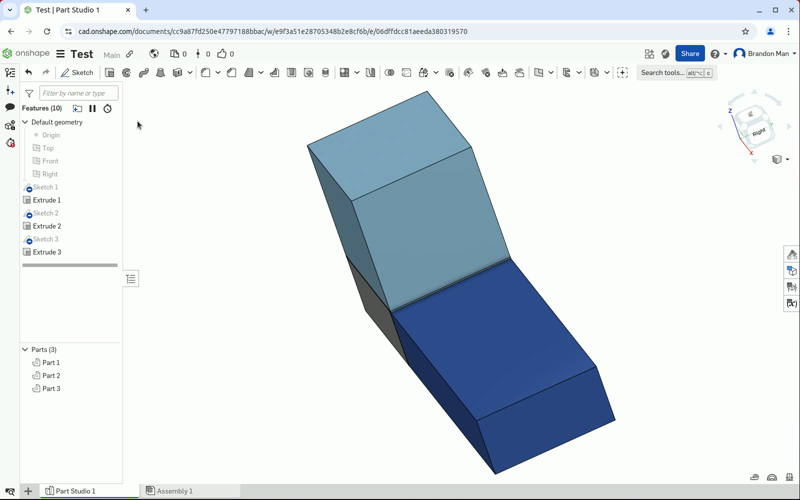
key(down, 2)
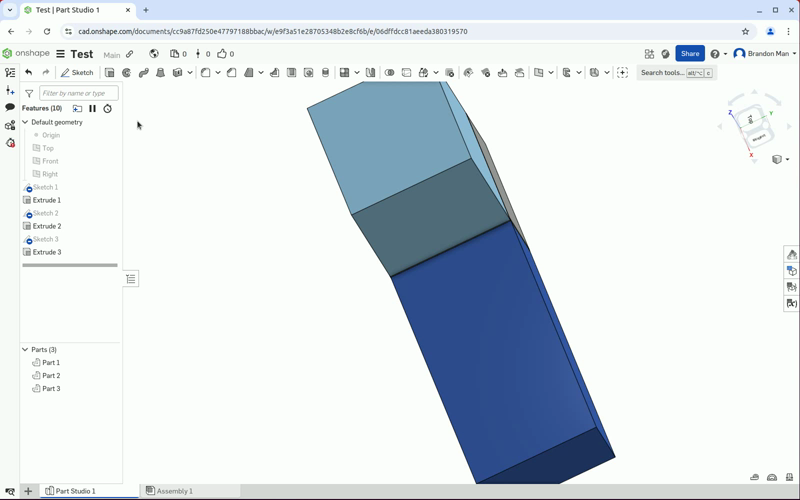
key(up, 2)
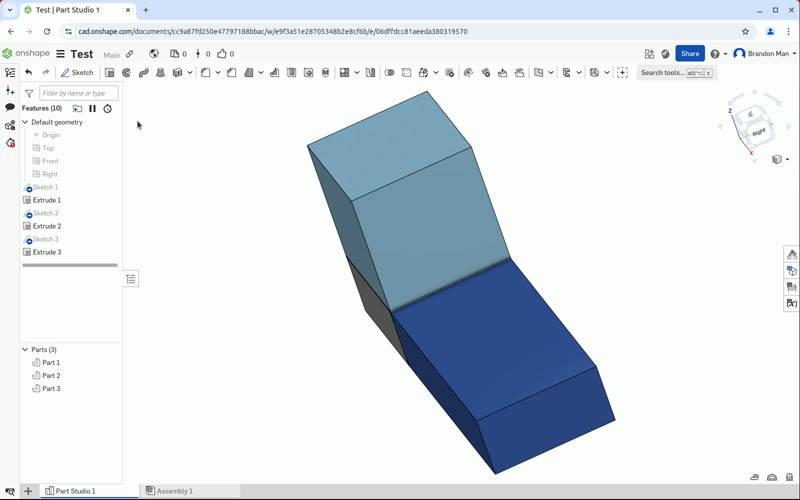
key(right, 2)
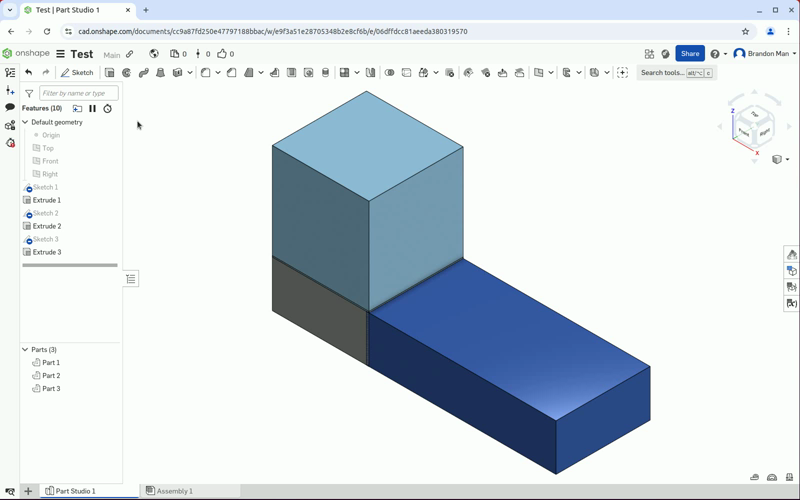
mouse_move(73, 189)
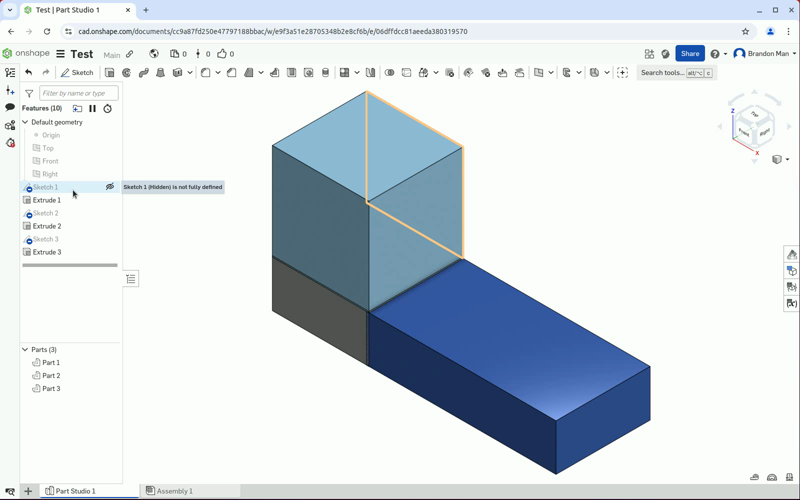
click(73, 189)